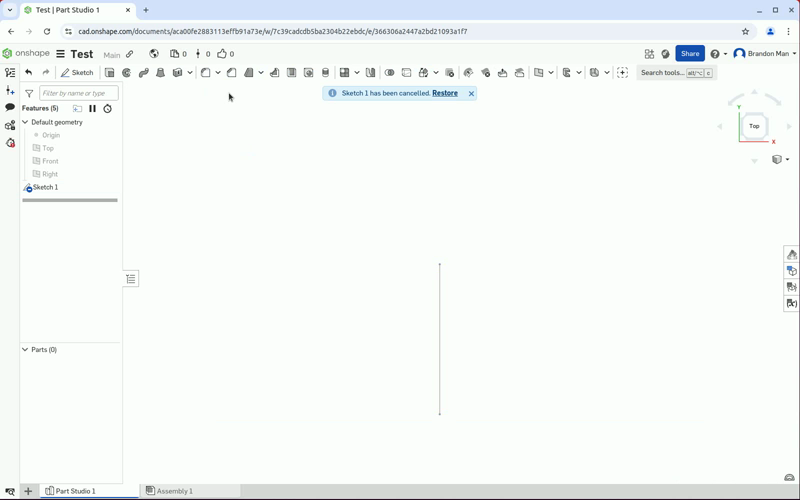
key(shift+h)
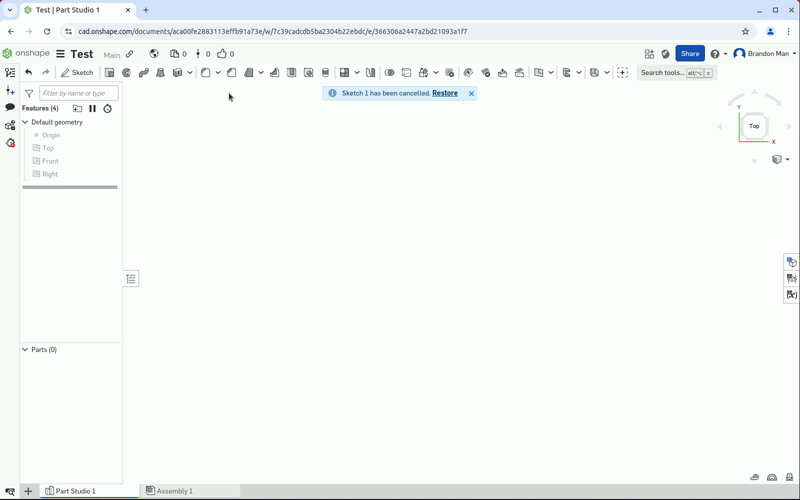
mouse_move(73, 352)
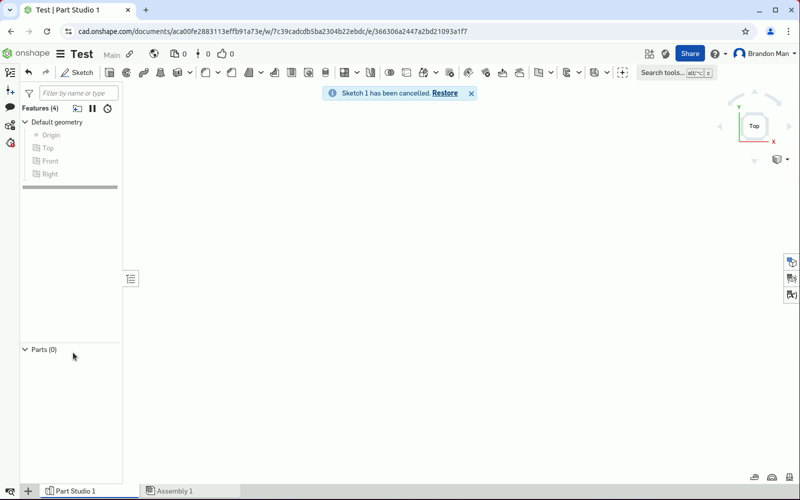
key(y)
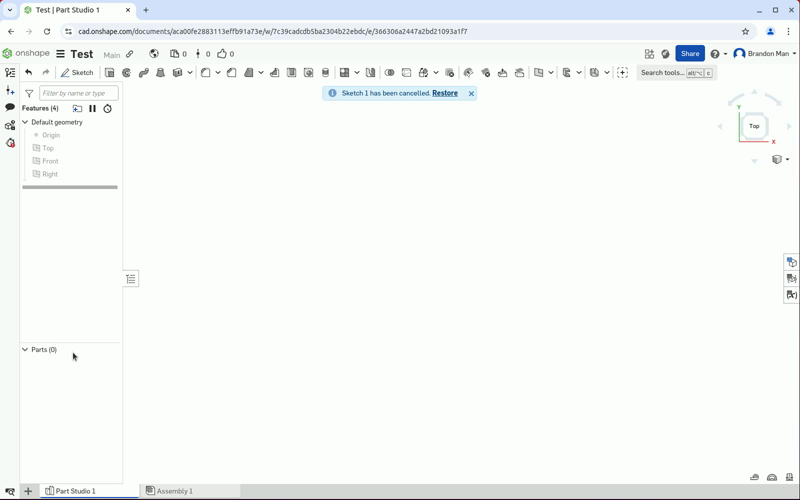
key(shift+p)
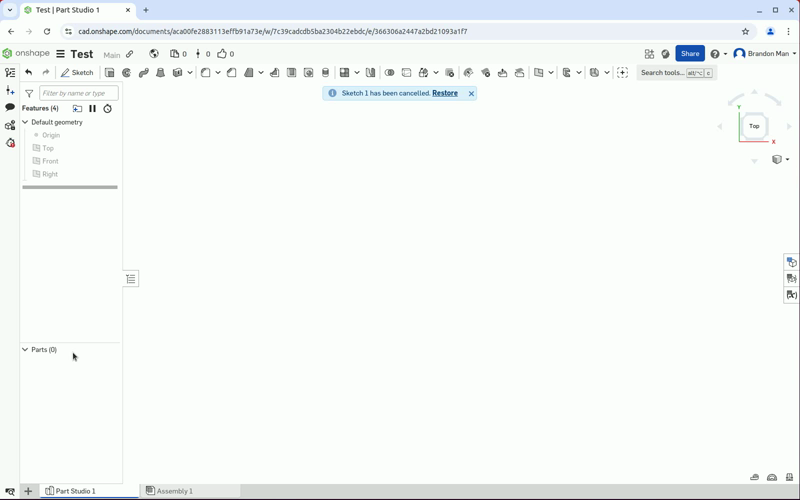
key(space)
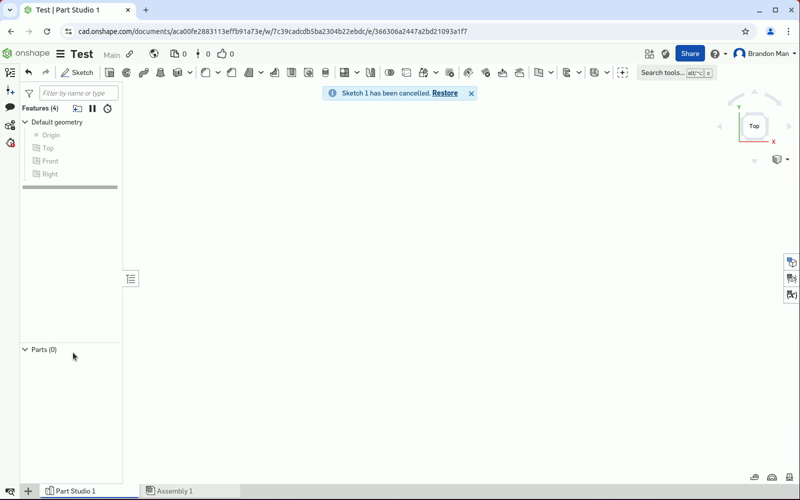
key_down(shift)
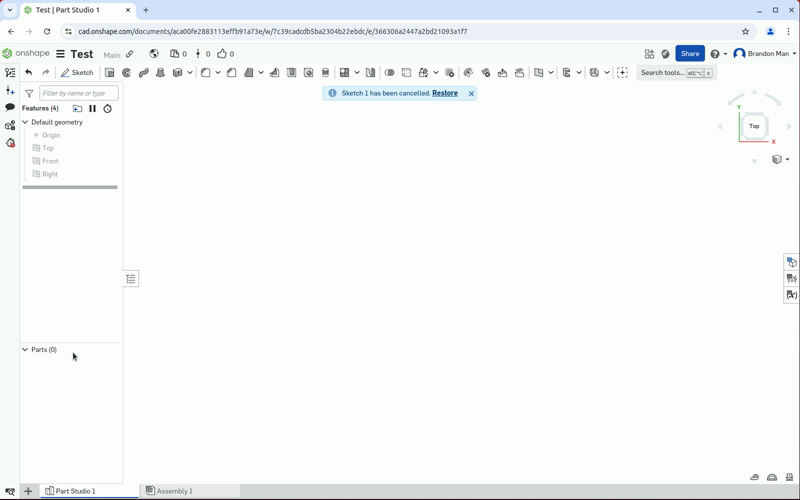
key(up)
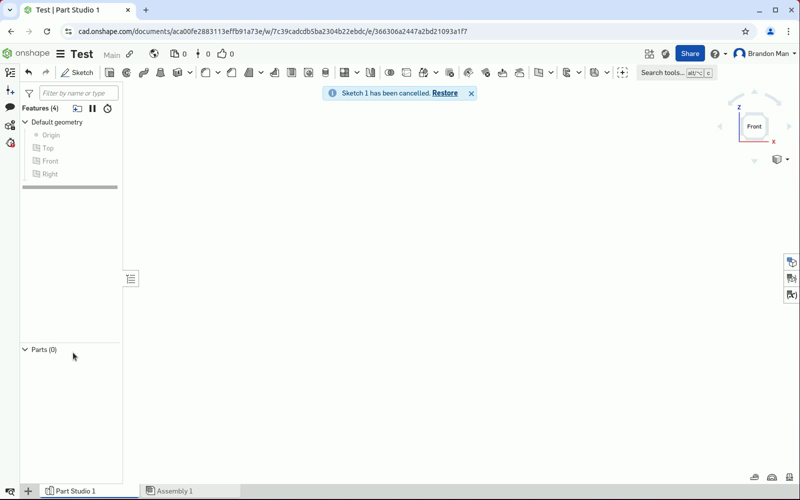
key_up(shift)
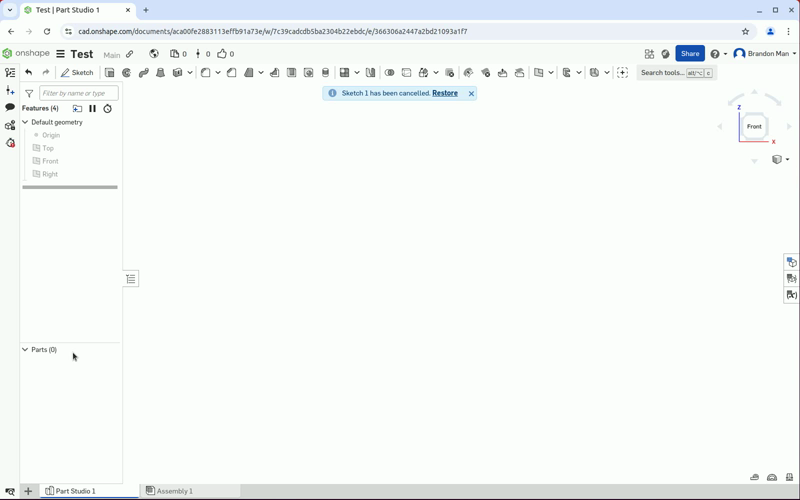
mouse_move(73, 352)
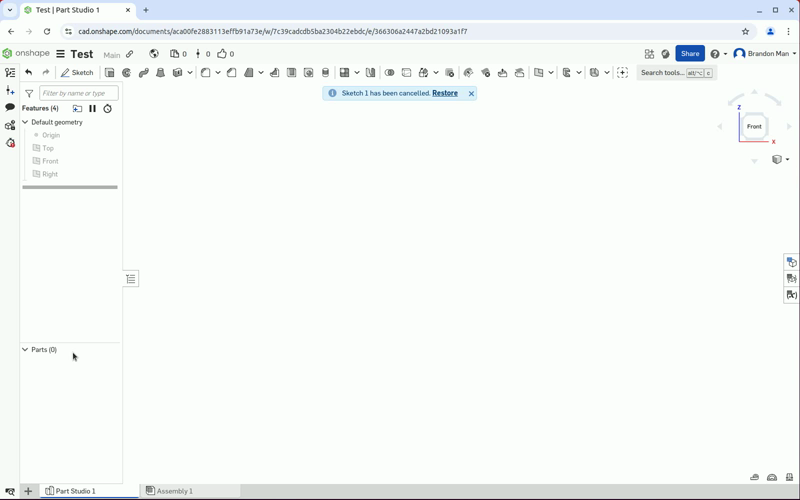
key(shift+y)
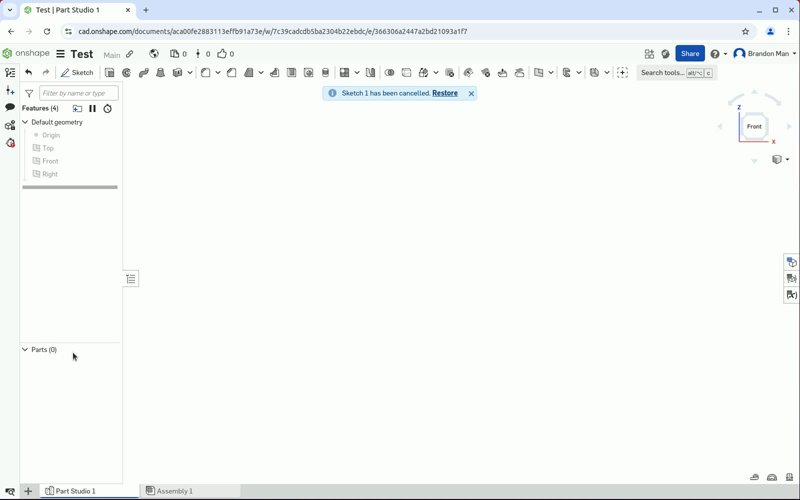
key(shift+s)
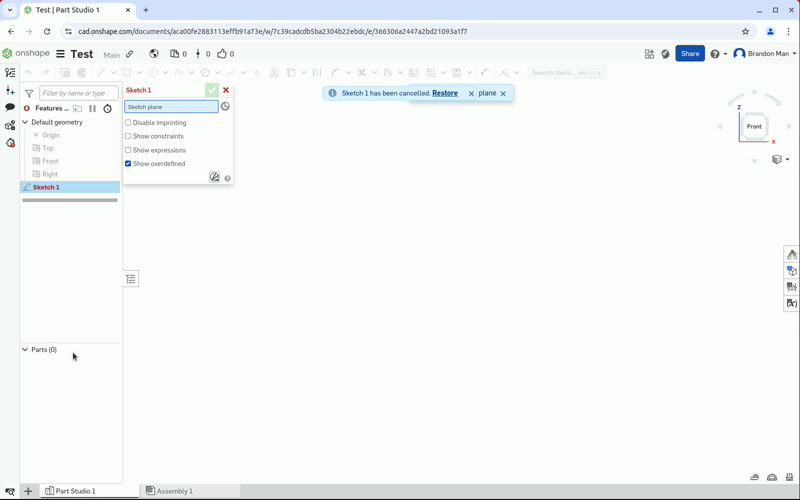
mouse_move(73, 163)
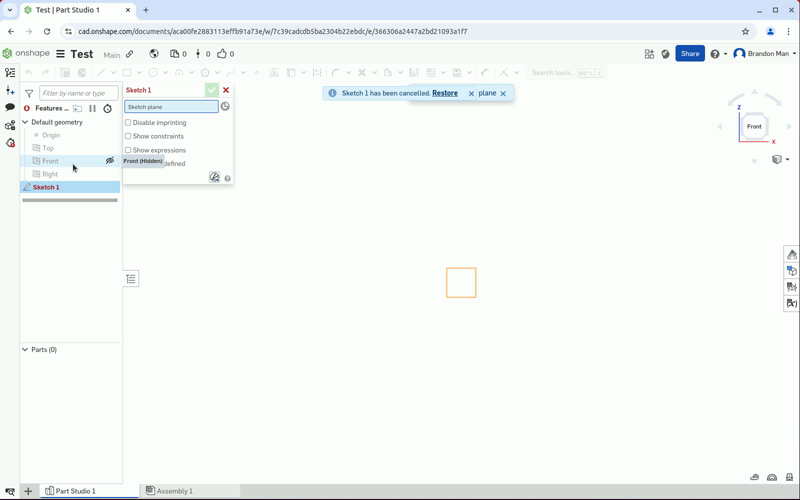
click(73, 163)
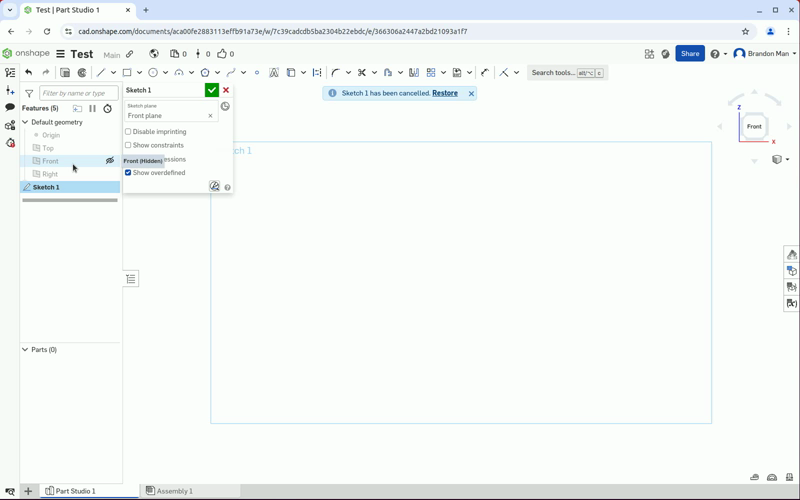
mouse_move(73, 352)
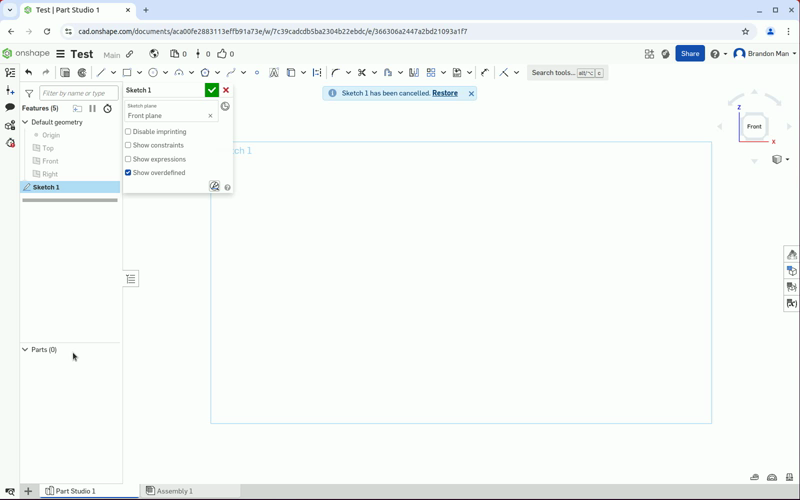
key(y)
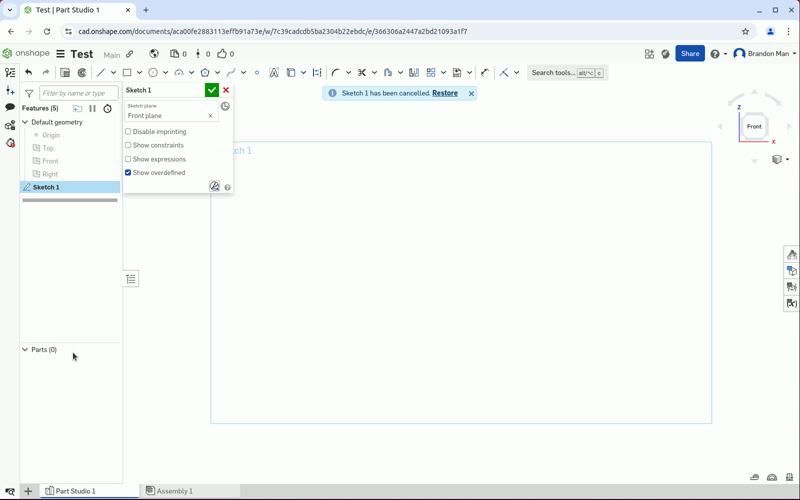
key(l)
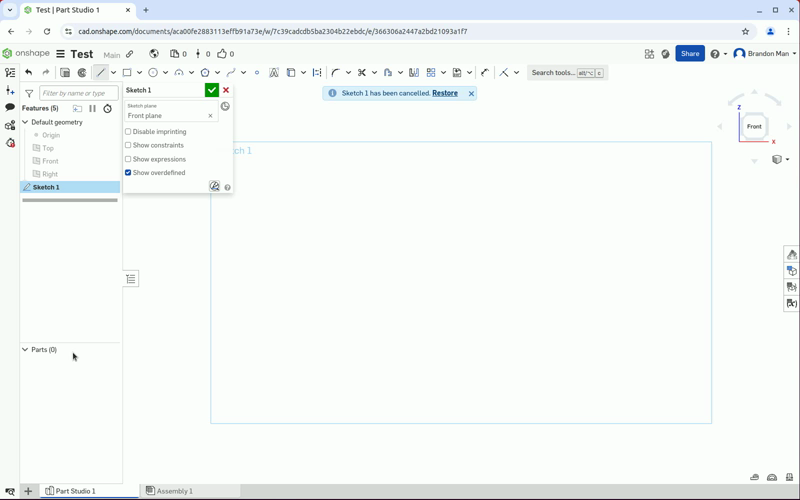
key_down(shift)
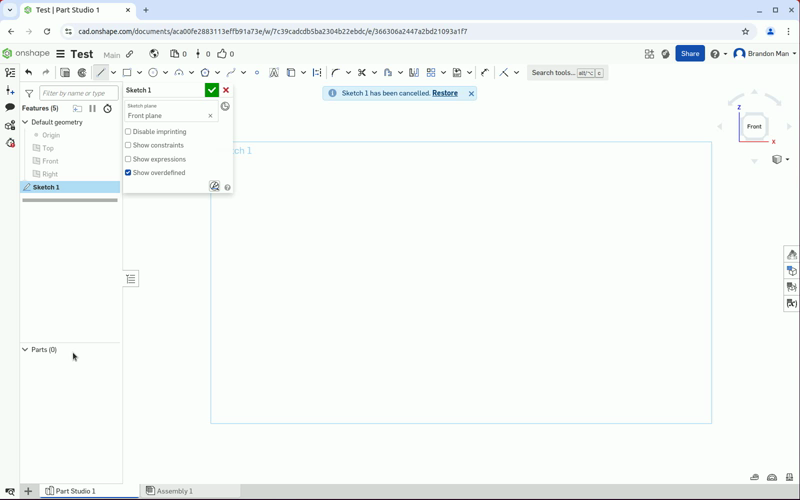
mouse_move(393, 359)
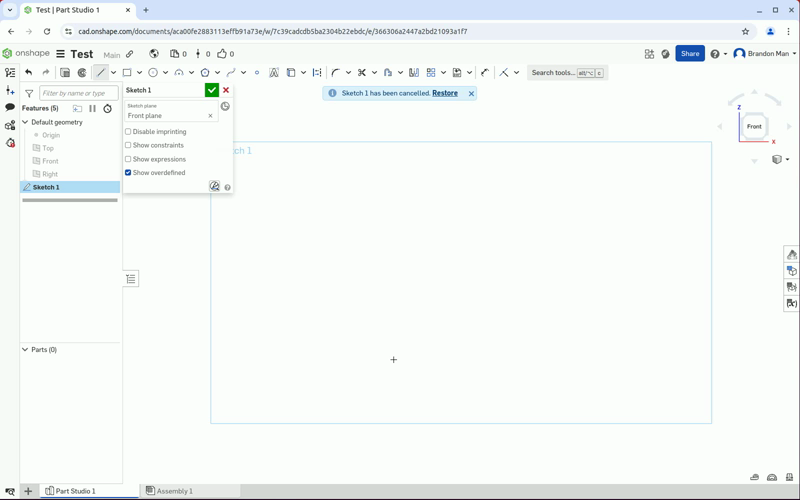
click(393, 359)
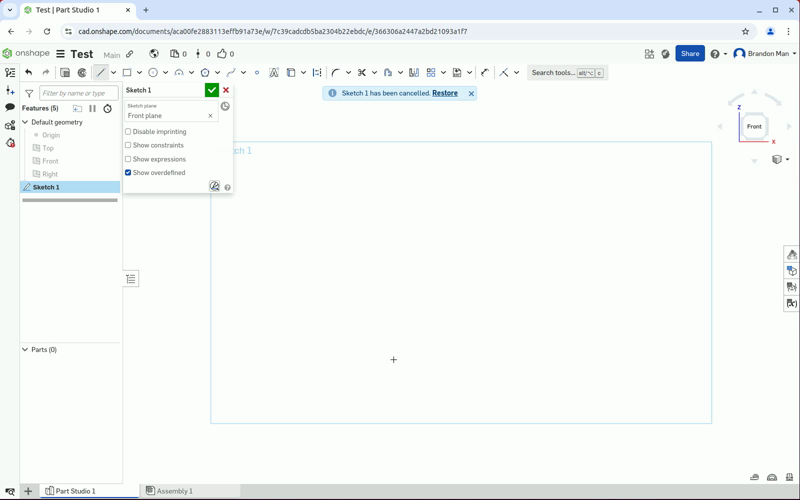
key_up(shift)
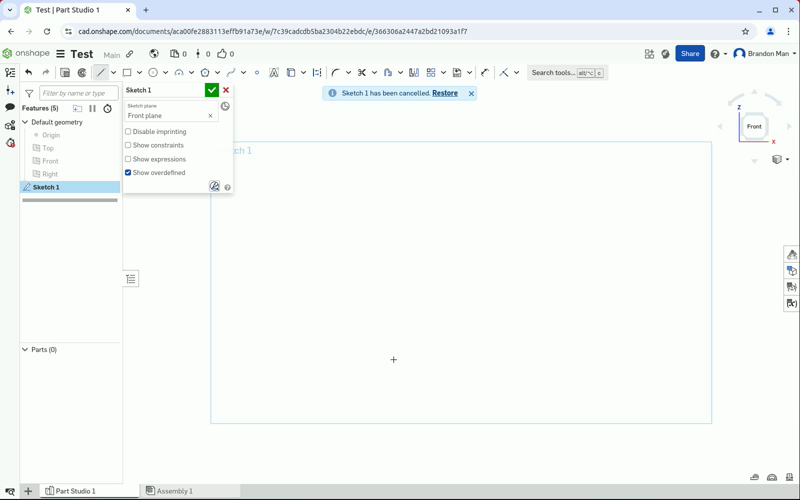
key_down(shift)
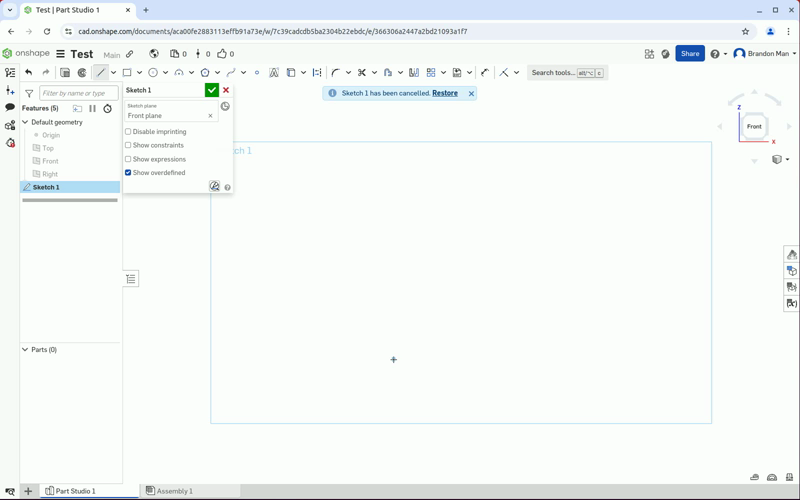
mouse_move(526, 359)
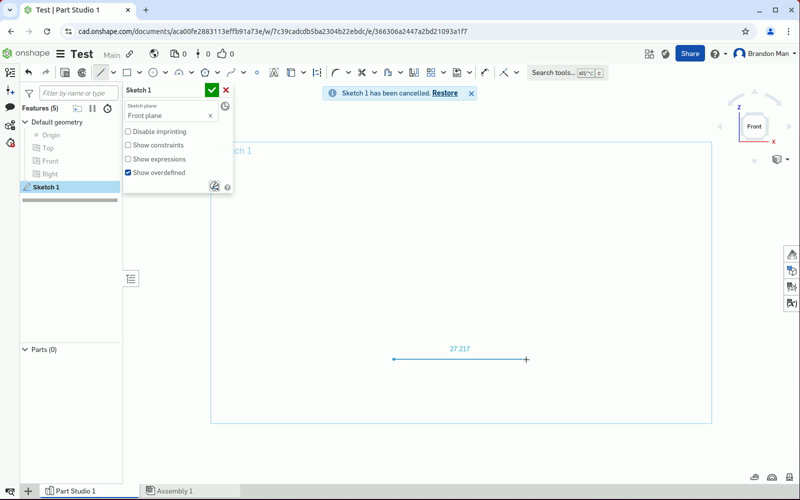
click(526, 359)
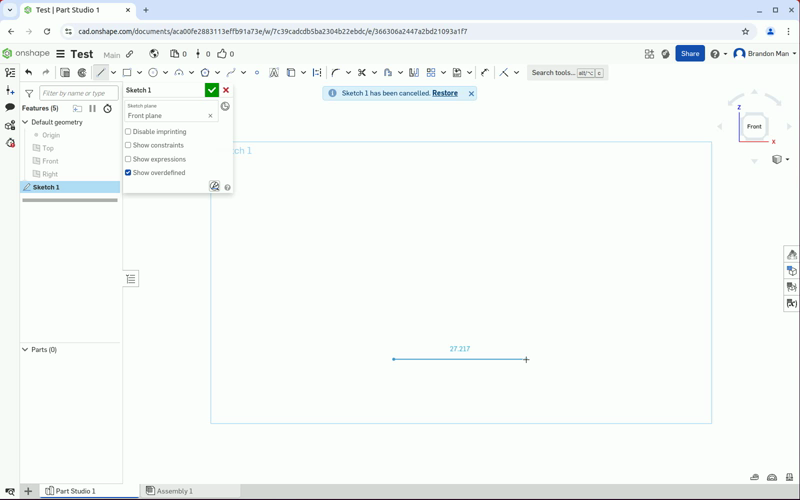
key_up(shift)
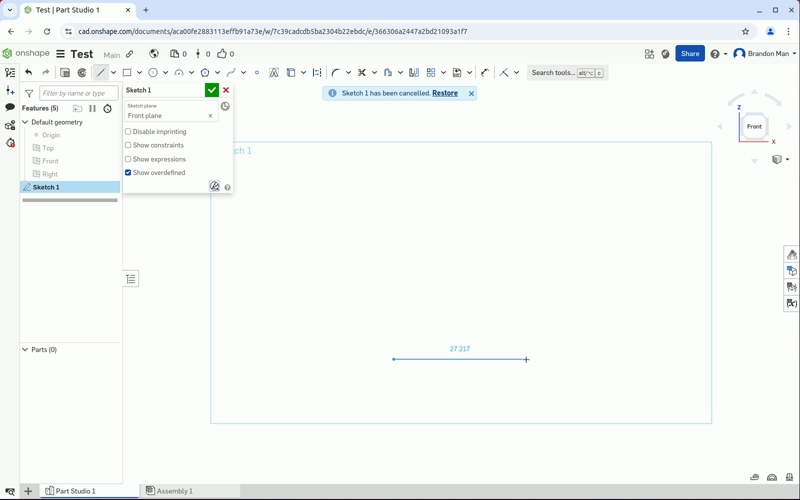
key_down(shift)
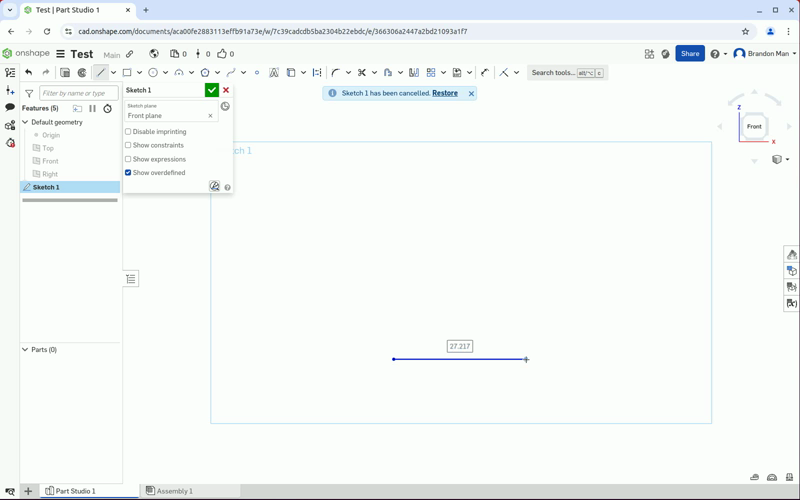
mouse_move(526, 206)
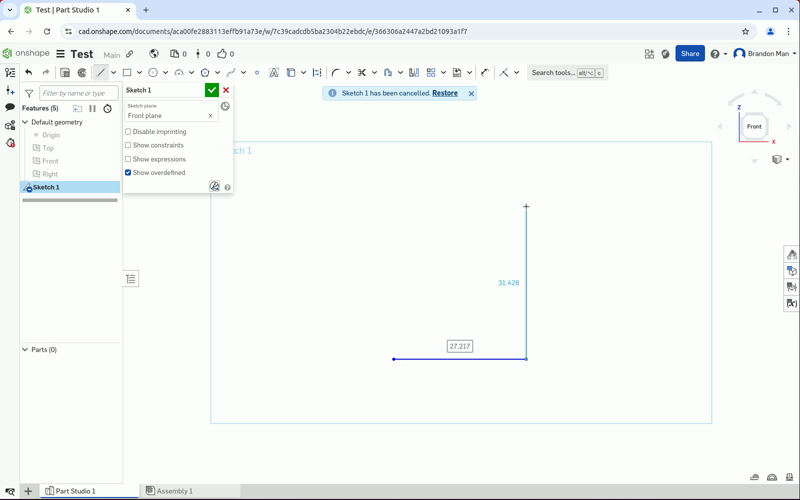
click(526, 206)
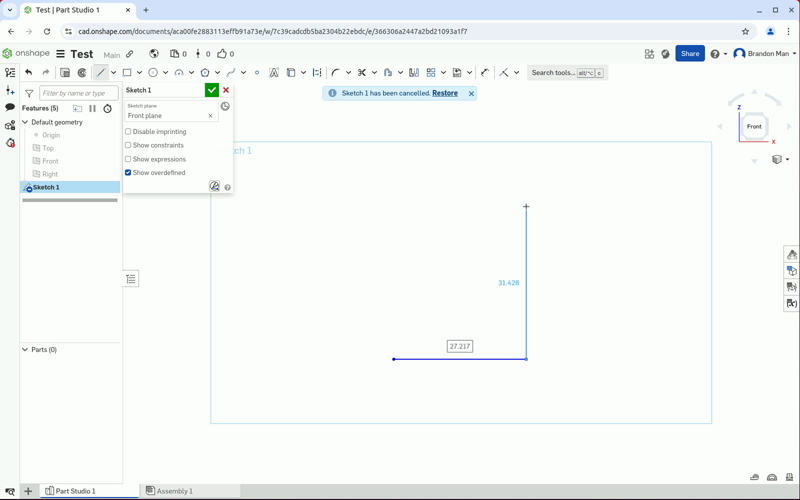
key_up(shift)
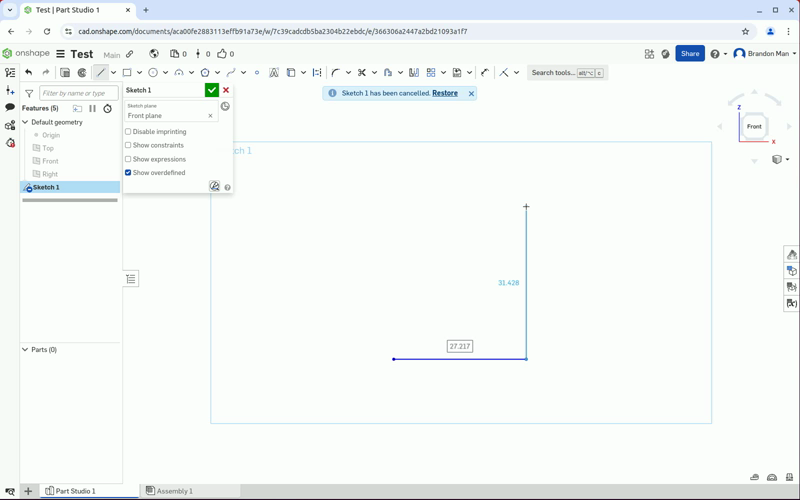
key_down(shift)
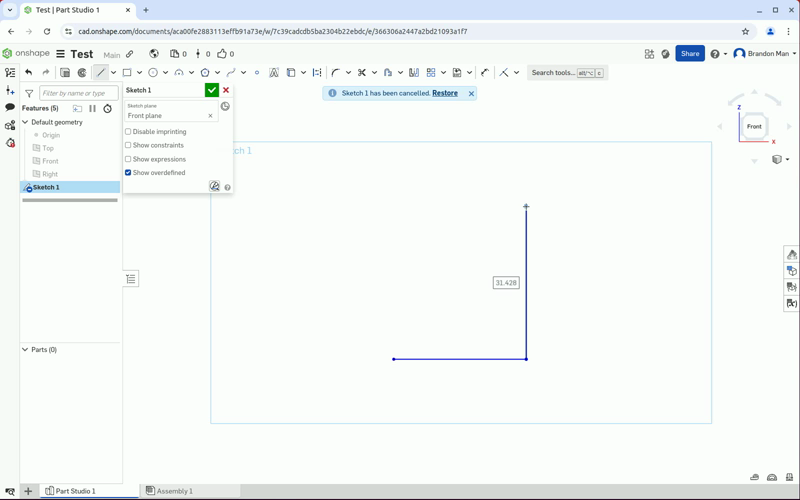
mouse_move(393, 206)
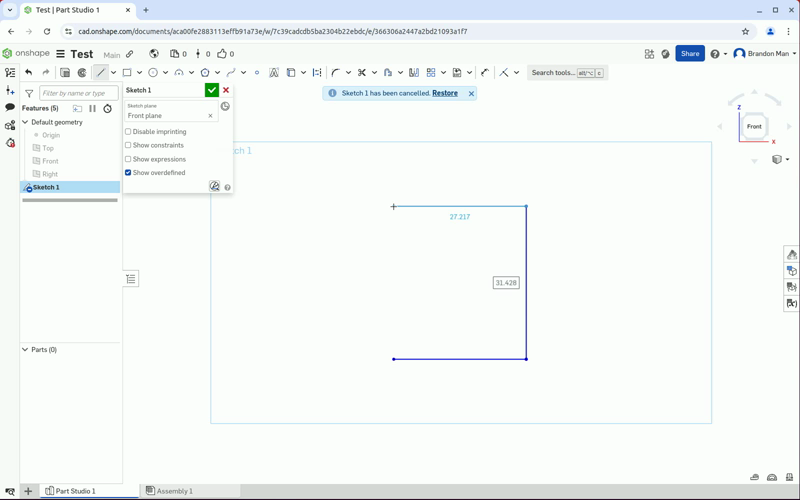
click(393, 206)
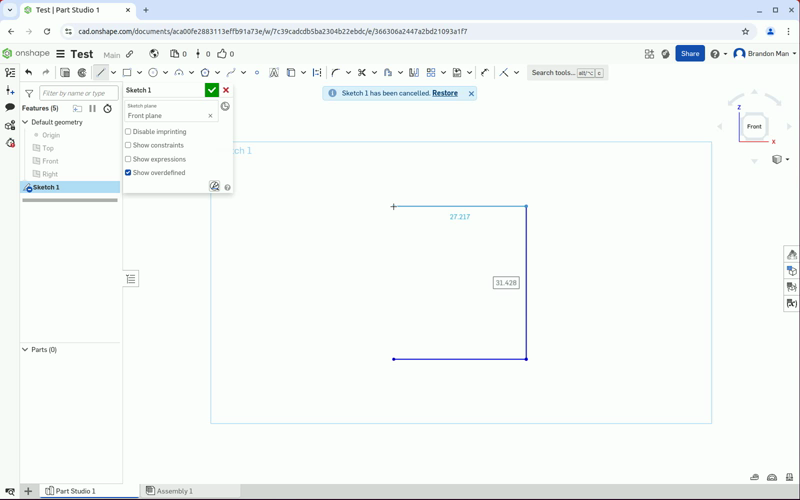
key_up(shift)
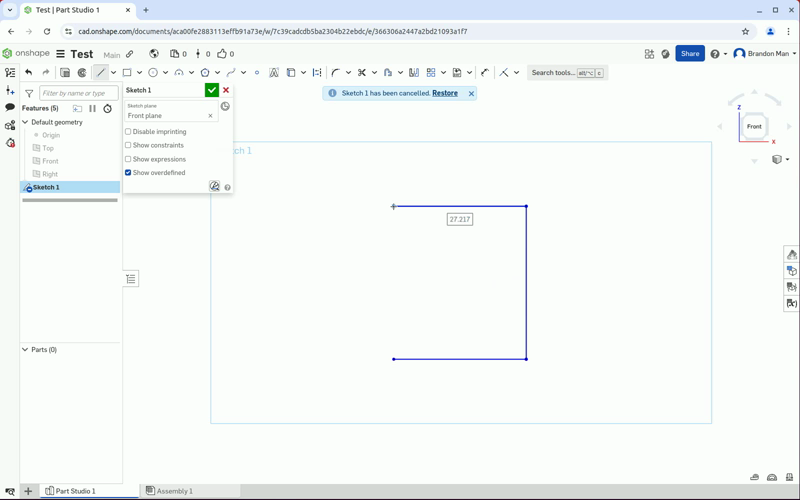
key_down(shift)
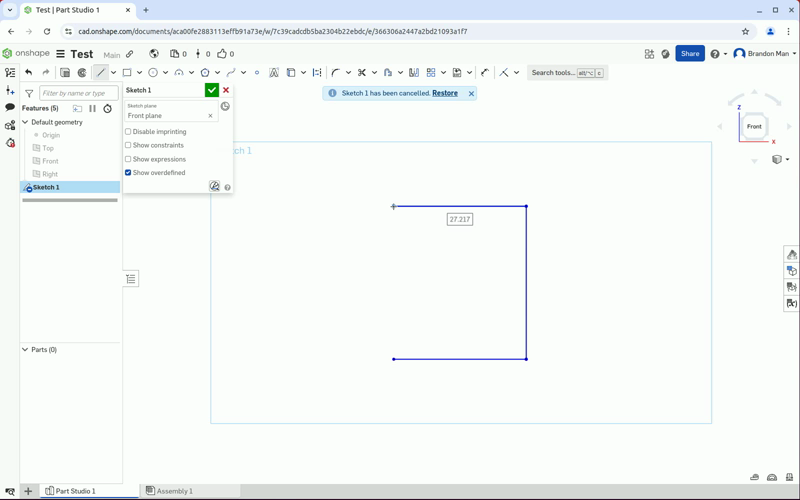
mouse_move(393, 359)
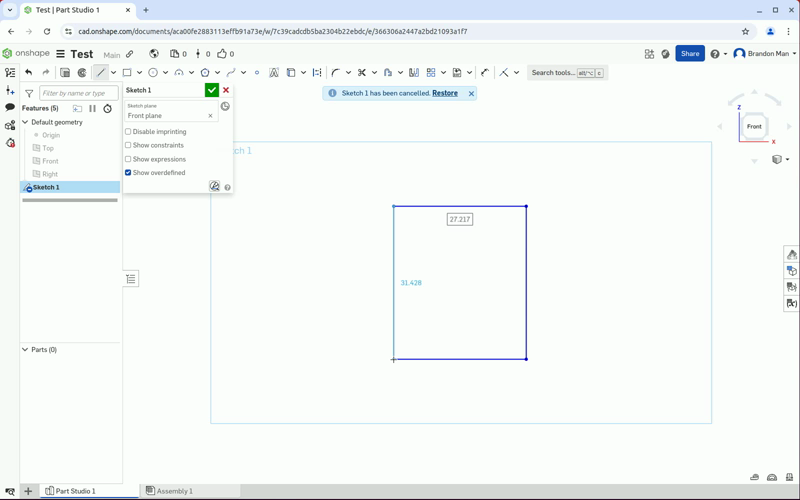
key_up(shift)
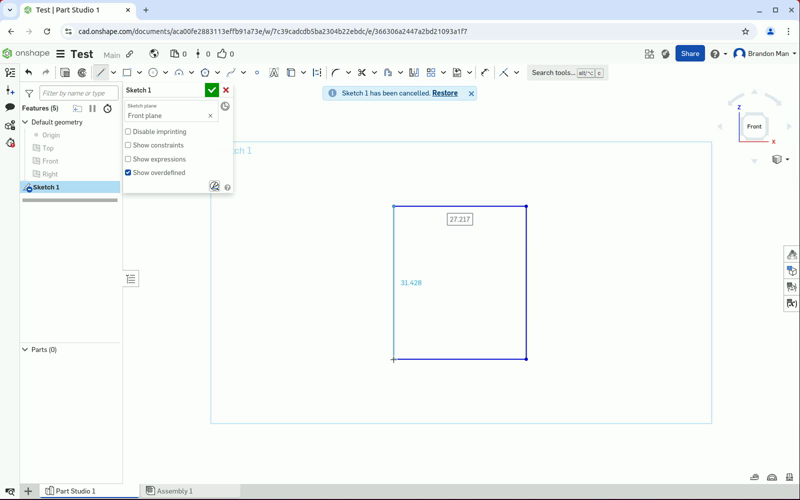
click(393, 359)
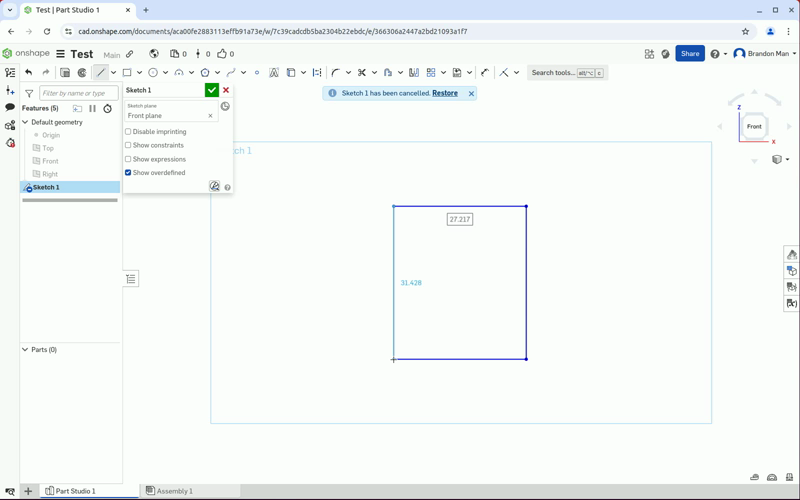
key(esc)
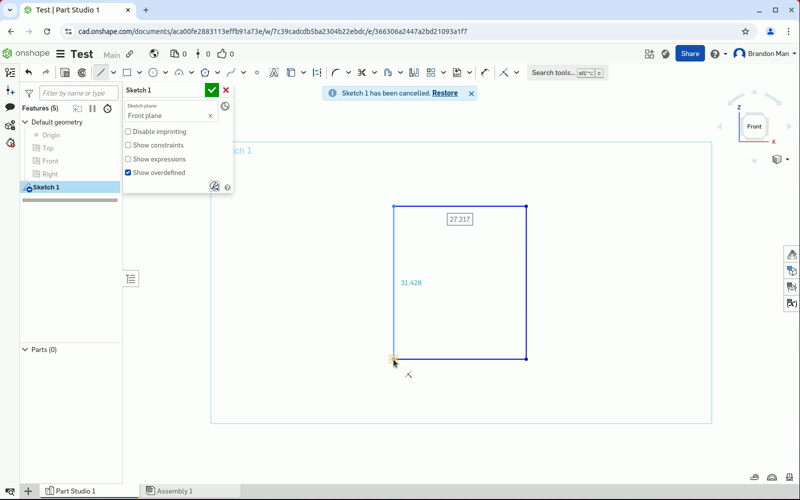
mouse_move(447, 259)
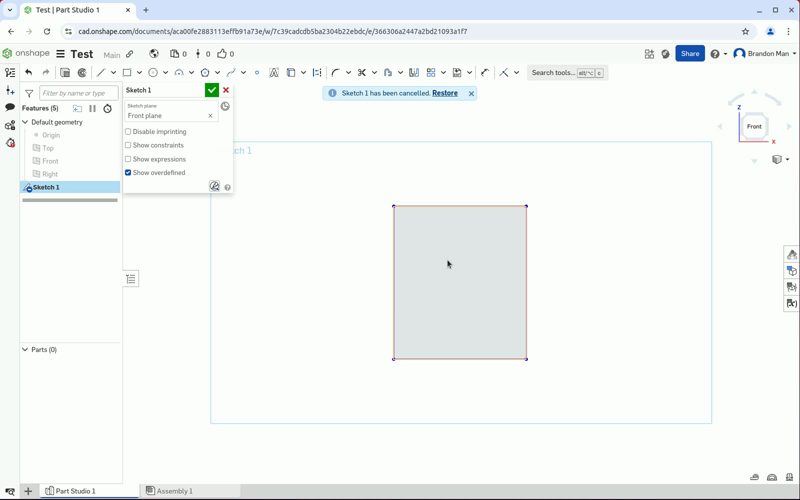
click(447, 259)
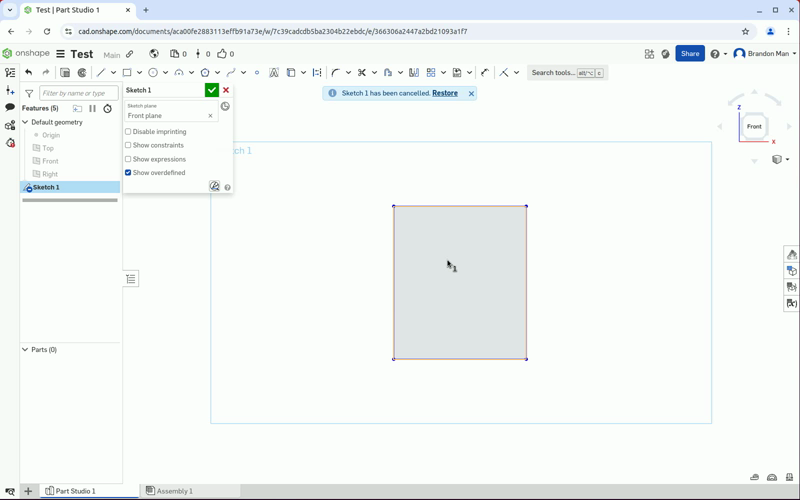
mouse_move(73, 352)
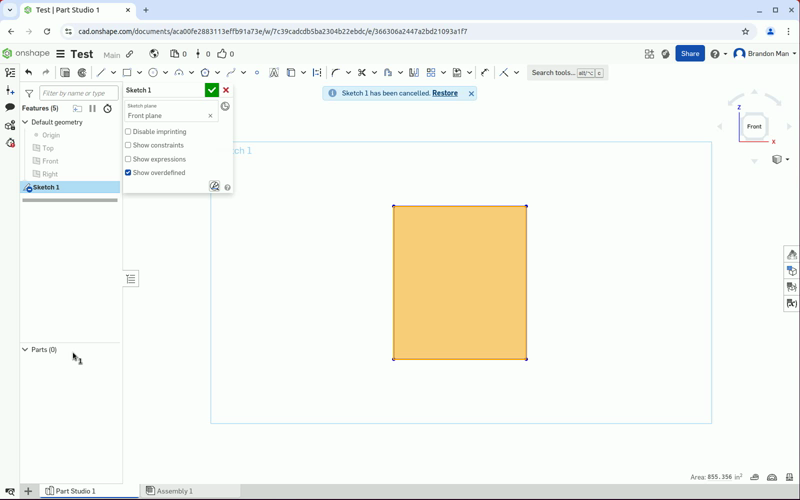
key(shift+y)
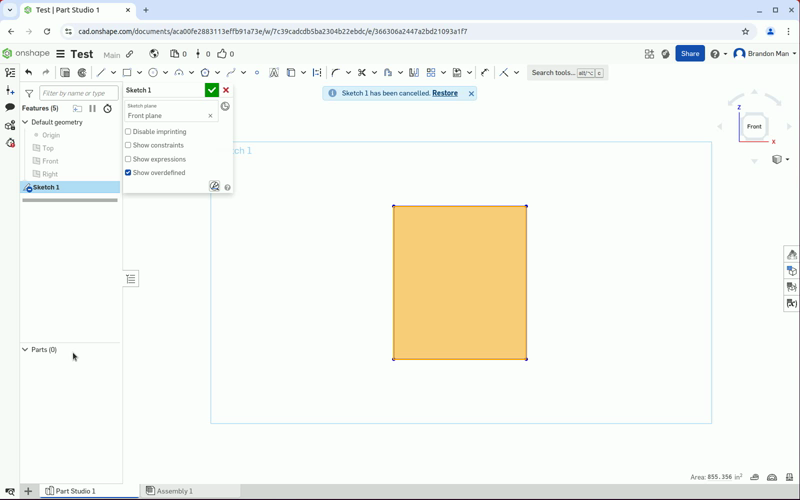
key(shift+e)
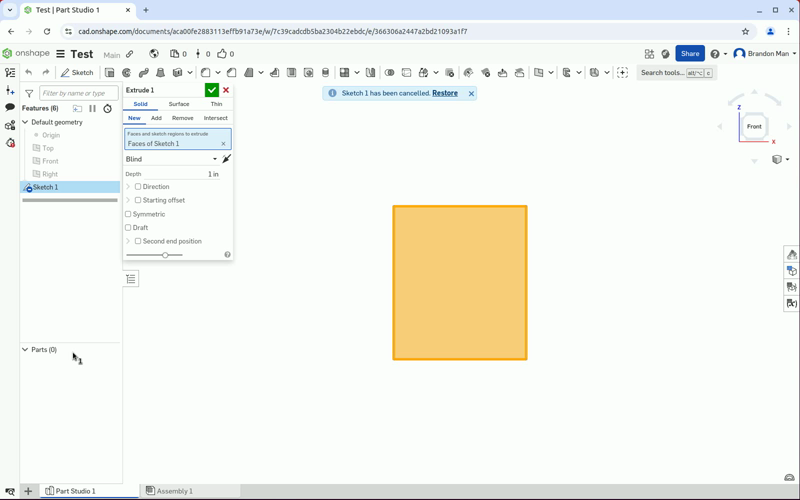
mouse_move(143, 106)
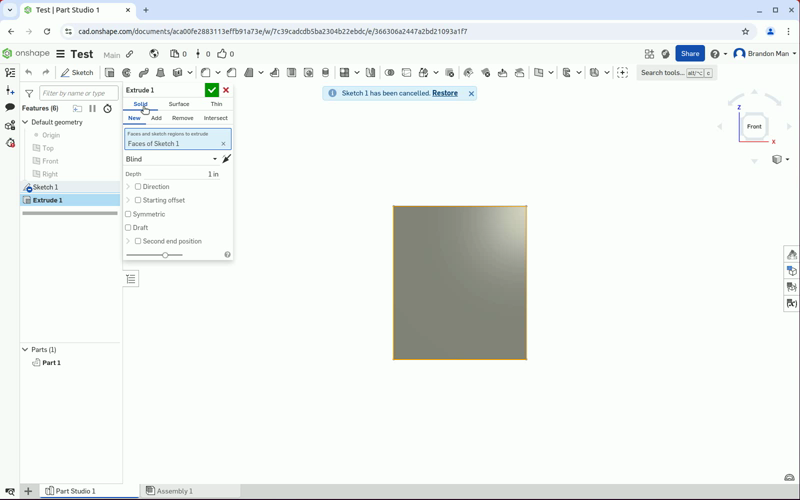
click(143, 106)
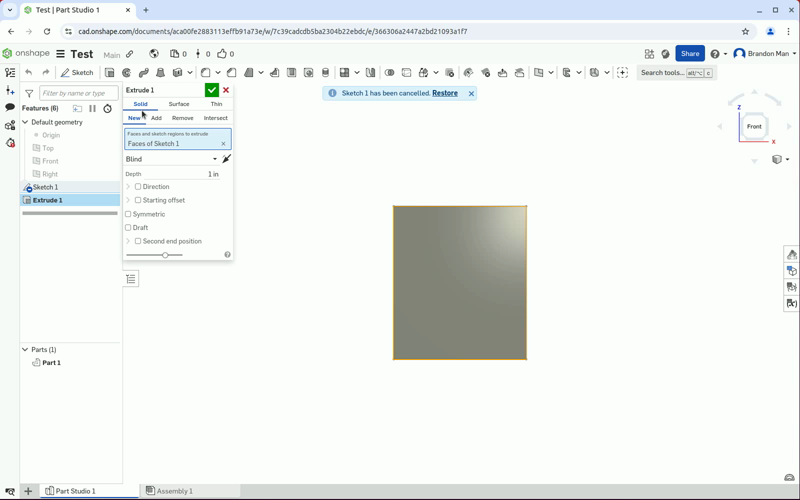
mouse_move(137, 120)
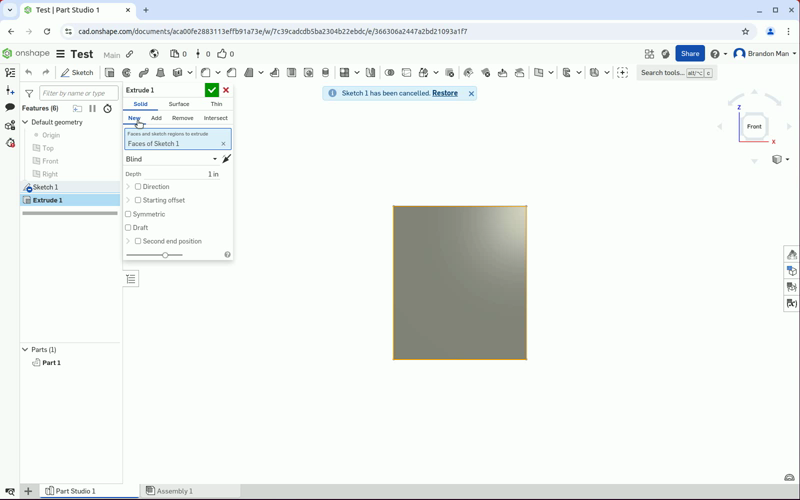
click(137, 120)
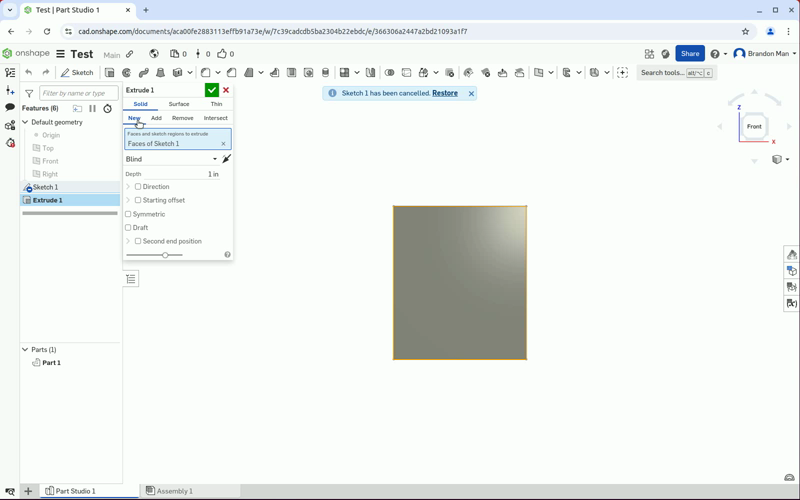
key(tab, 4)
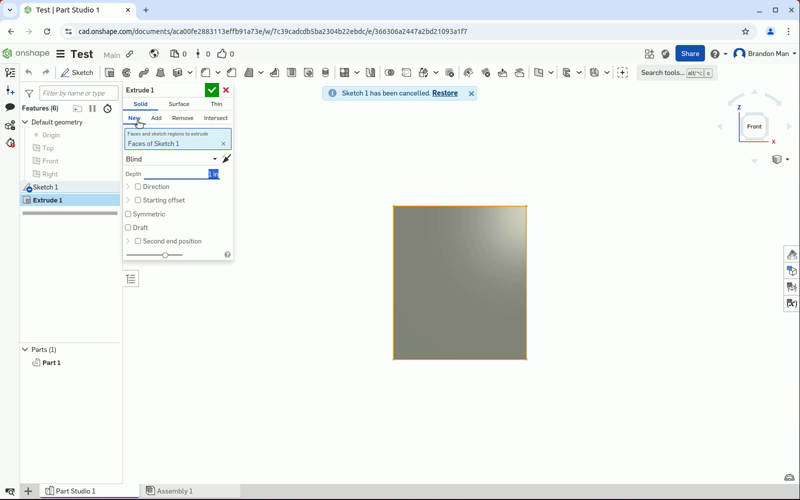
text(-23.108)
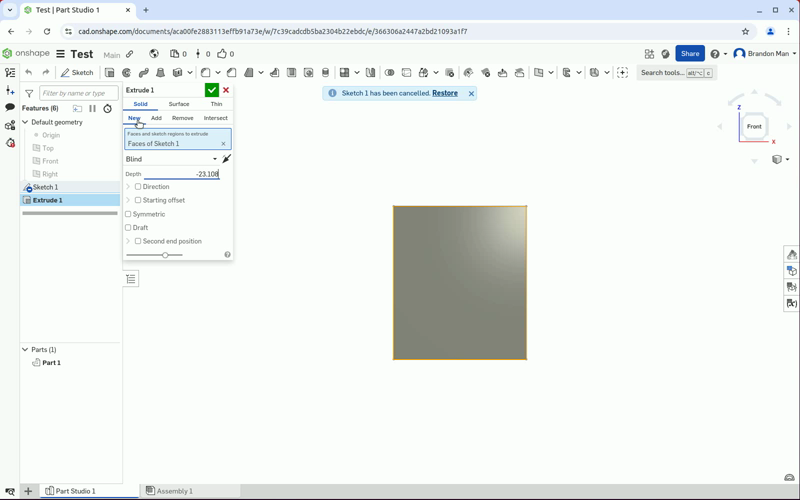
key(enter)
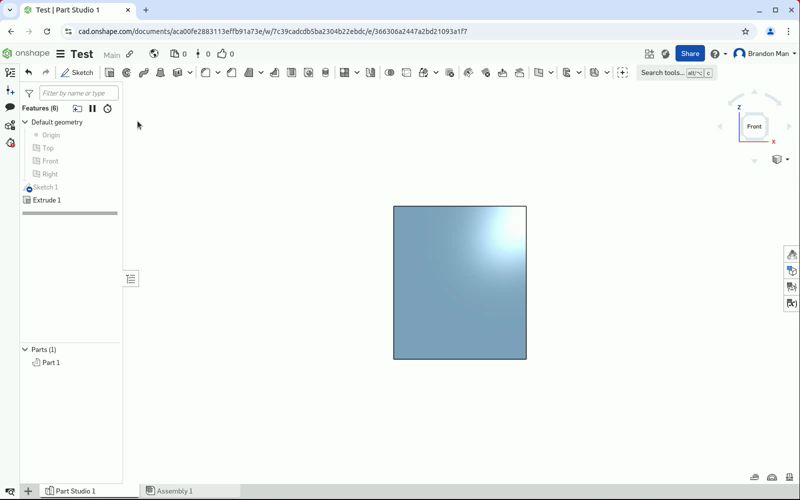
key(shift+h)
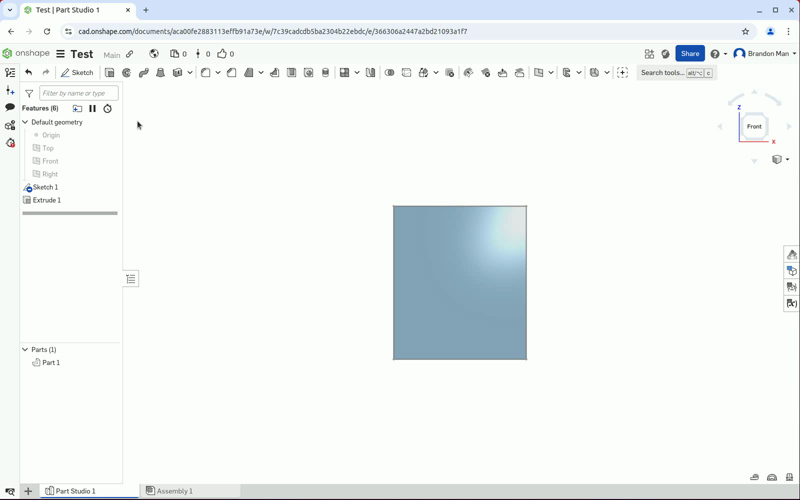
key(shift+h)
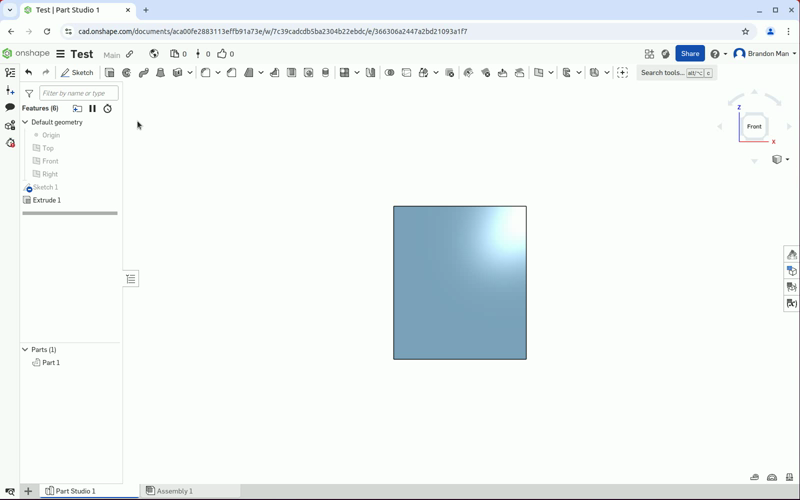
mouse_move(73, 189)
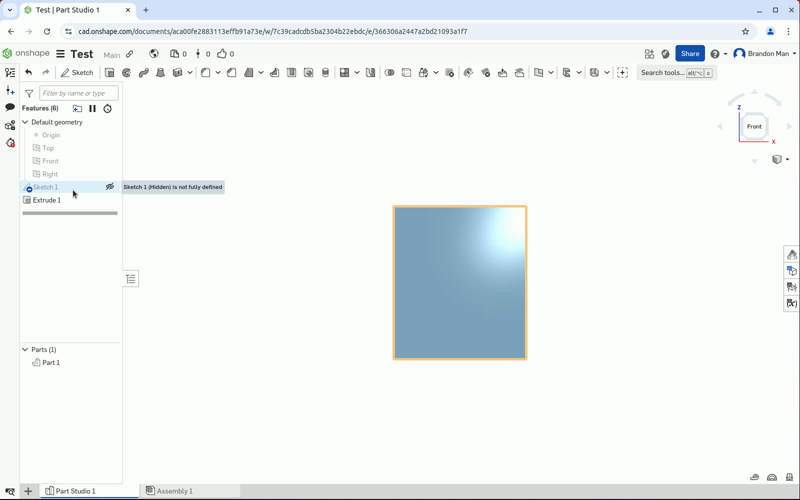
click(73, 189)
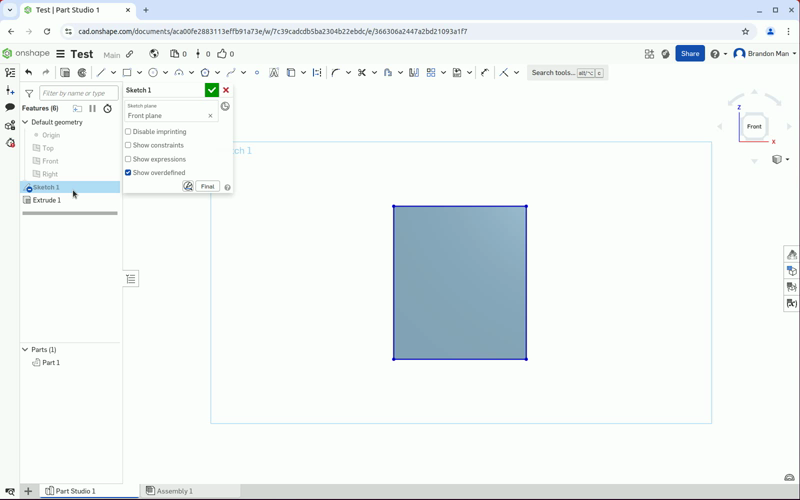
mouse_move(229, 92)
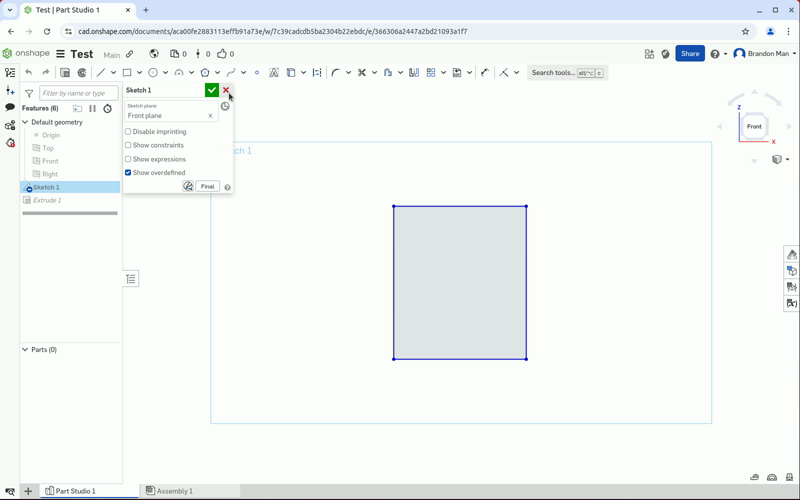
click(229, 92)
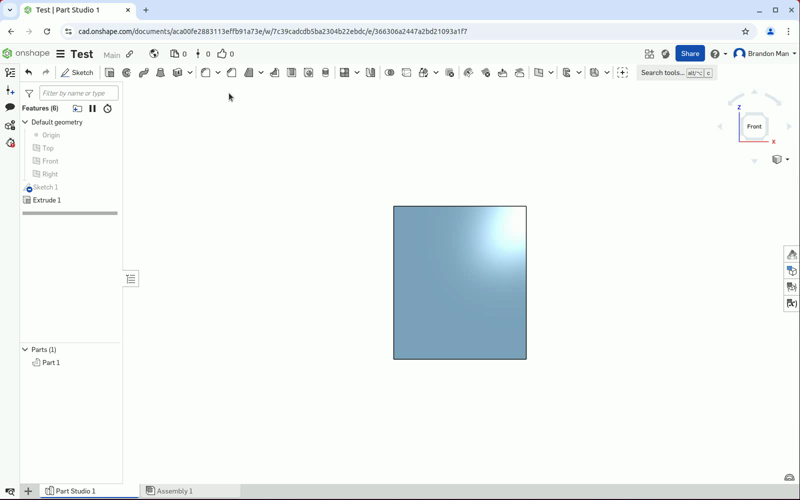
mouse_move(73, 352)
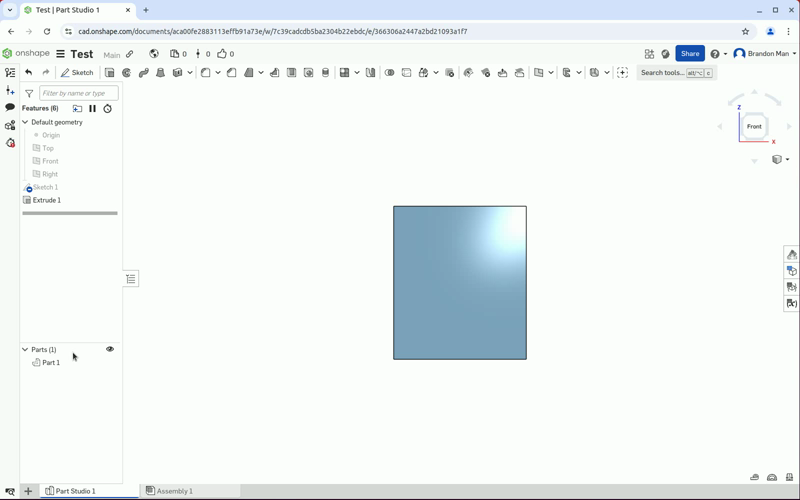
key(y)
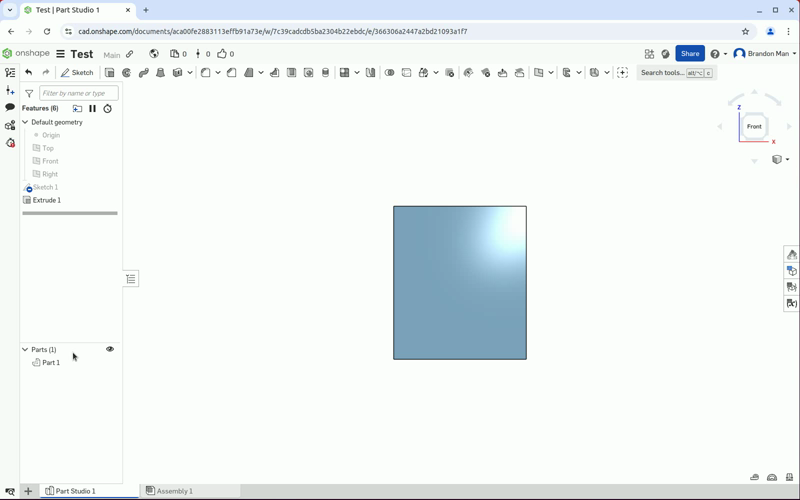
key(shift+p)
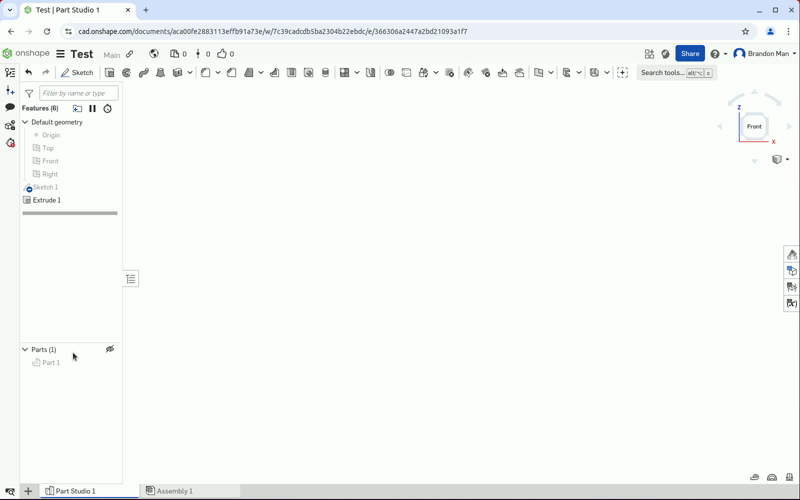
key(space)
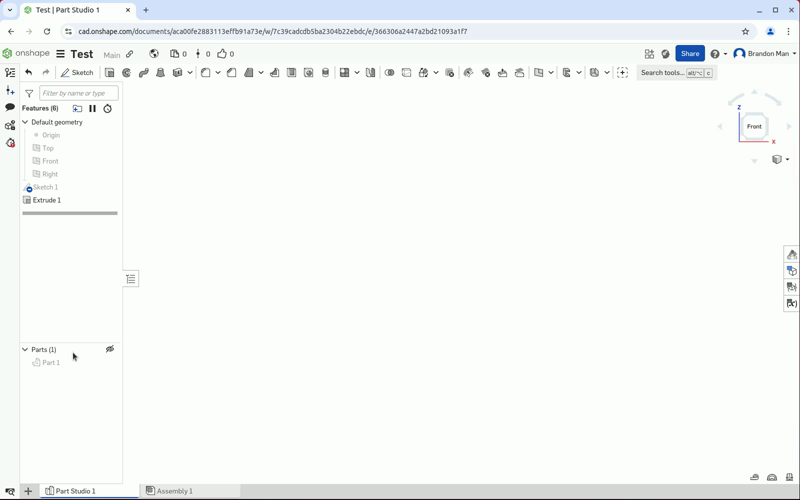
key_down(shift)
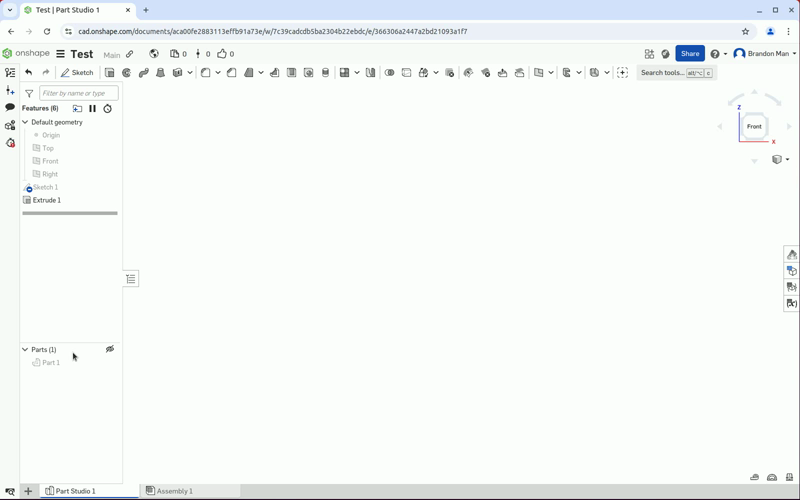
key(left)
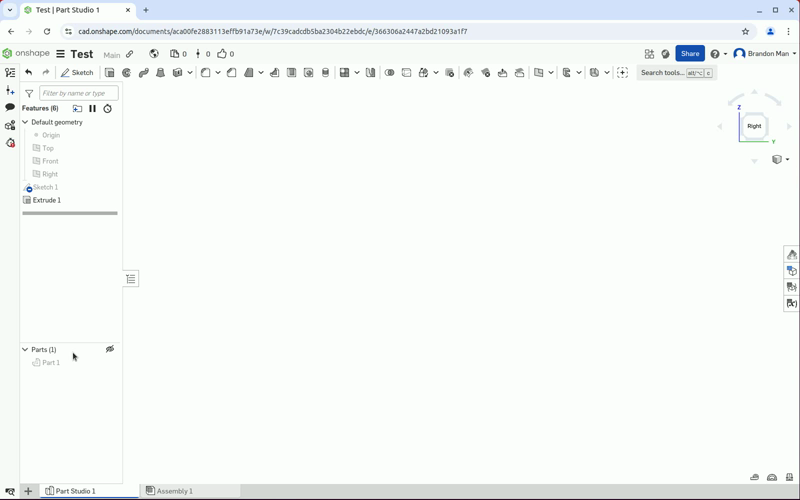
key_up(shift)
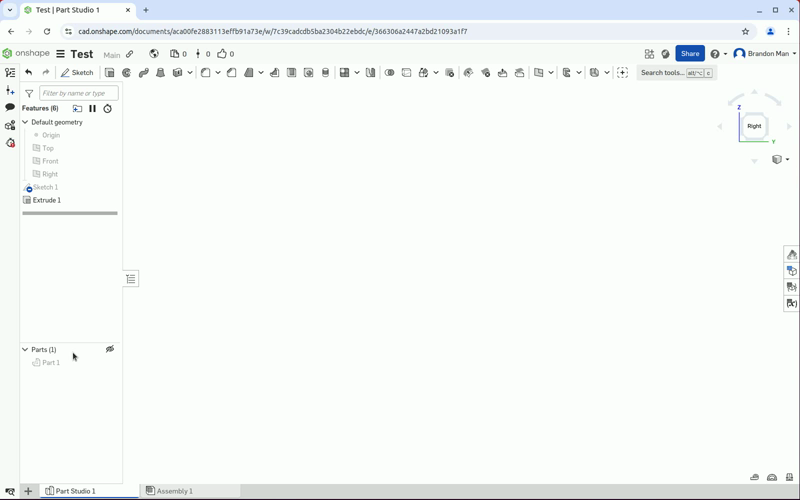
mouse_move(73, 352)
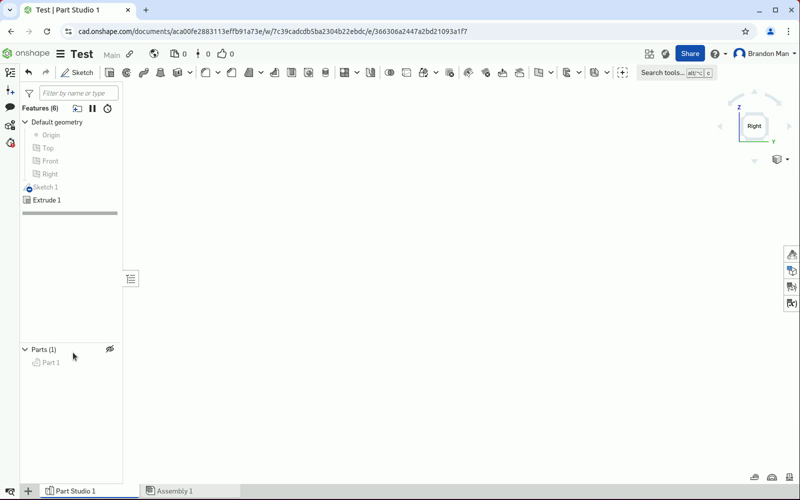
key(shift+y)
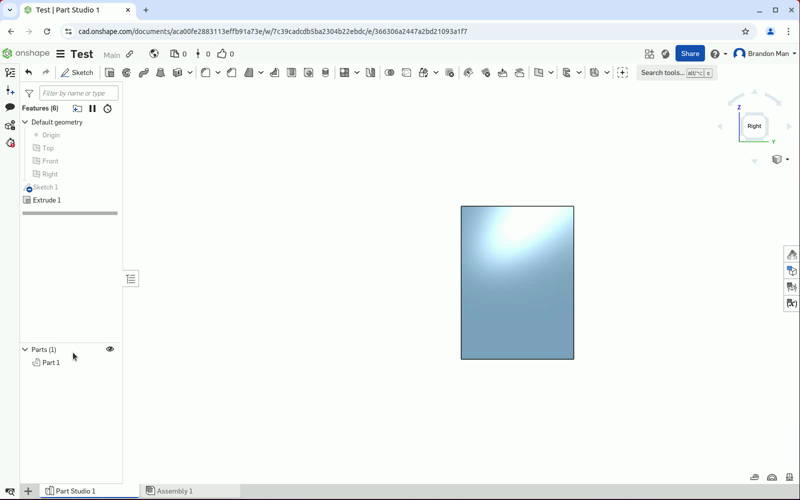
mouse_move(541, 75)
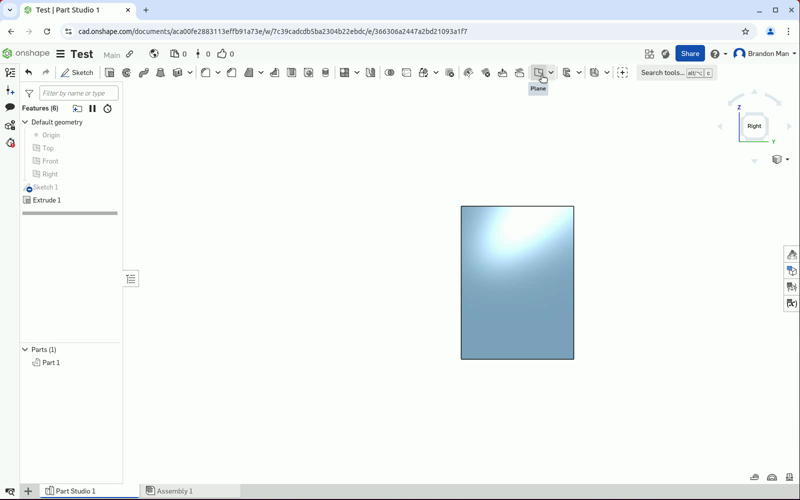
click(541, 75)
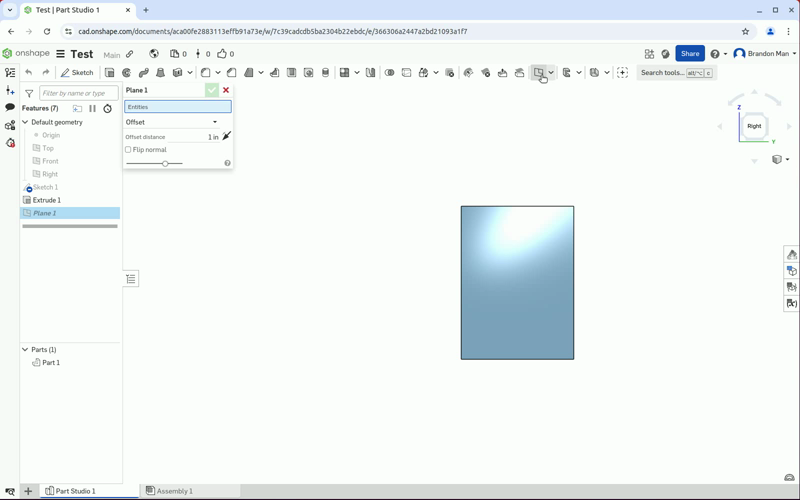
mouse_move(73, 176)
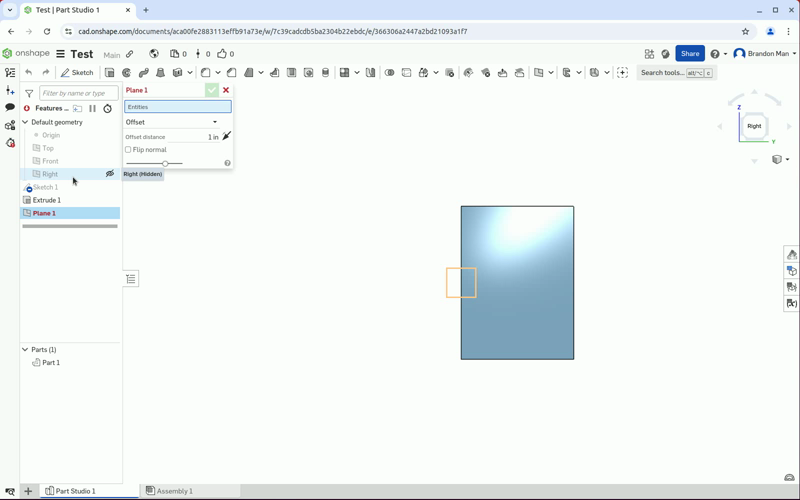
click(73, 176)
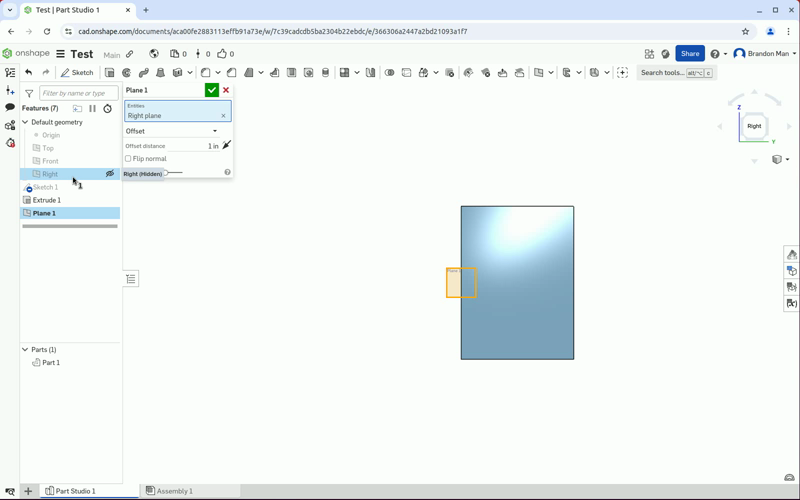
key(tab, 2)
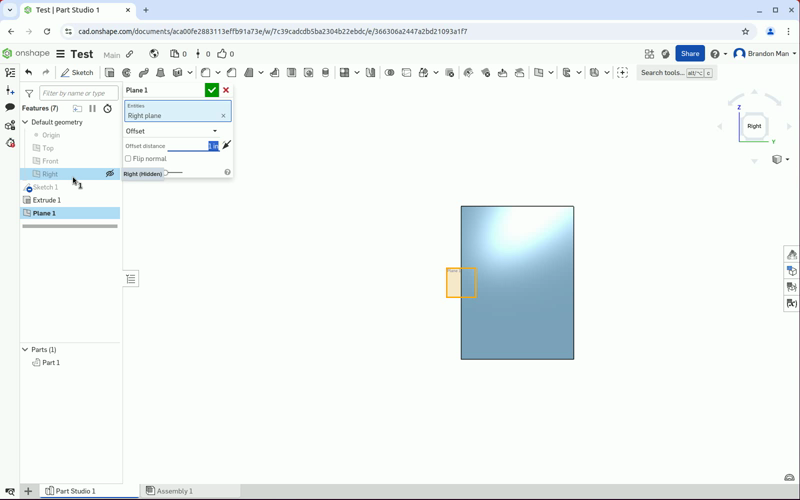
text(13.711)
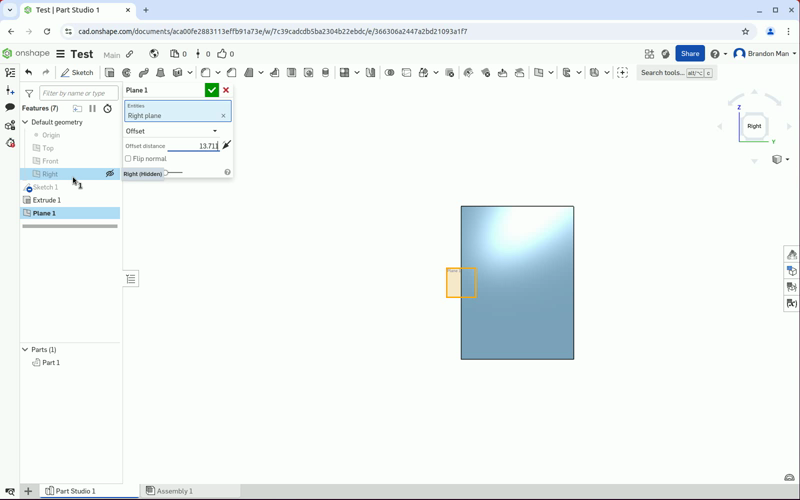
key(enter, 2)
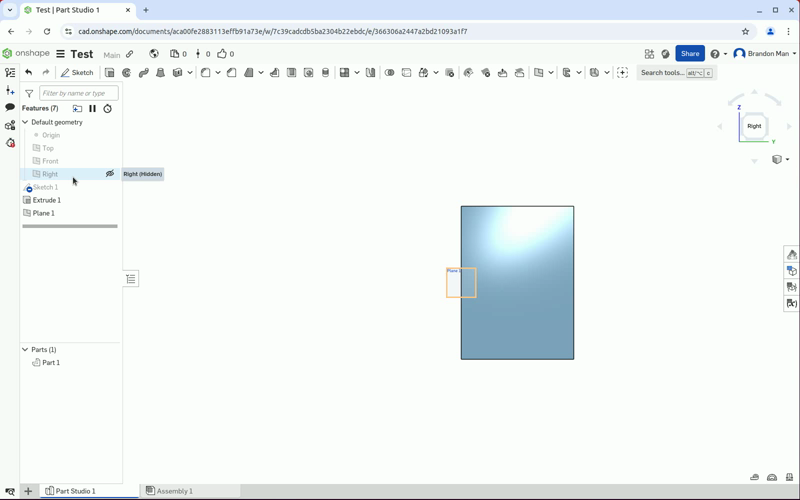
key(shift+s)
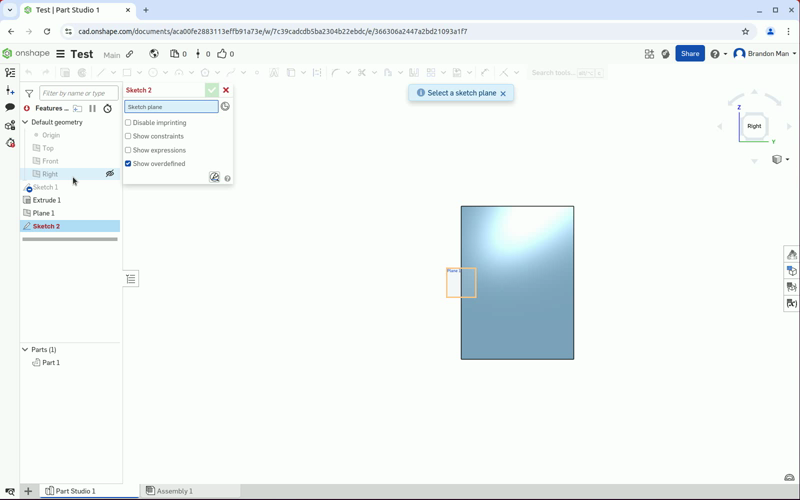
mouse_move(73, 215)
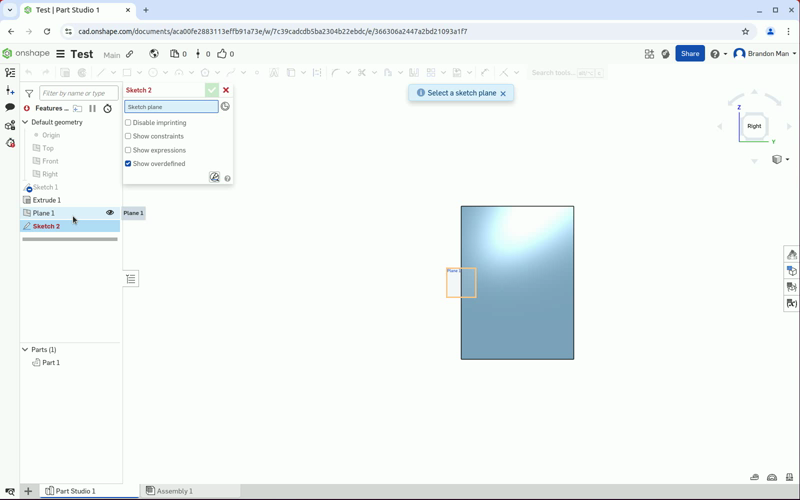
click(73, 215)
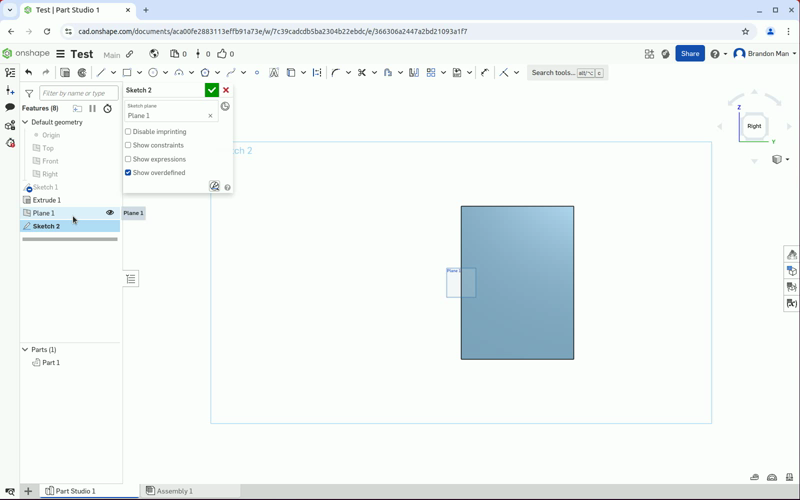
mouse_move(73, 352)
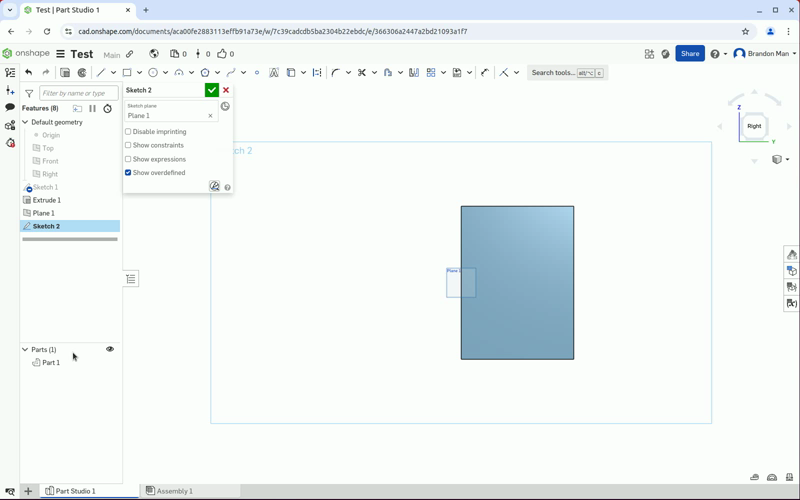
key(y)
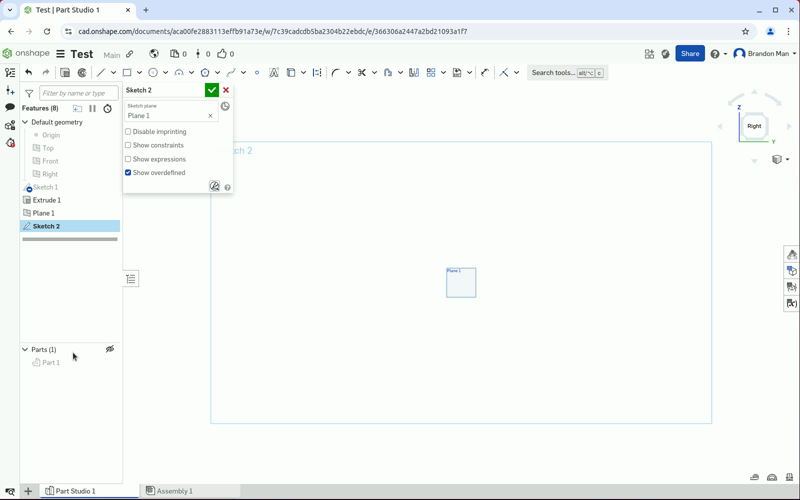
key(c)
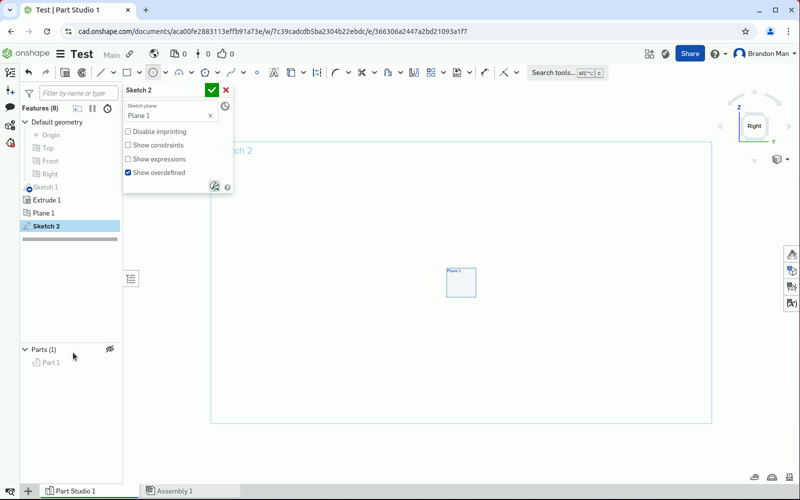
key_down(shift)
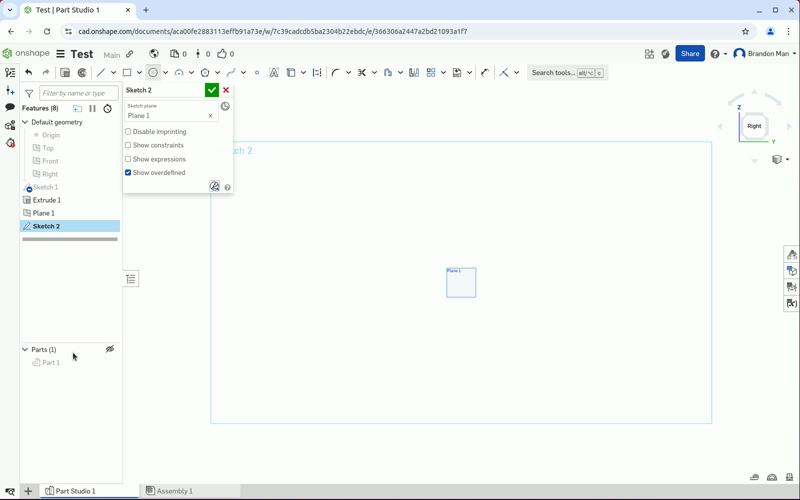
mouse_move(516, 282)
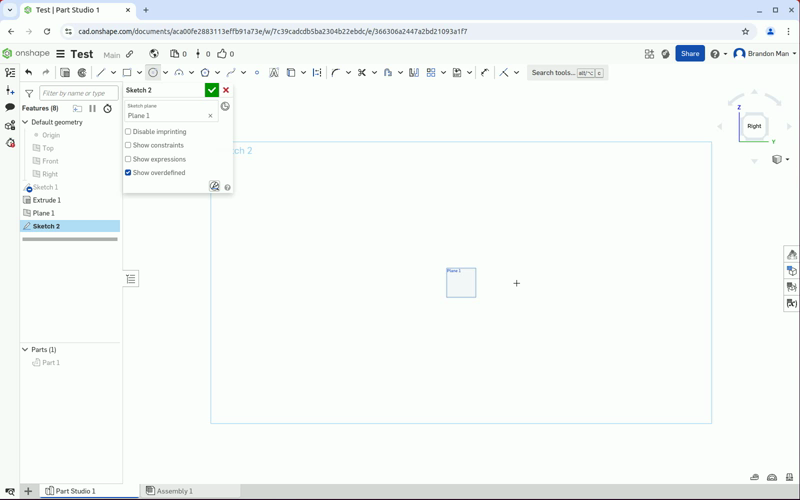
click(516, 282)
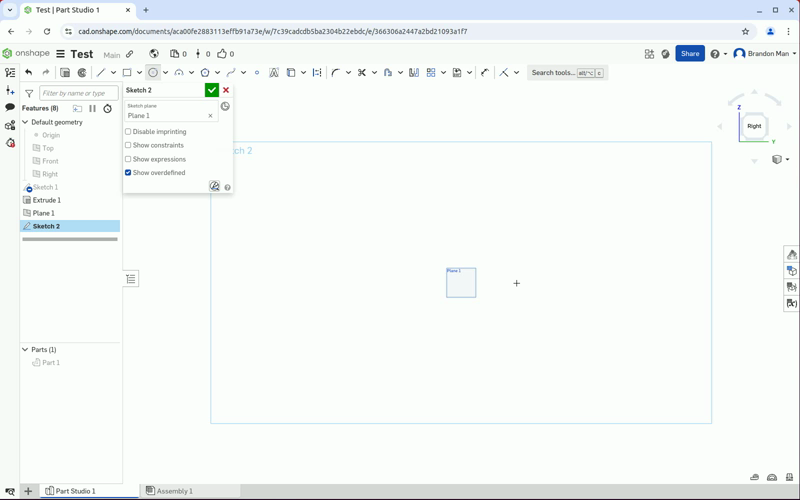
key_up(shift)
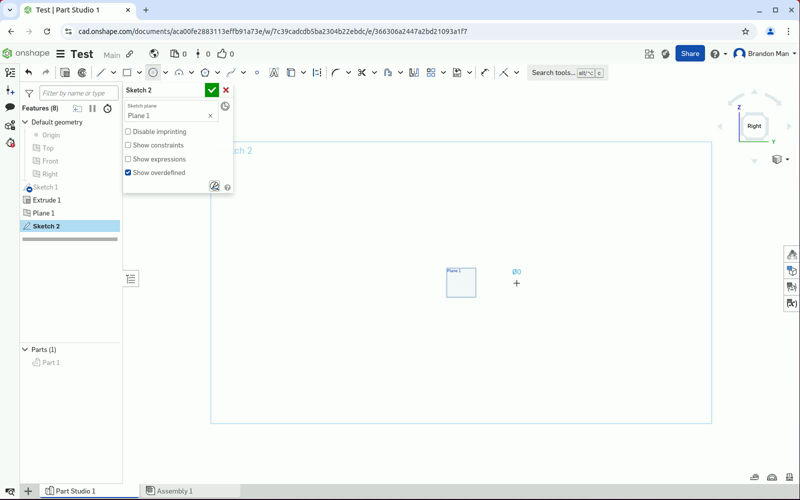
mouse_move(555, 282)
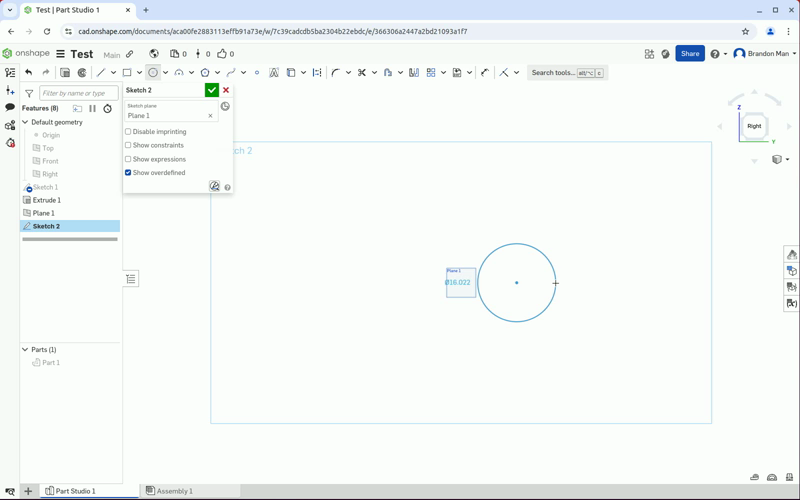
click(555, 282)
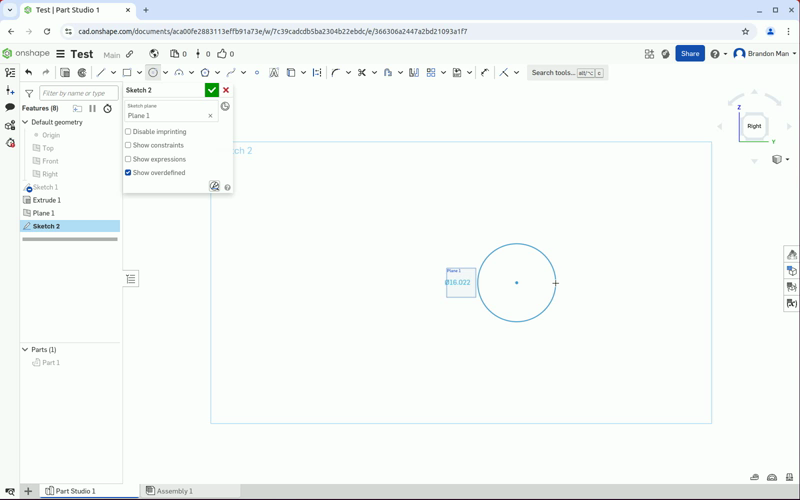
key(esc)
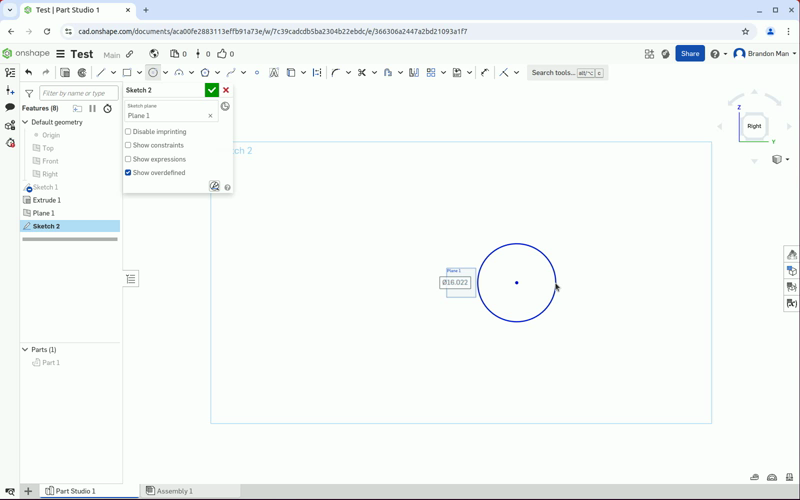
mouse_move(498, 293)
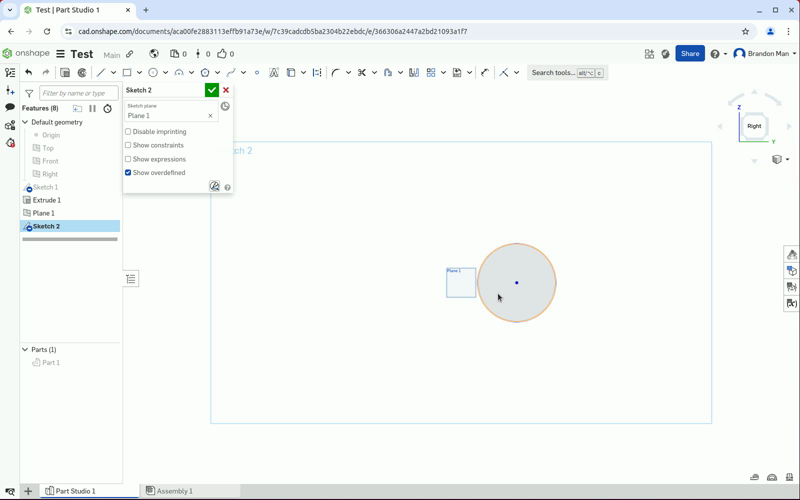
click(498, 293)
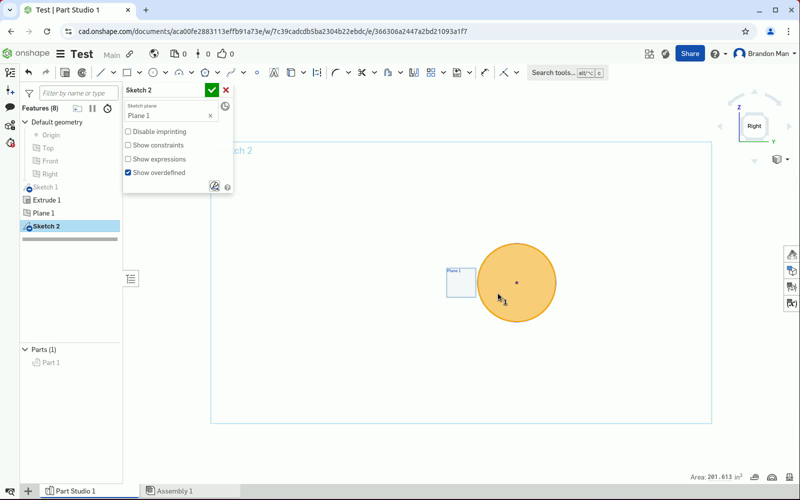
mouse_move(73, 352)
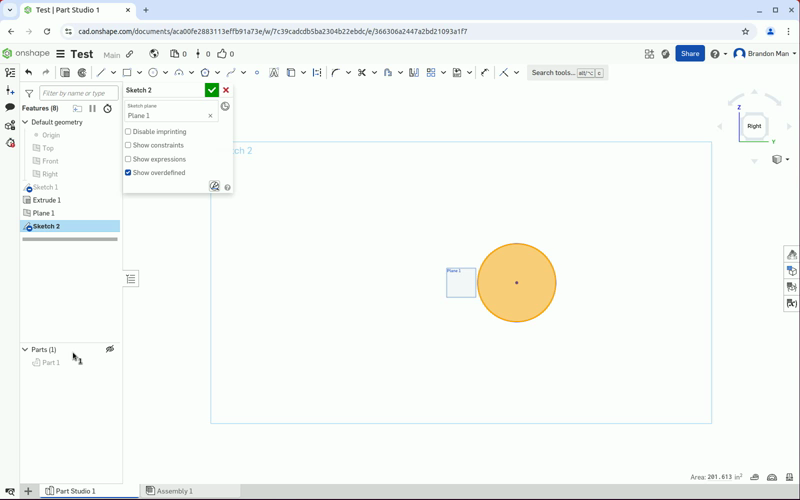
key(shift+y)
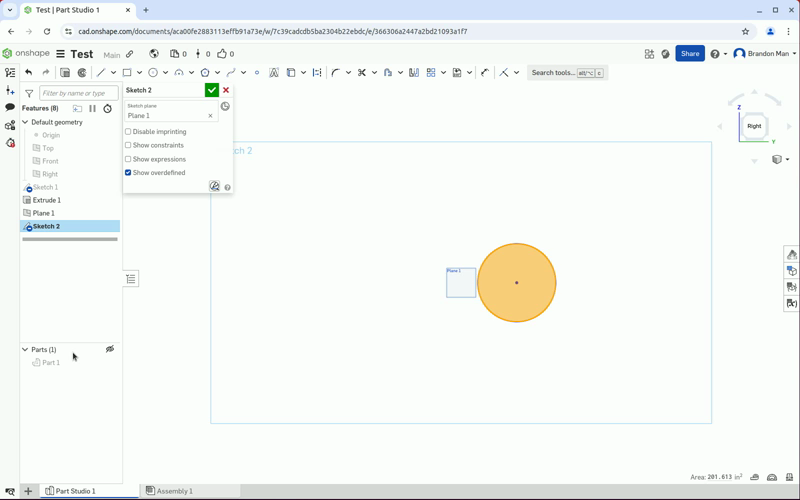
key(shift+e)
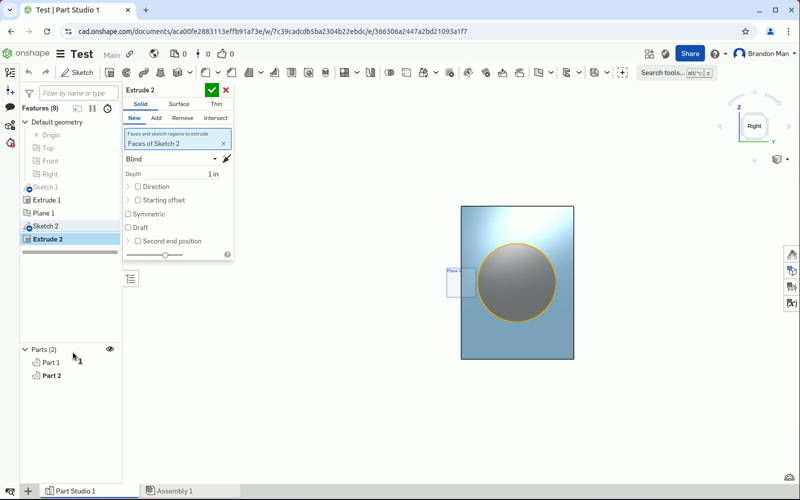
mouse_move(143, 106)
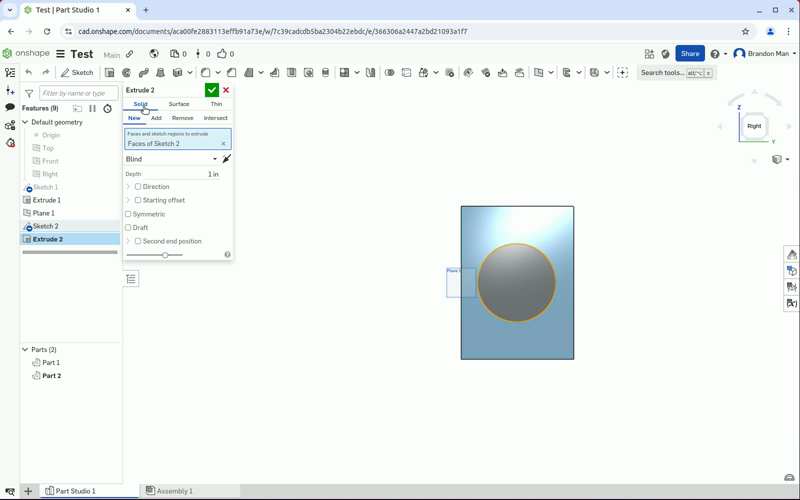
click(143, 106)
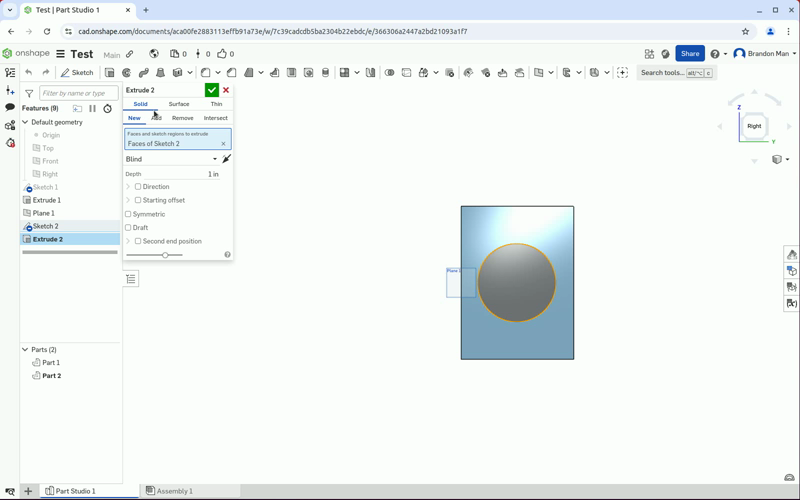
mouse_move(186, 120)
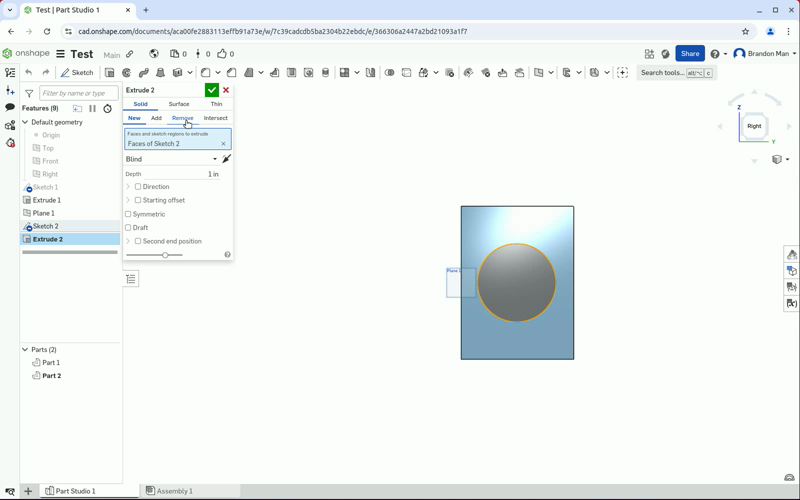
click(186, 120)
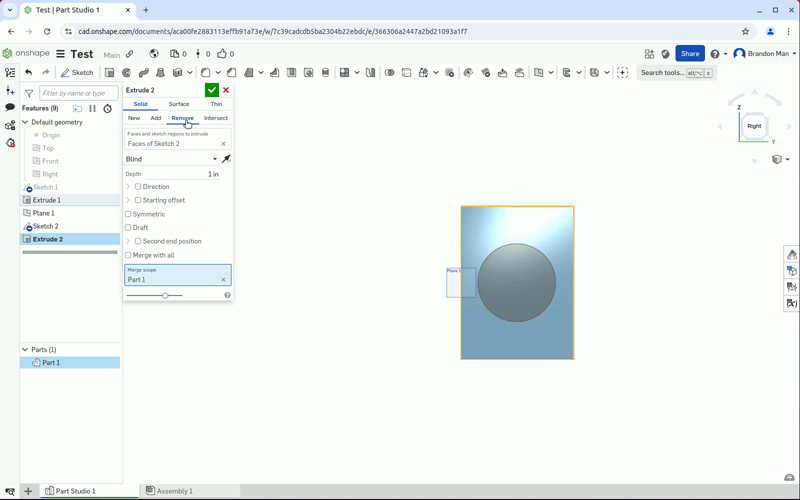
key(tab, 4)
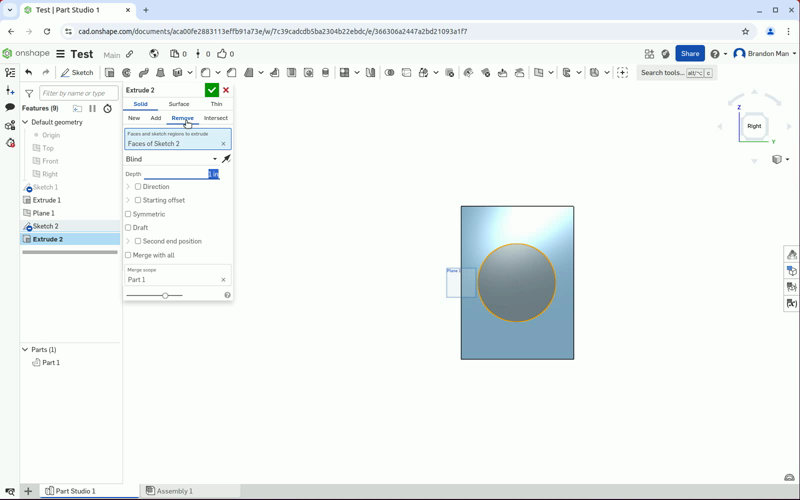
text(27.2)
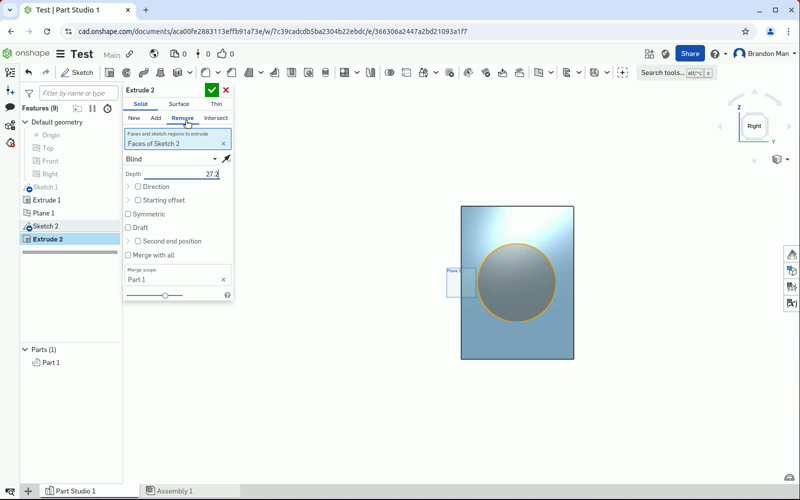
key(tab, 6)
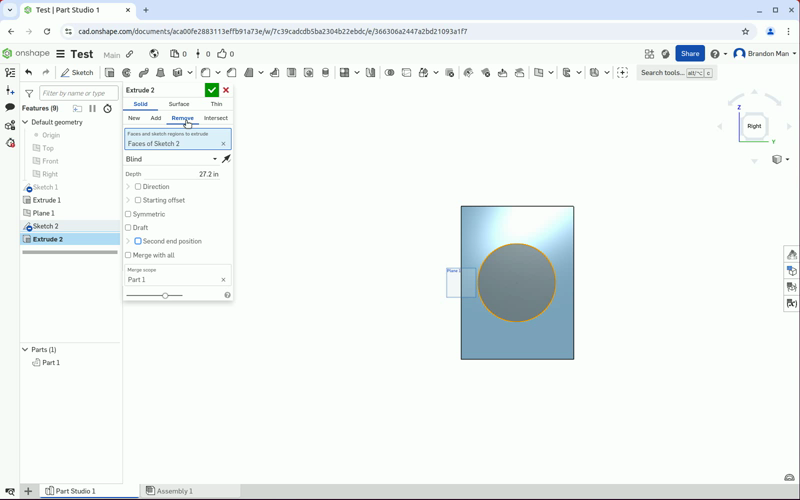
key(space)
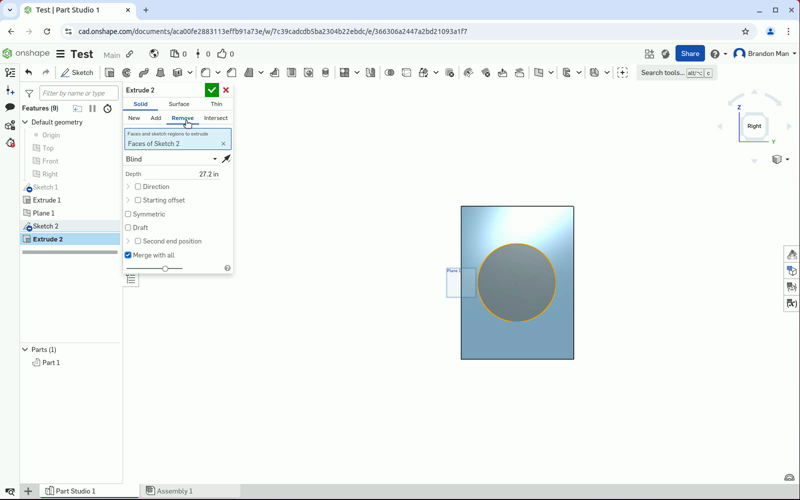
key(enter)
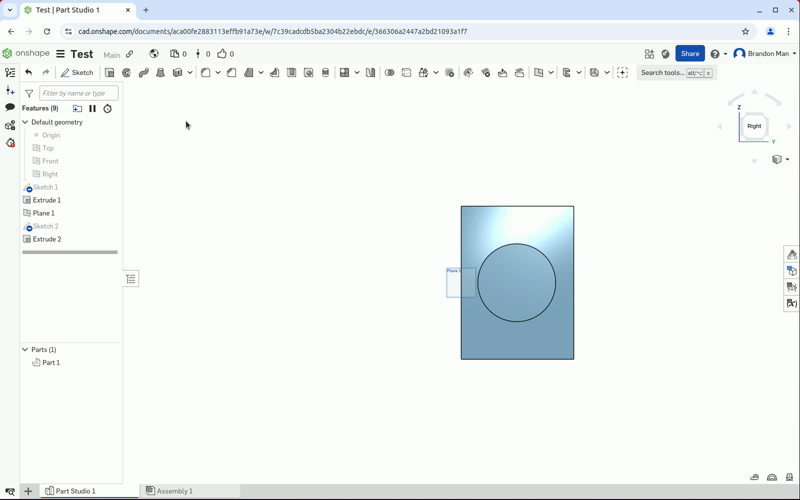
key(shift+h)
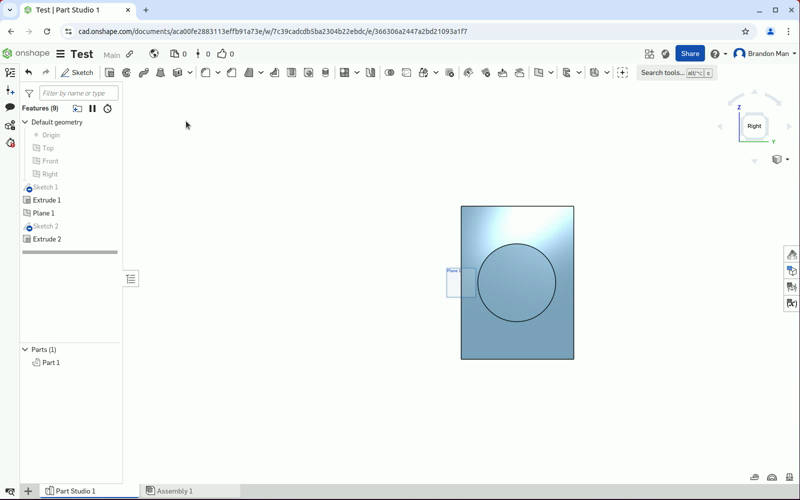
key(shift+h)
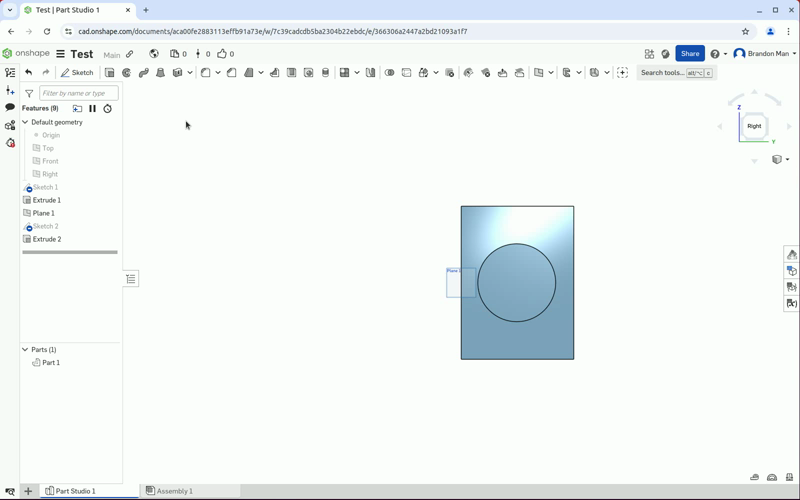
mouse_move(73, 189)
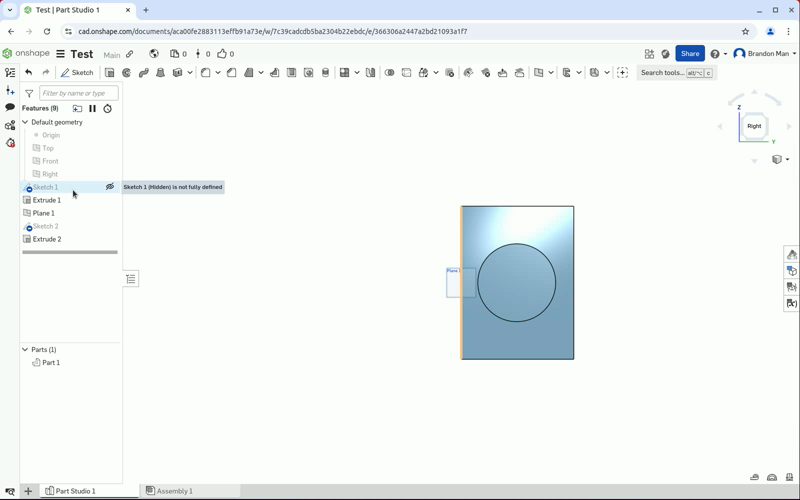
click(73, 189)
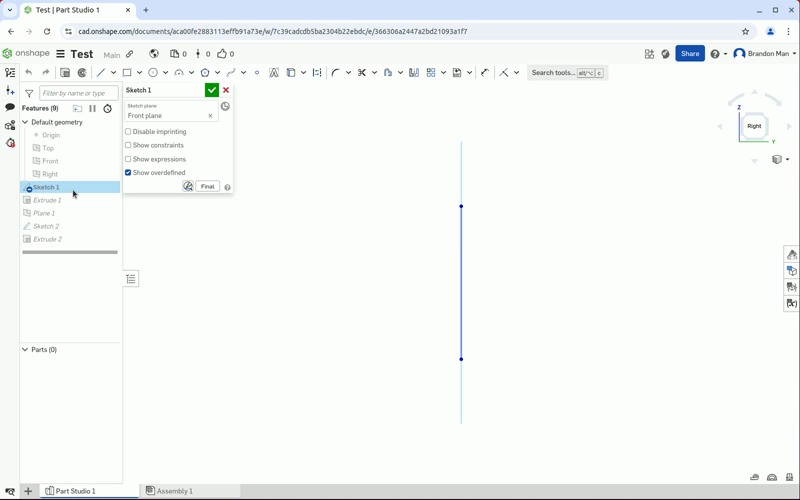
mouse_move(229, 92)
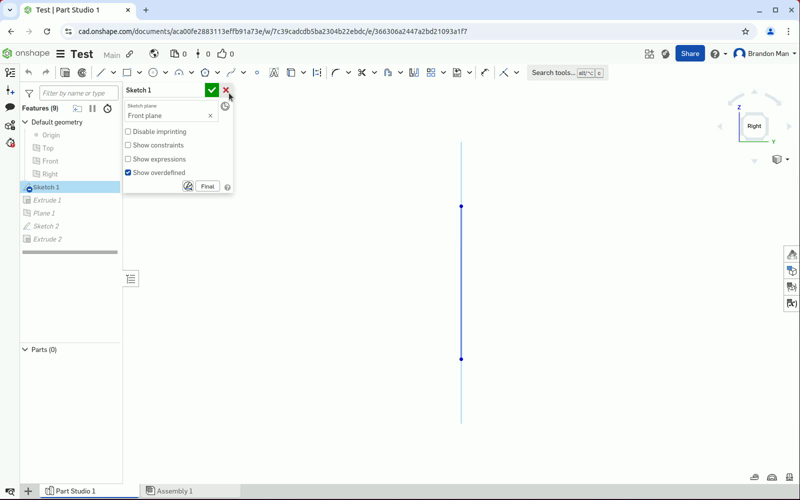
click(229, 92)
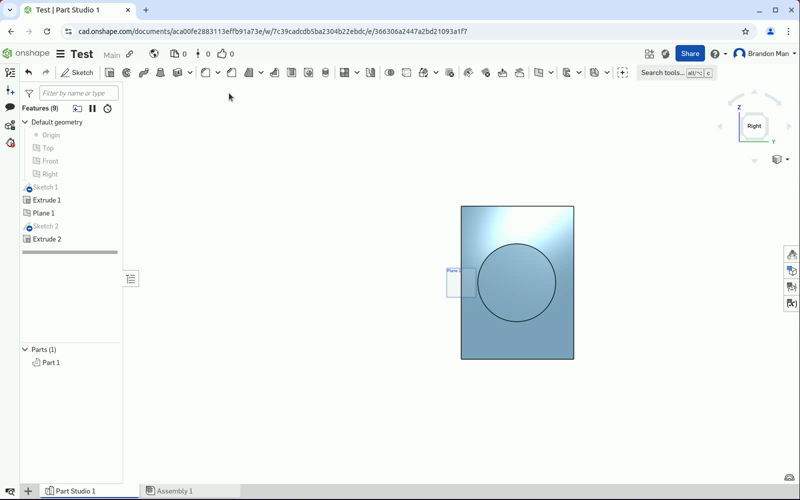
mouse_move(73, 352)
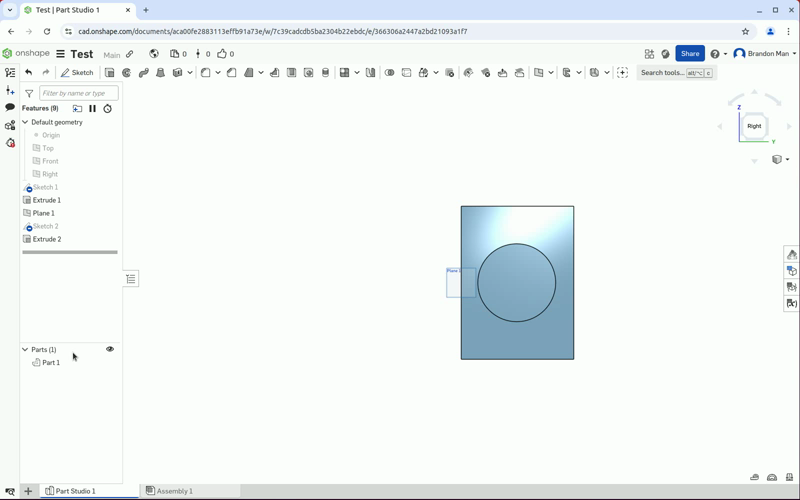
key(y)
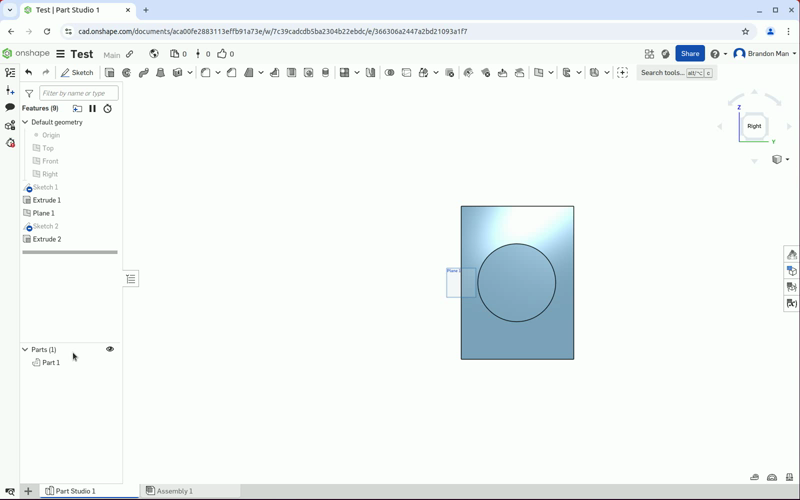
key(shift+p)
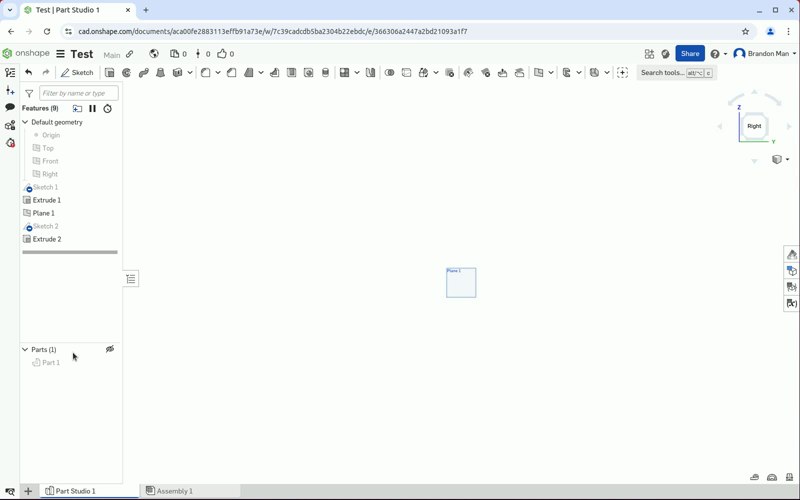
key(space)
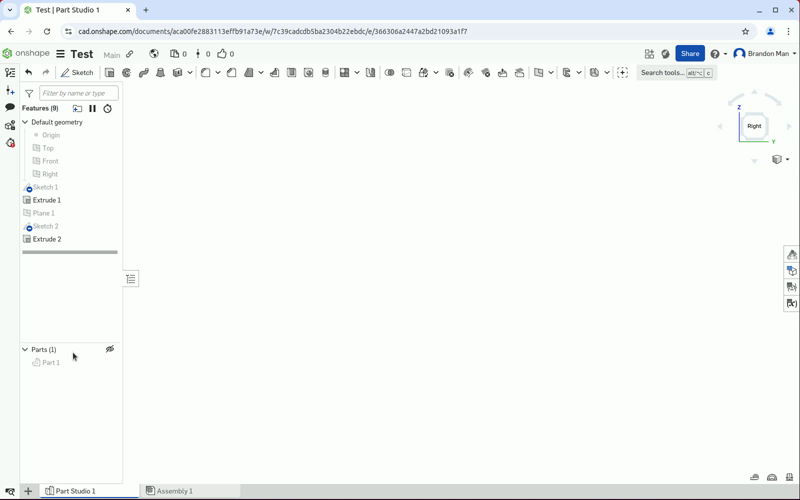
key_down(shift)
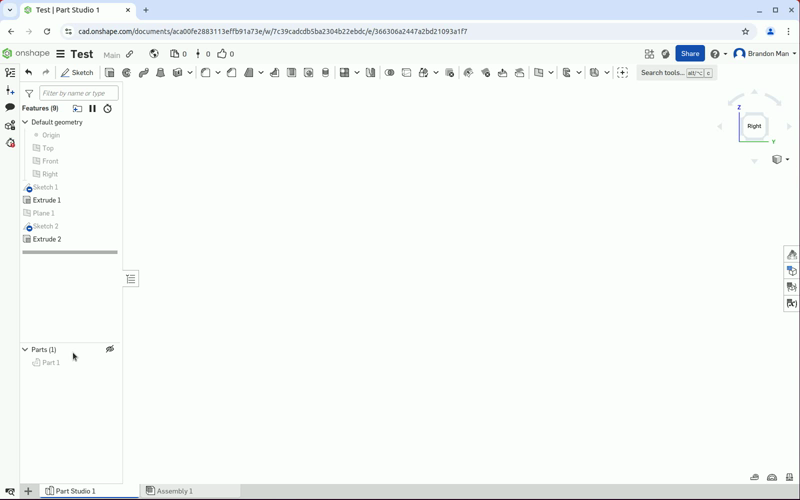
key(right)
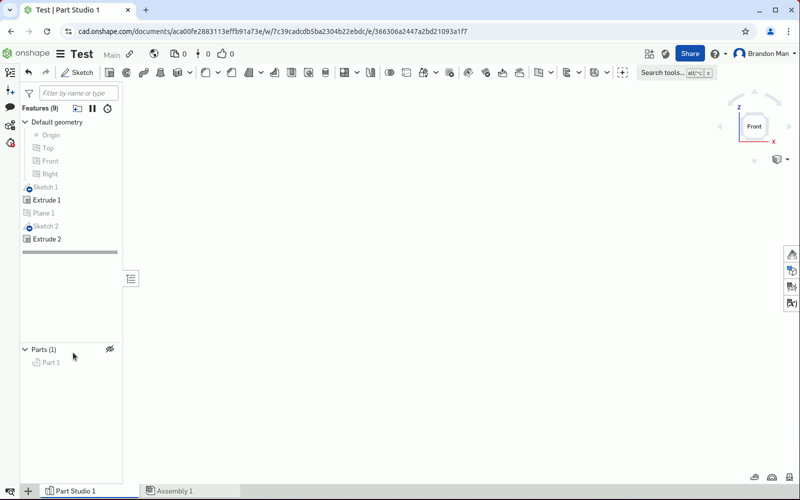
key_up(shift)
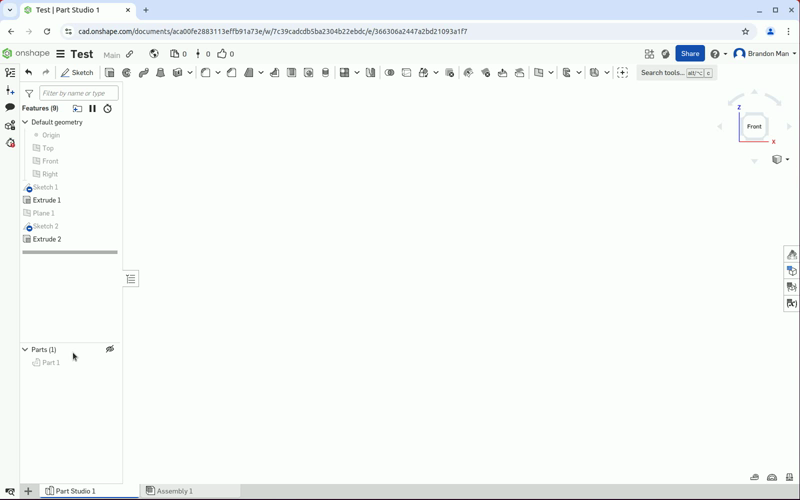
mouse_move(73, 352)
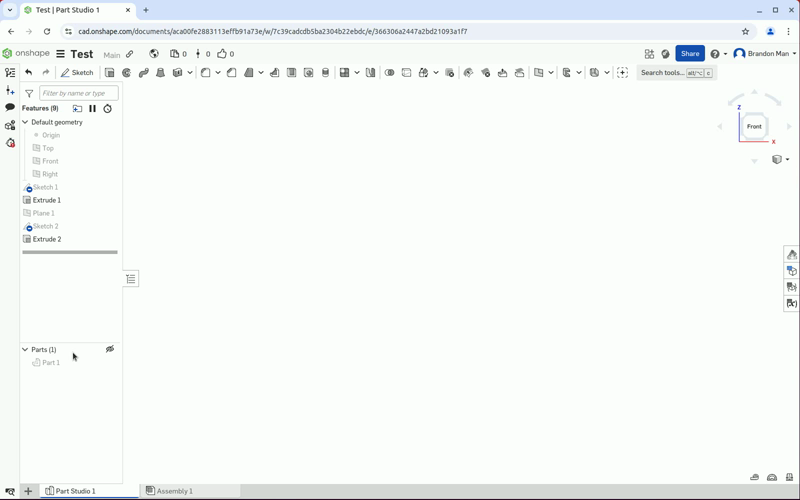
key(shift+y)
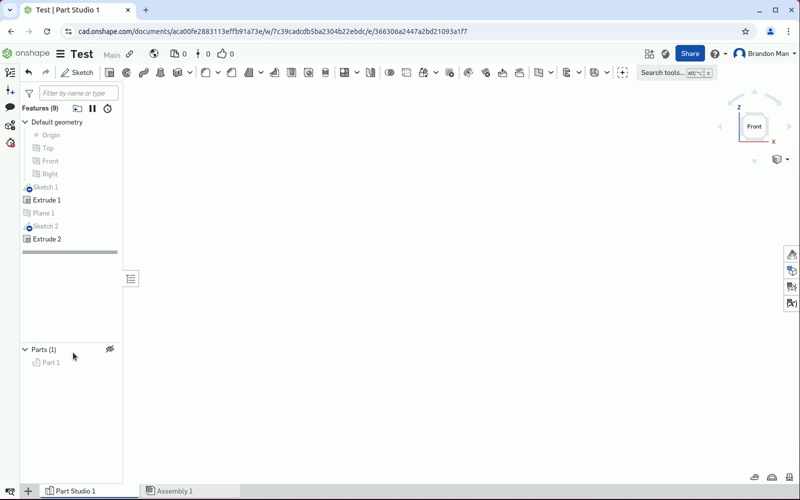
key(shift+s)
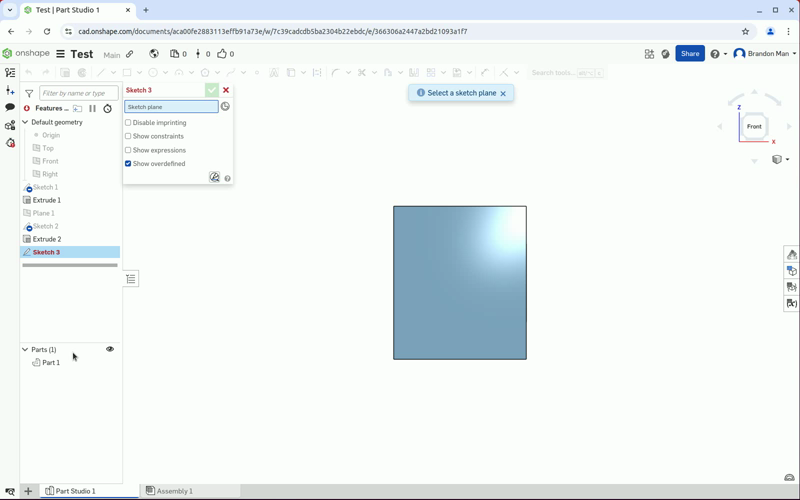
mouse_move(73, 163)
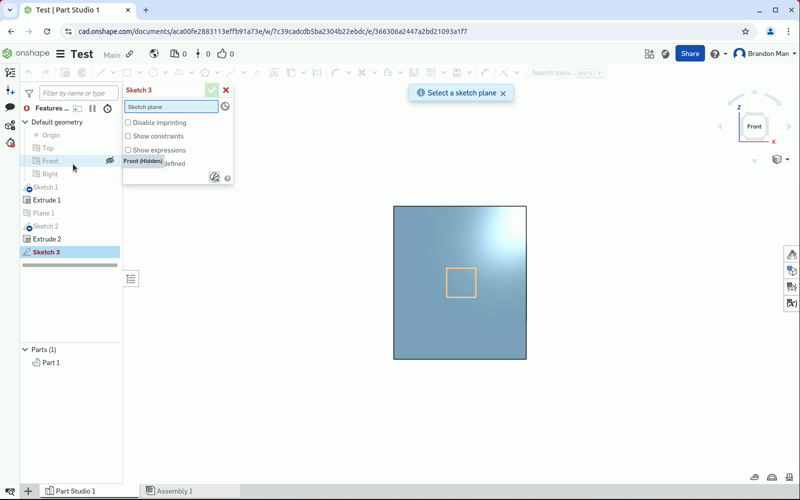
click(73, 163)
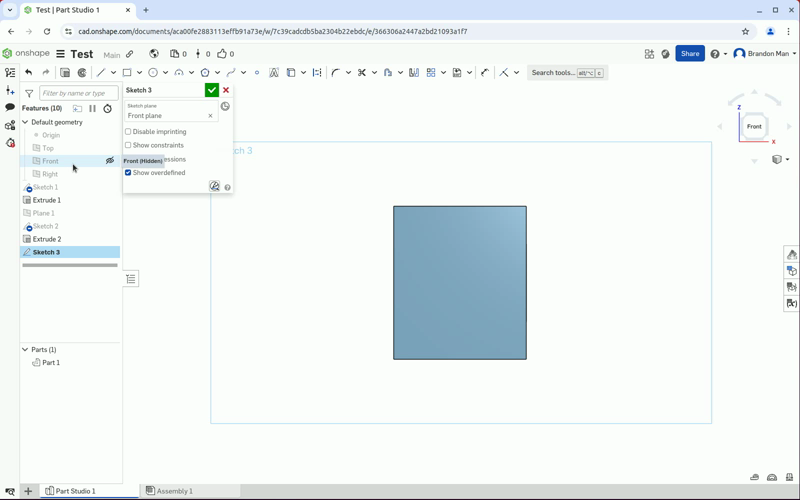
mouse_move(73, 352)
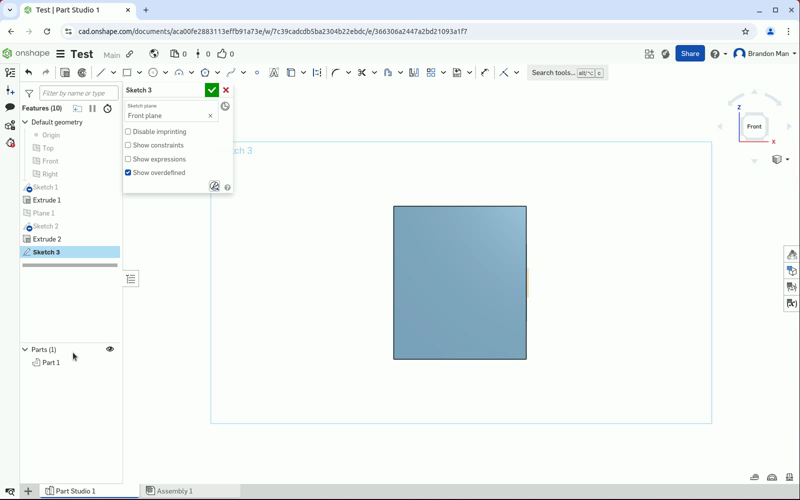
key(y)
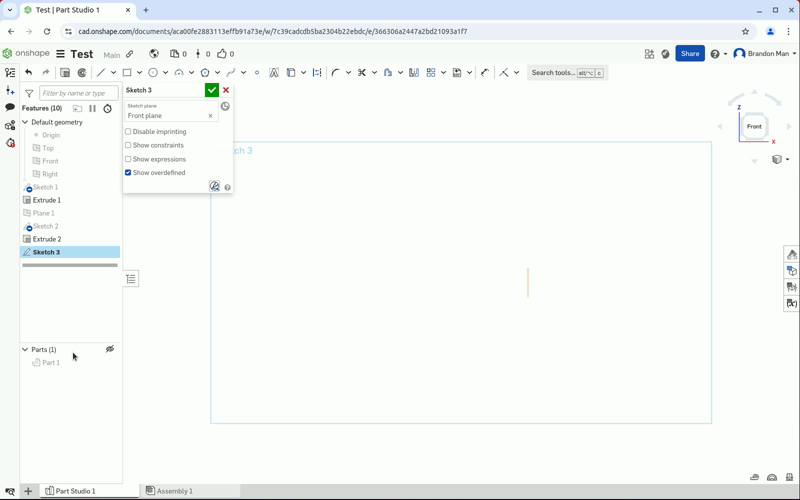
key(l)
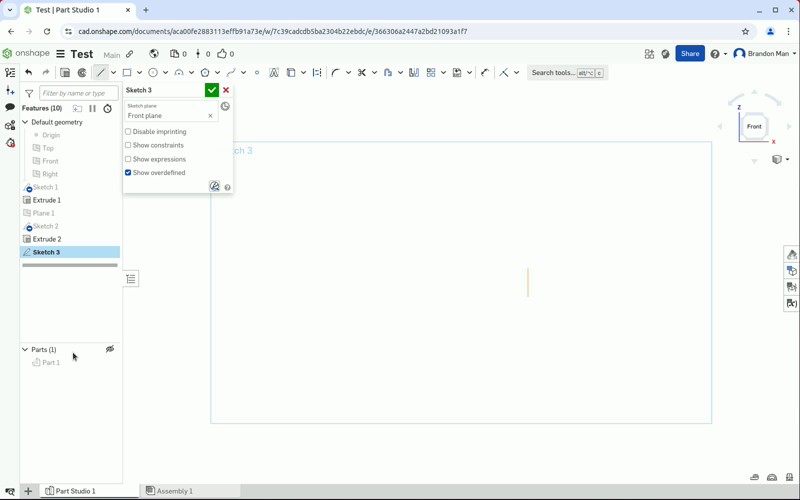
key_down(shift)
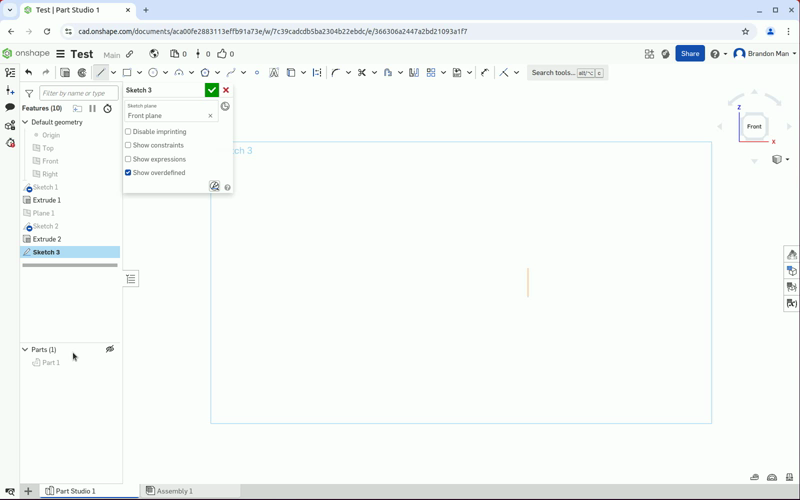
mouse_move(451, 282)
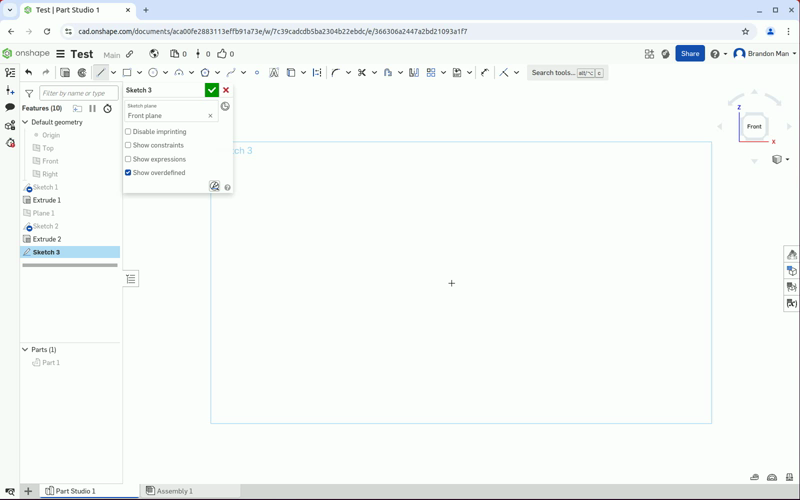
click(451, 282)
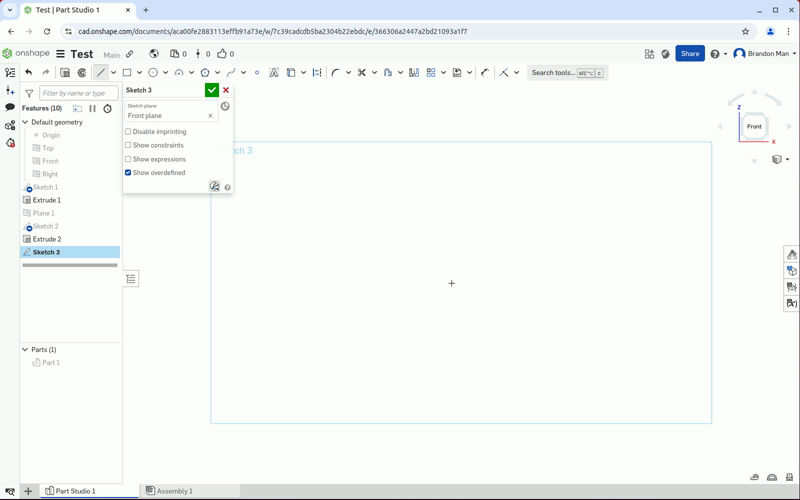
key_up(shift)
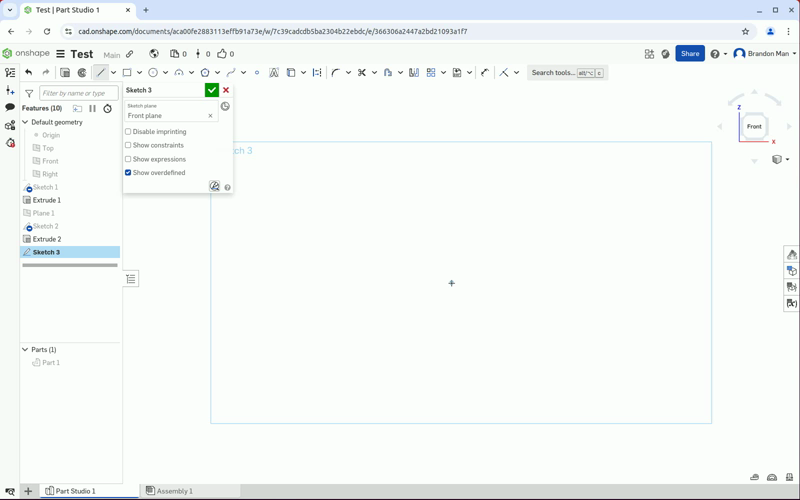
key_down(shift)
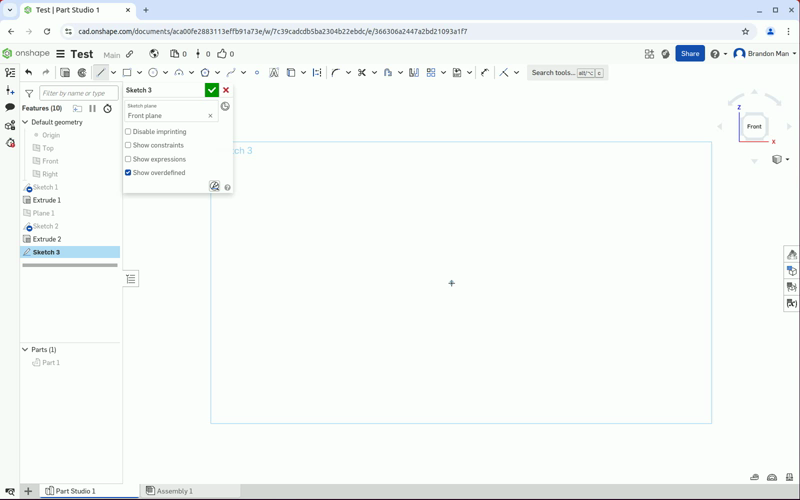
mouse_move(481, 282)
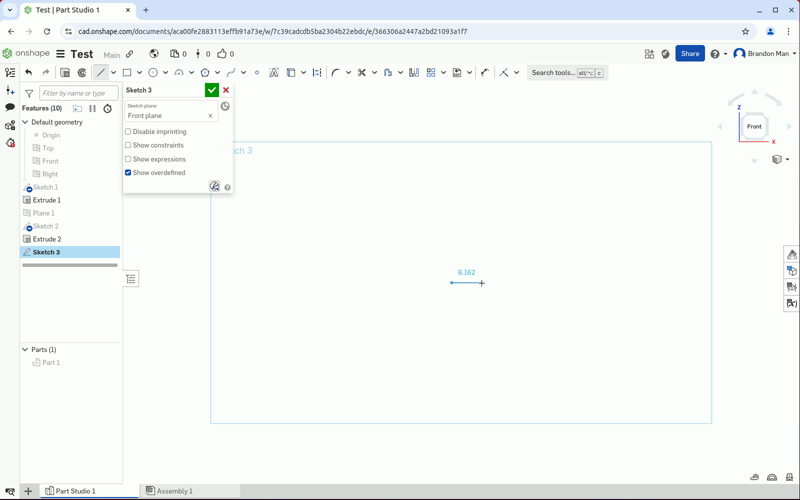
mouse_move(471, 282)
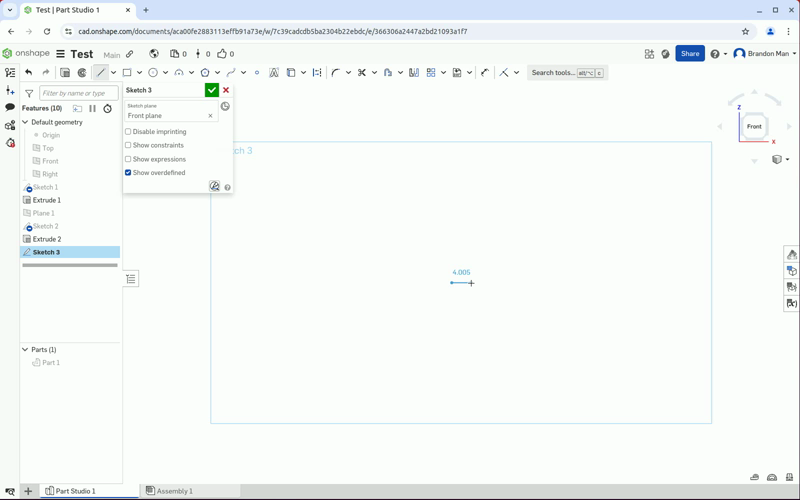
click(471, 282)
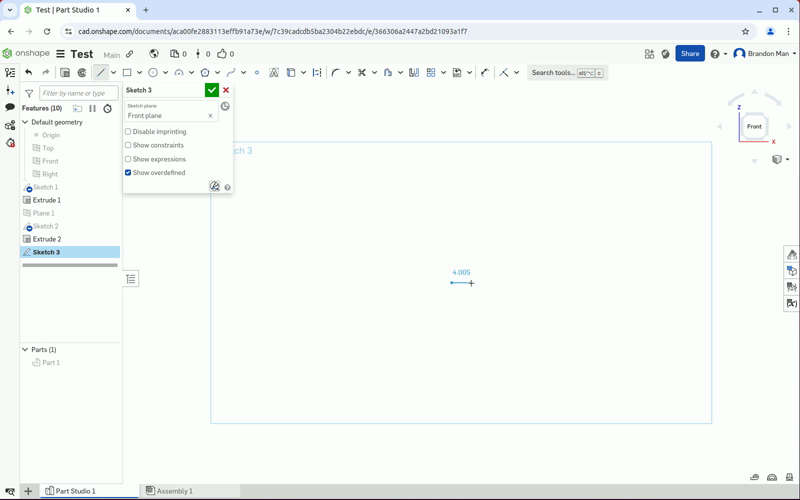
key_up(shift)
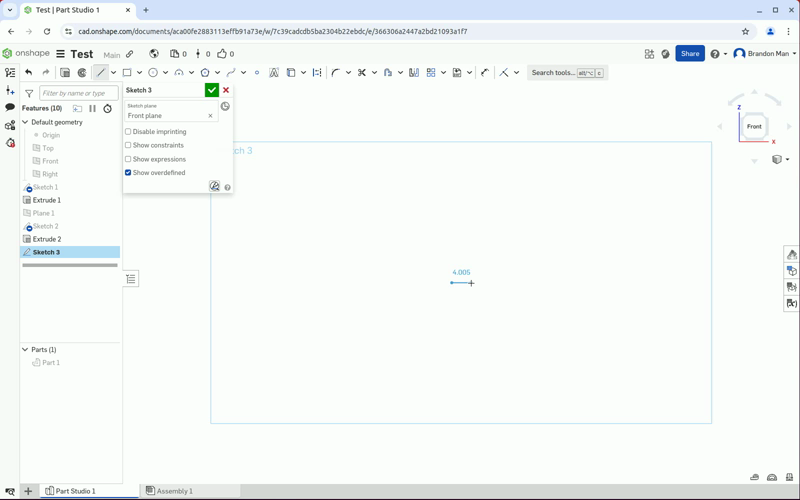
key_down(shift)
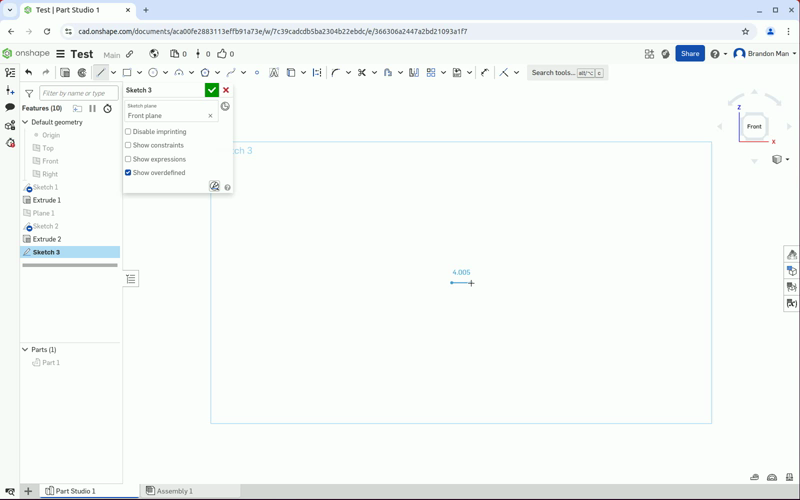
mouse_move(501, 282)
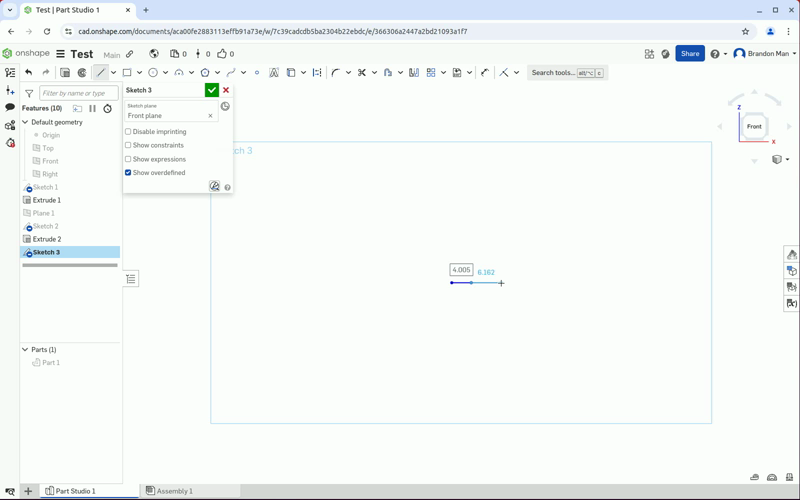
mouse_move(461, 263)
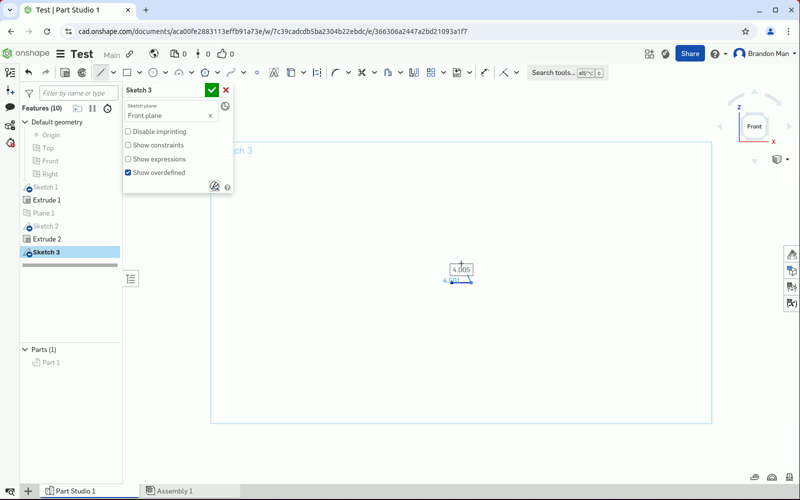
click(461, 263)
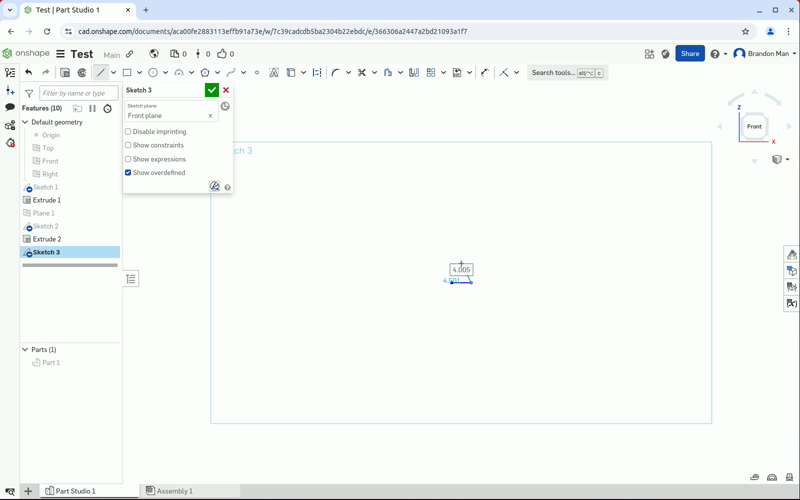
key_up(shift)
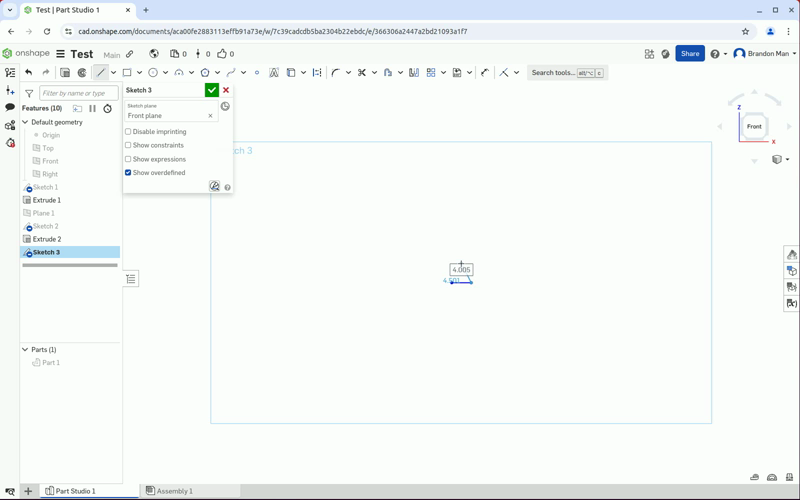
mouse_move(491, 263)
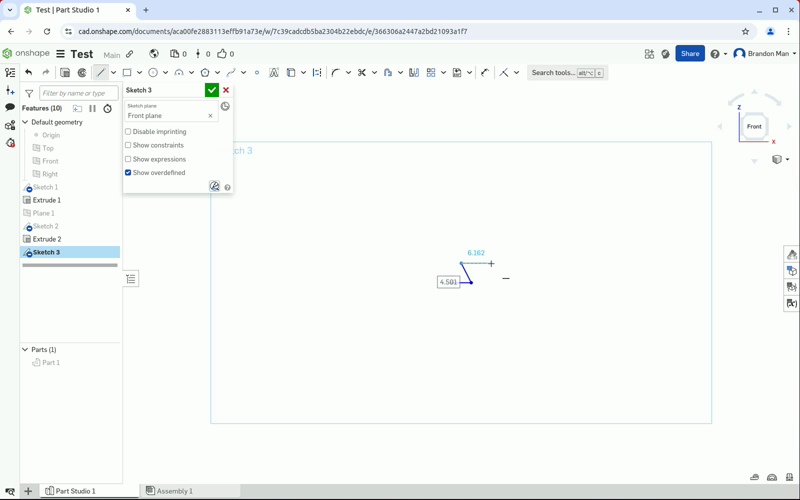
key_down(shift)
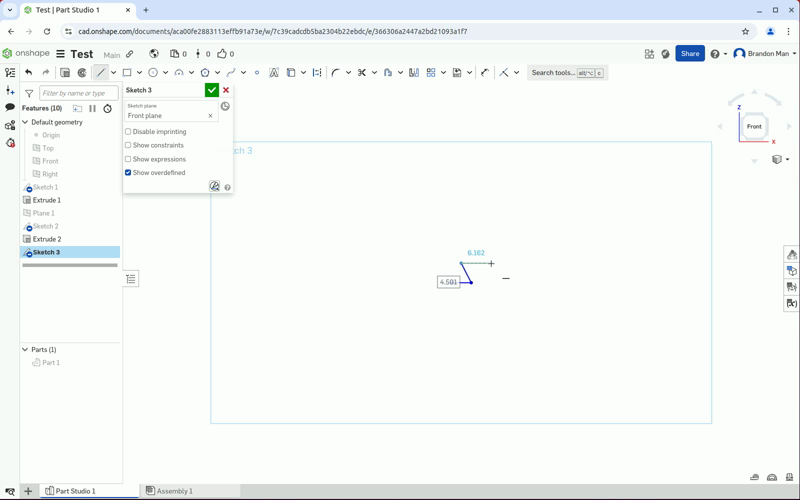
mouse_move(451, 282)
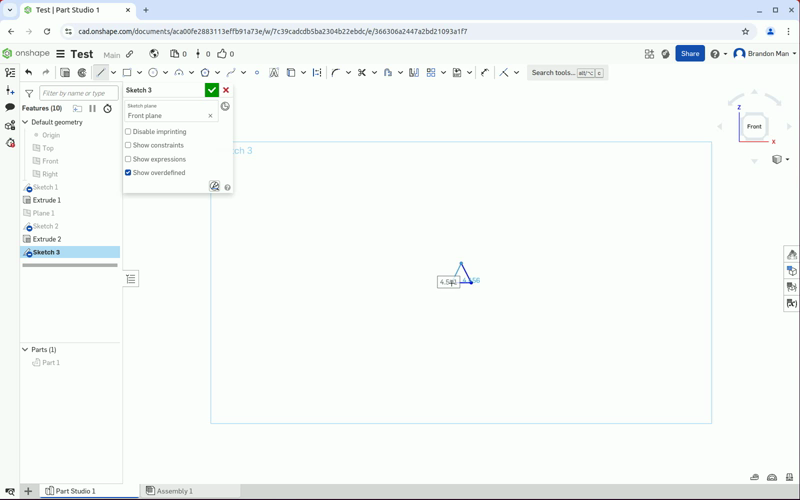
key_up(shift)
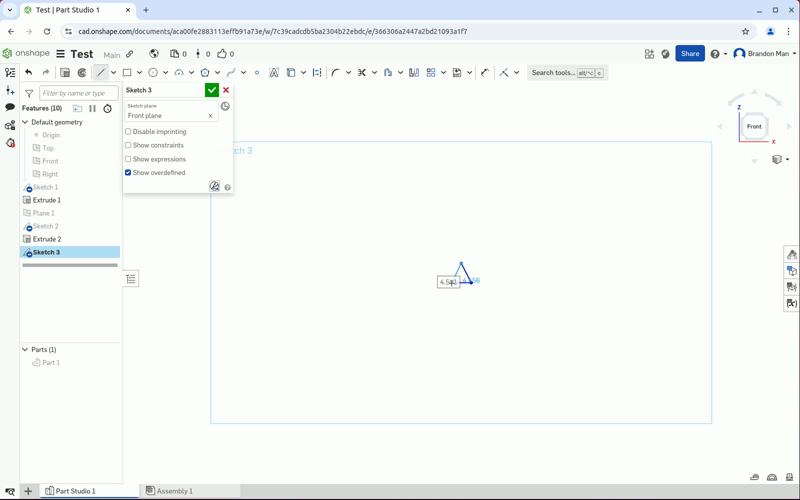
click(451, 282)
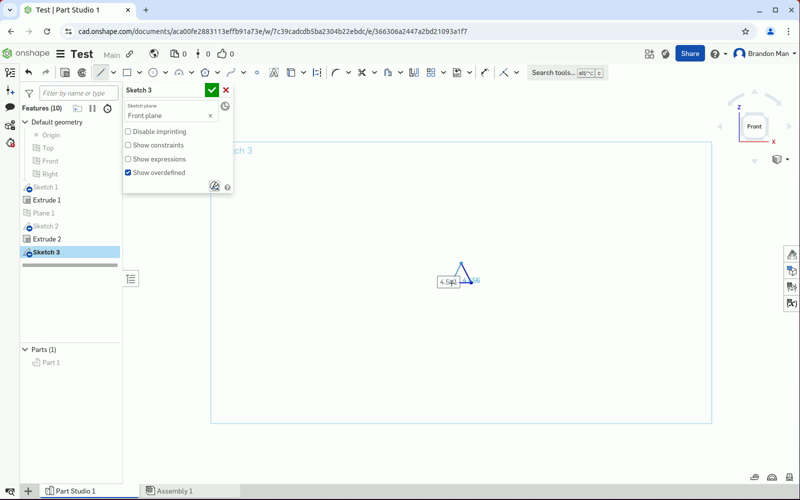
key(esc)
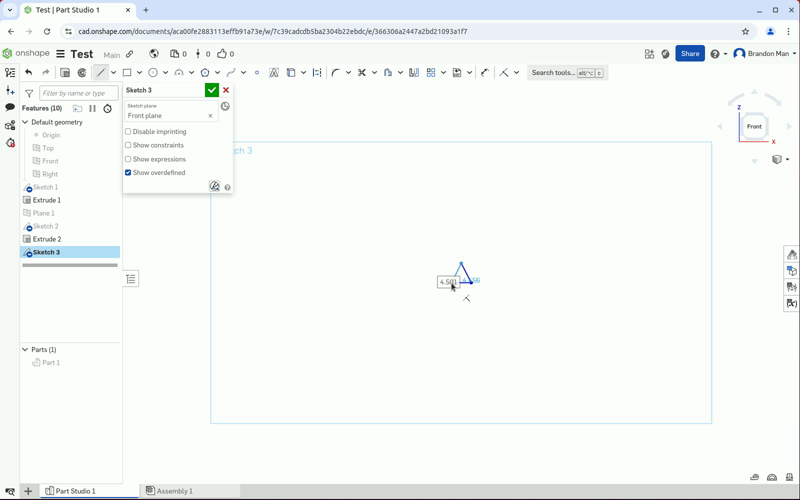
mouse_move(458, 272)
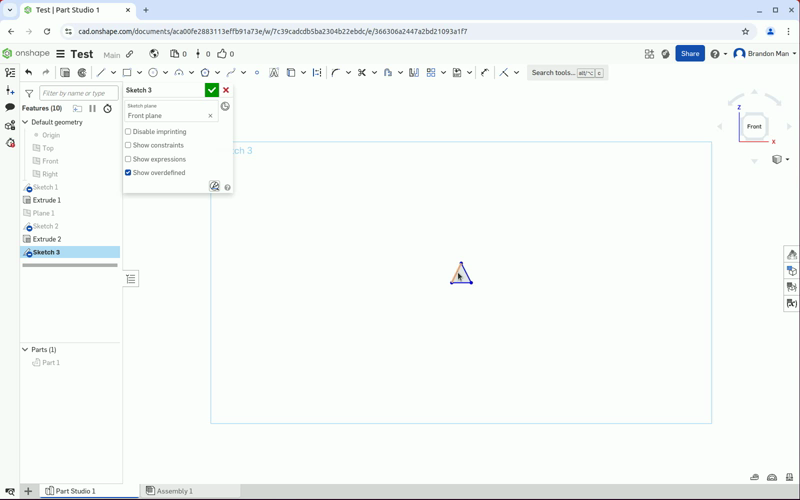
scroll(6)
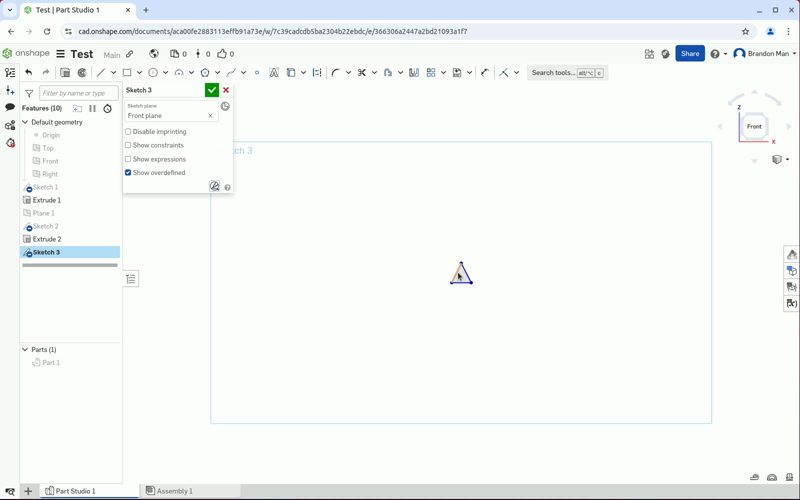
scroll(6)
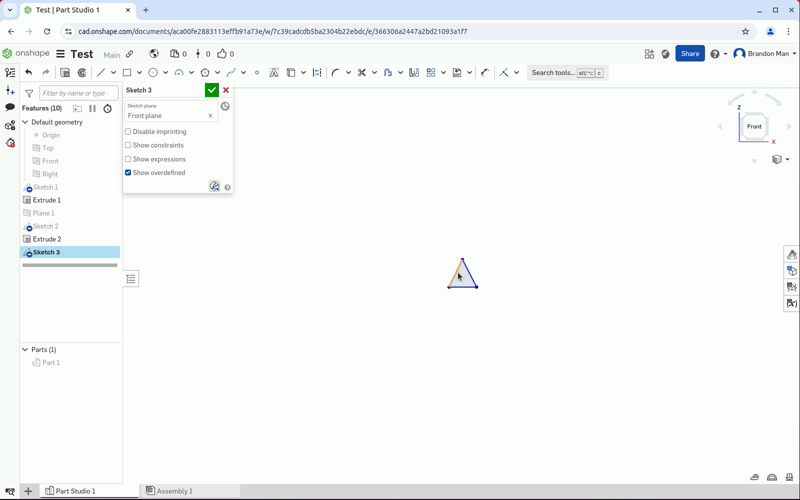
scroll(6)
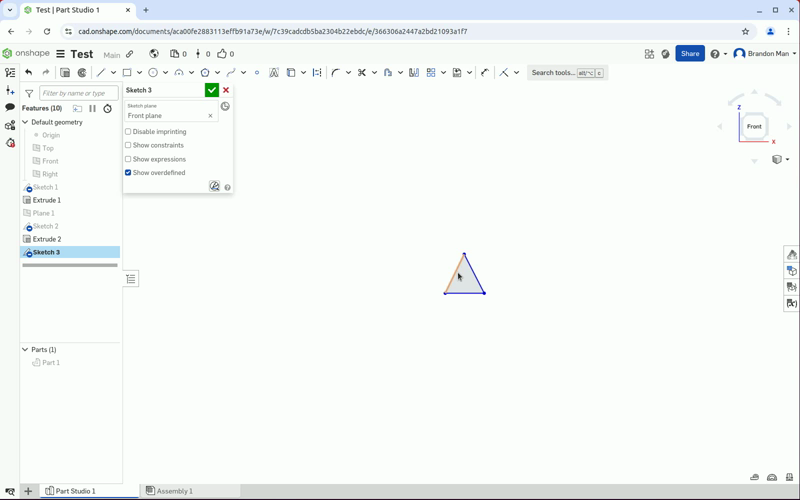
scroll(6)
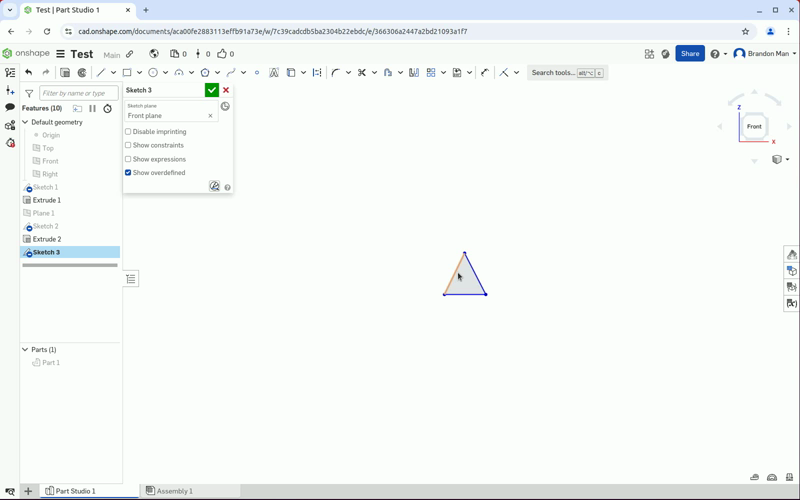
scroll(6)
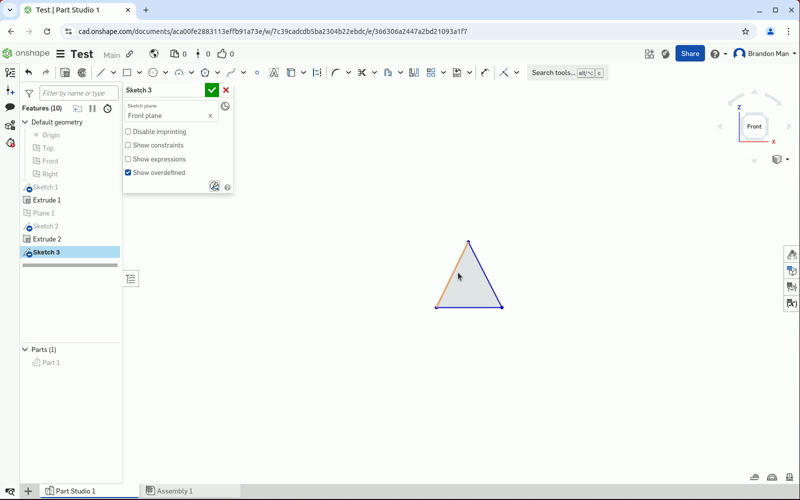
scroll(6)
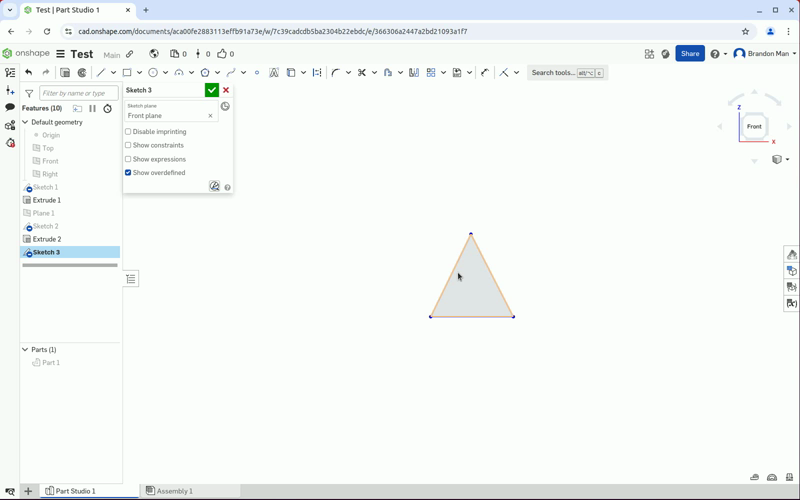
scroll(6)
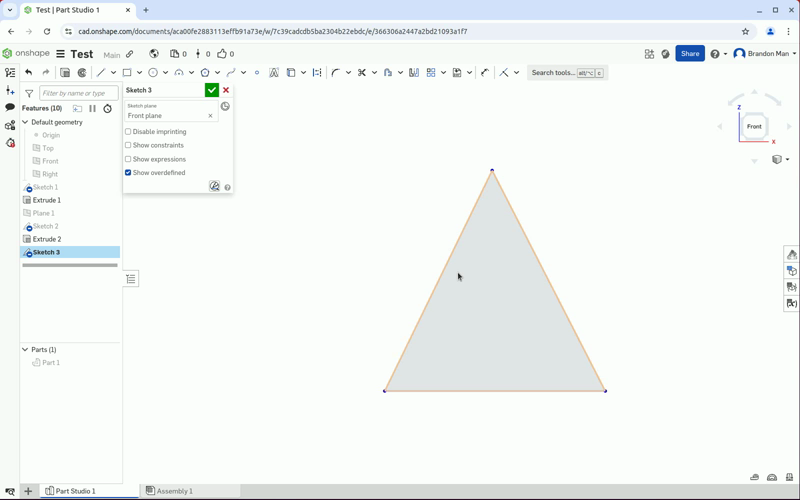
click(458, 272)
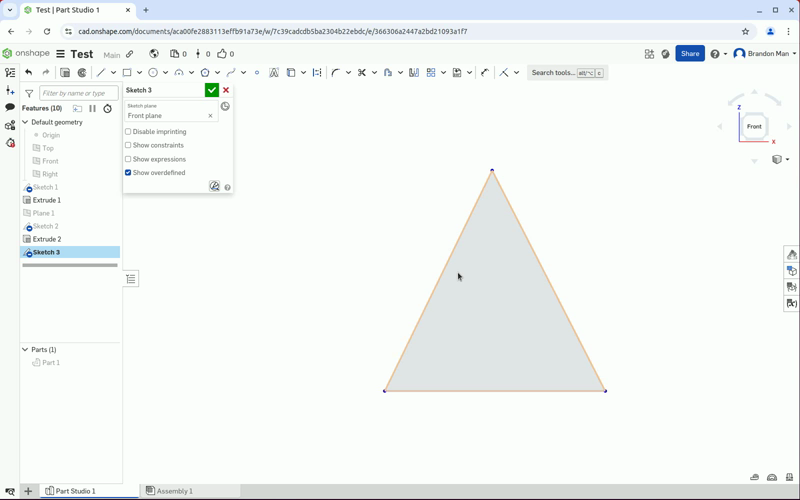
scroll(-6)
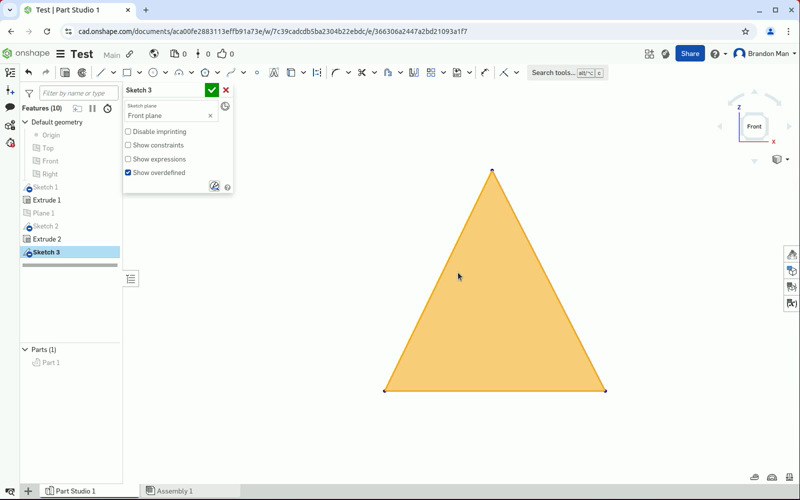
scroll(-6)
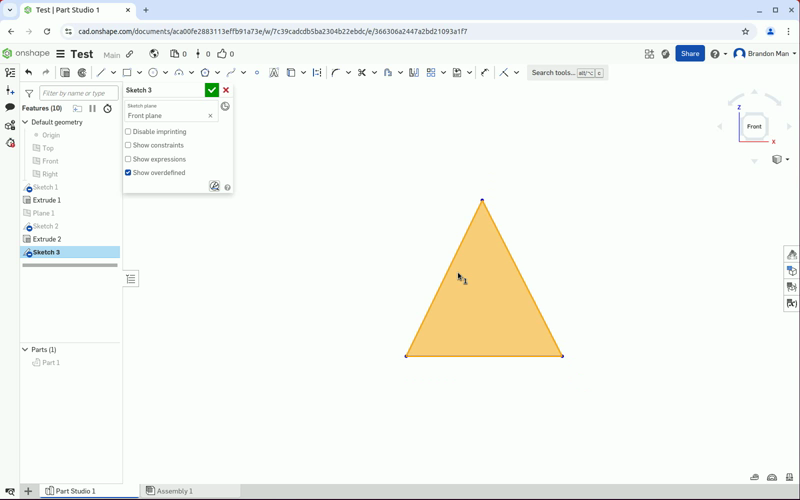
scroll(-6)
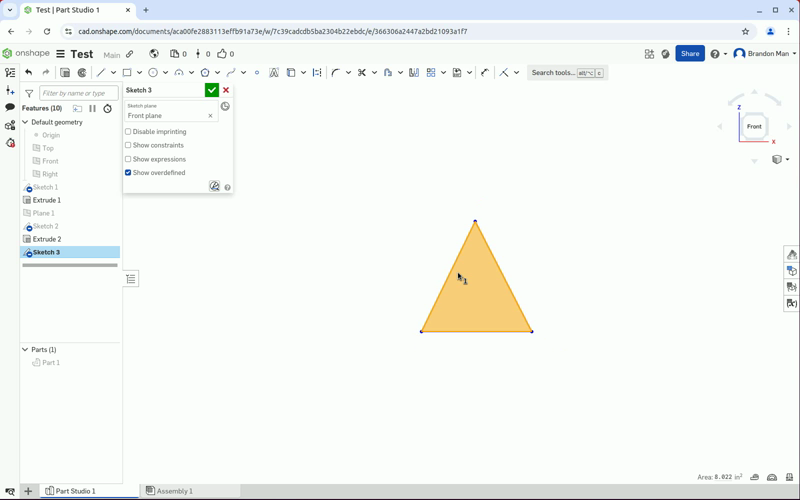
scroll(-6)
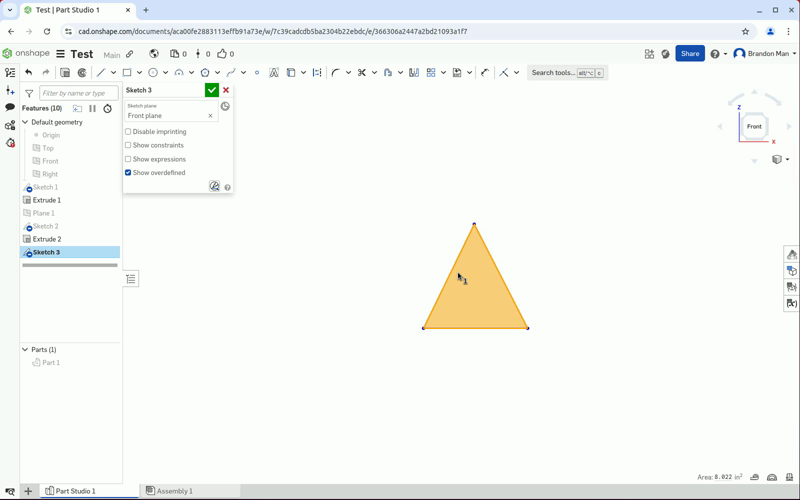
scroll(-6)
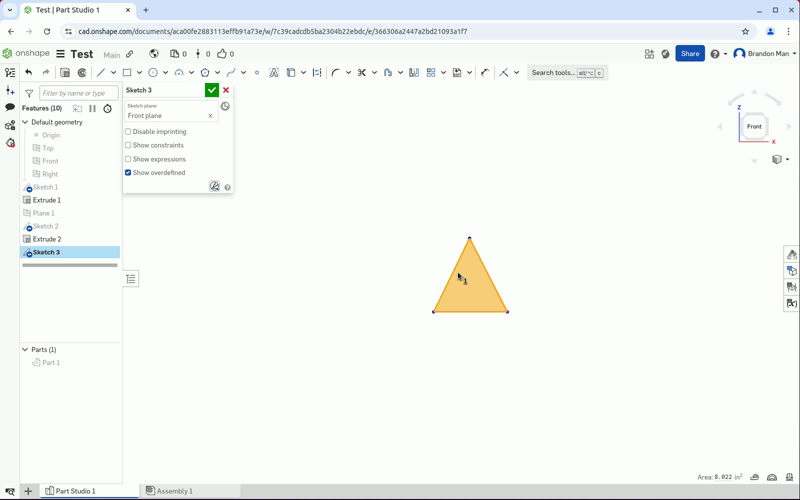
scroll(-6)
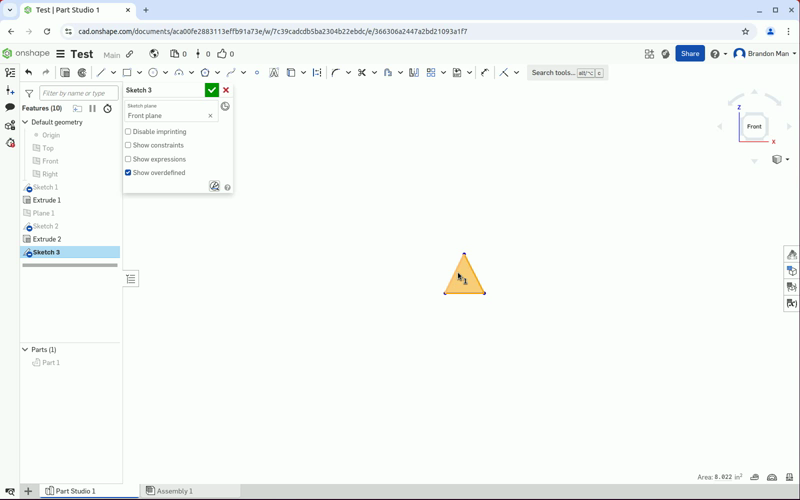
scroll(-6)
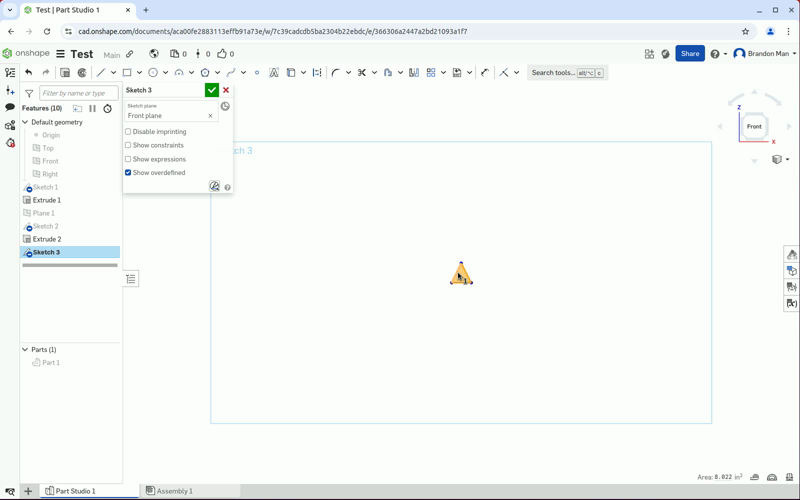
mouse_move(73, 352)
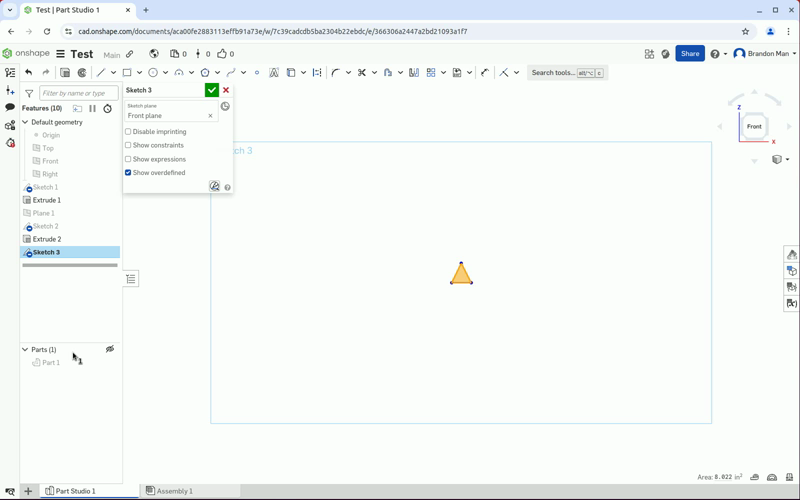
key(shift+y)
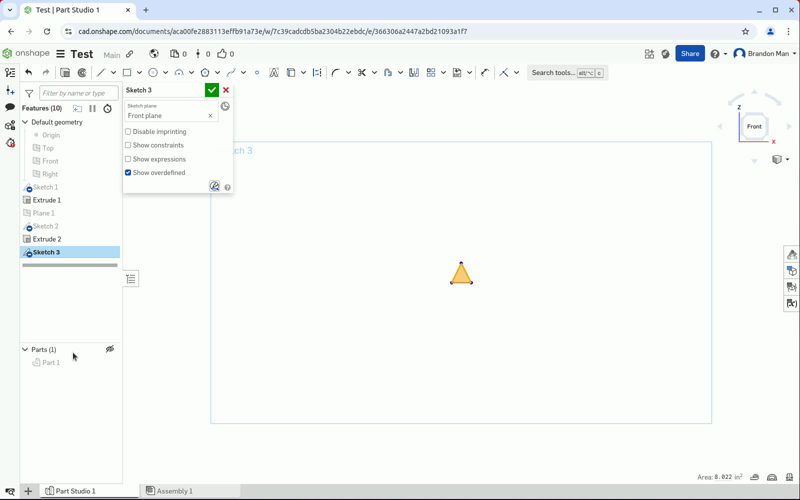
key(shift+e)
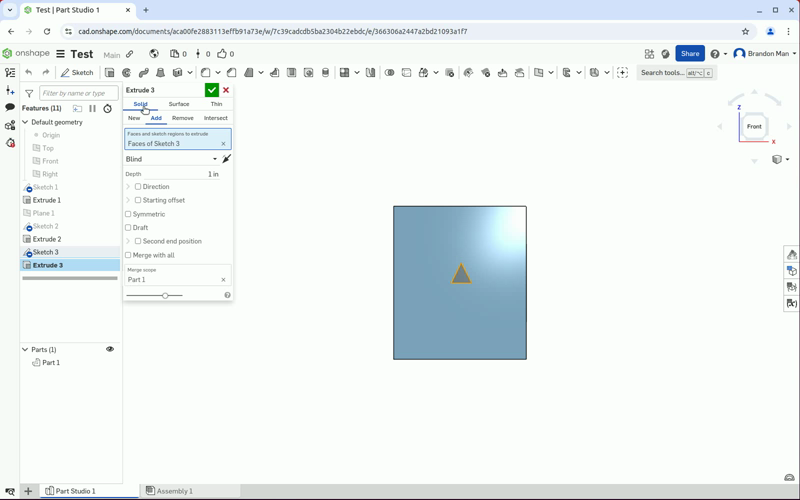
mouse_move(143, 106)
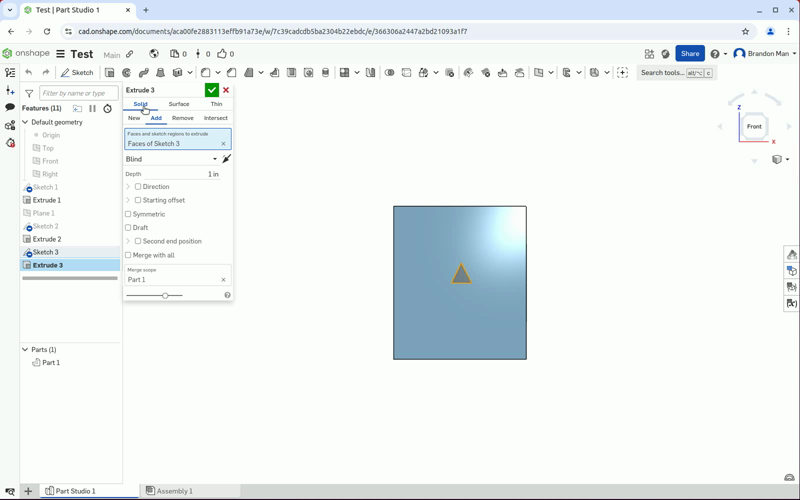
click(143, 106)
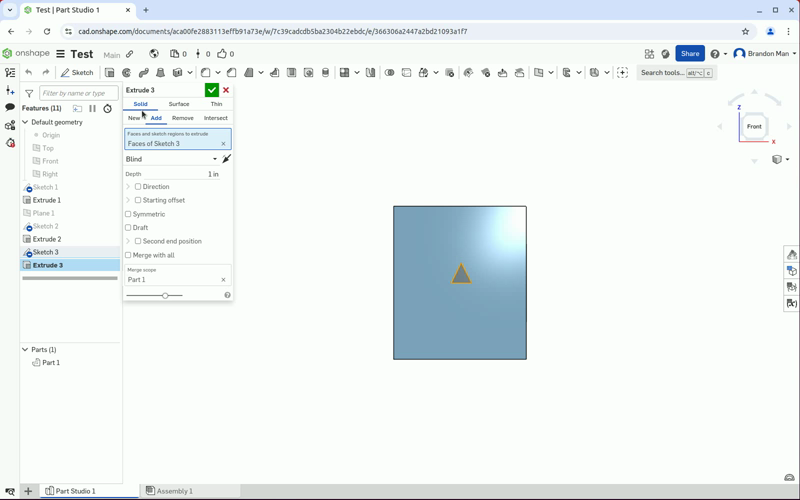
mouse_move(137, 120)
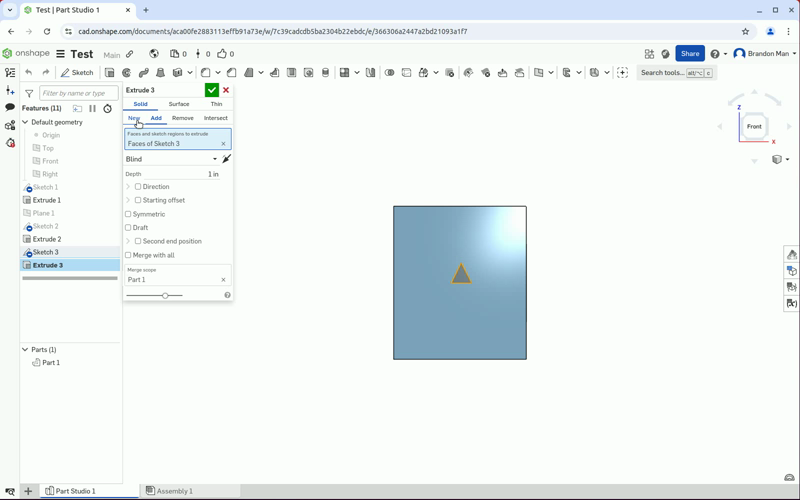
click(137, 120)
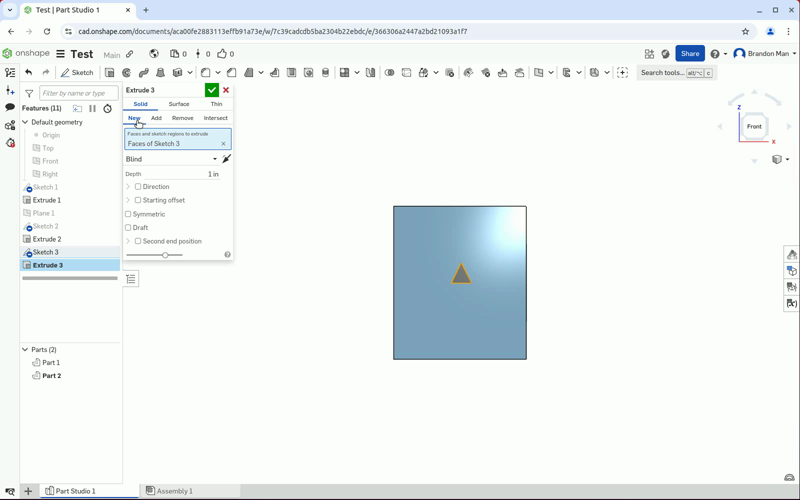
key(tab, 4)
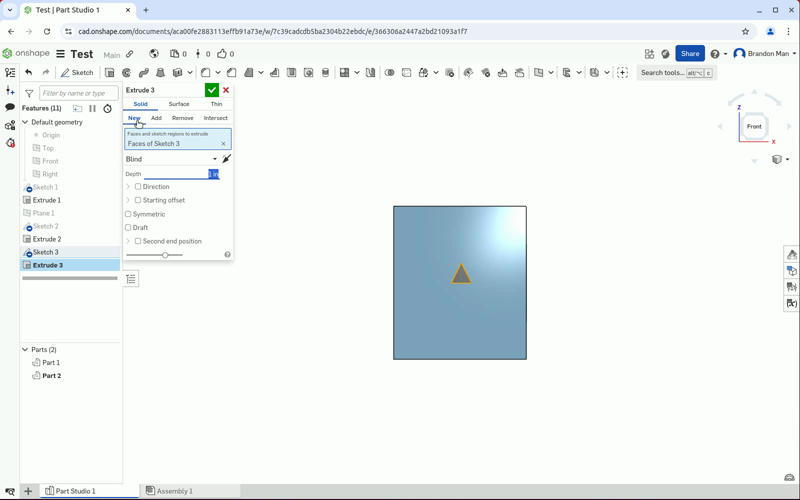
text(20.942)
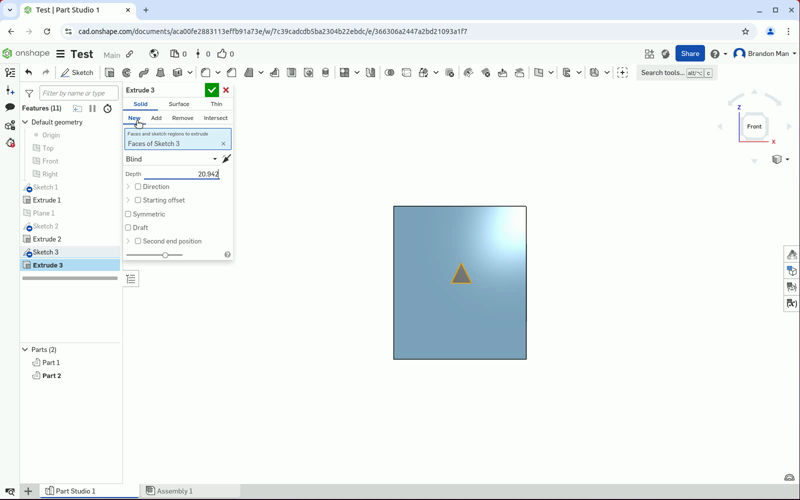
key(enter)
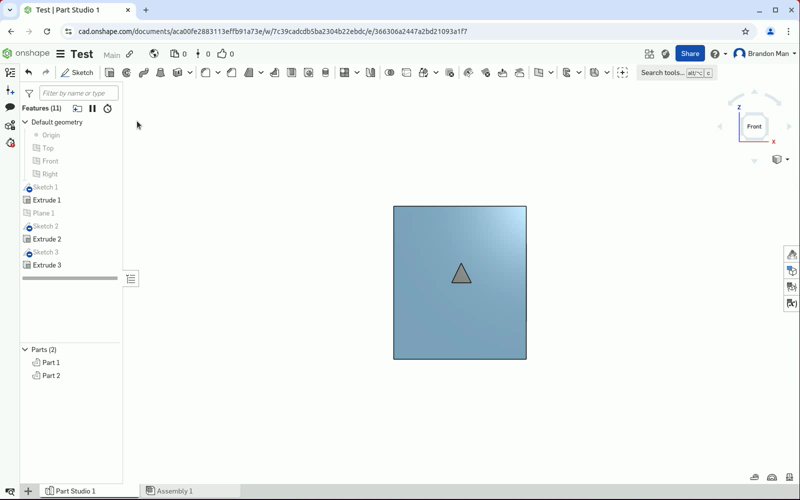
key(shift+h)
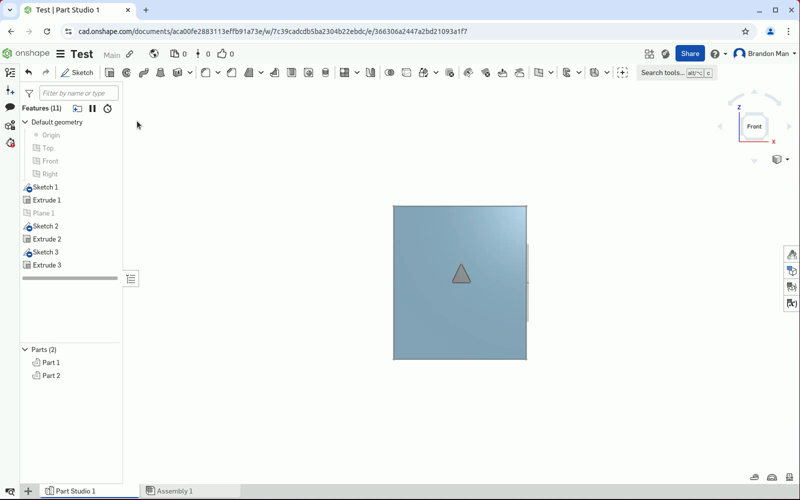
key(shift+h)
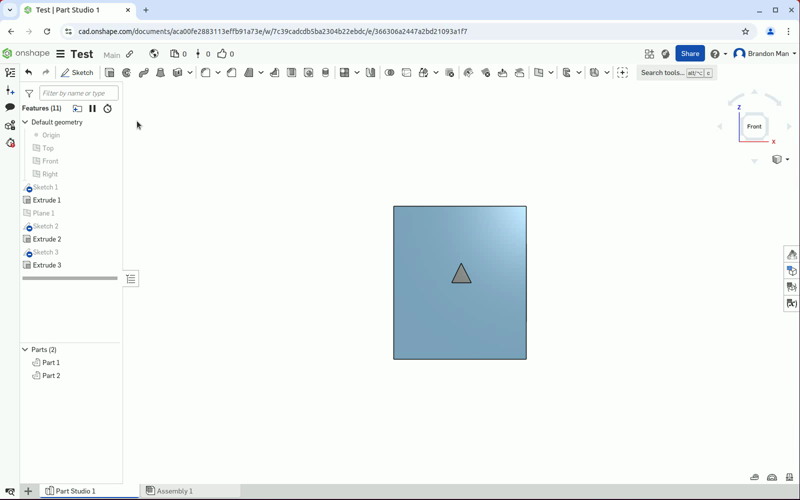
mouse_move(73, 189)
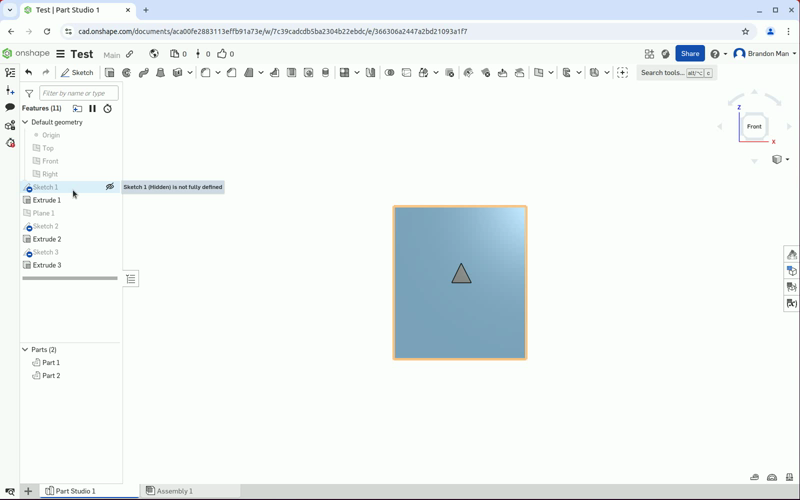
click(73, 189)
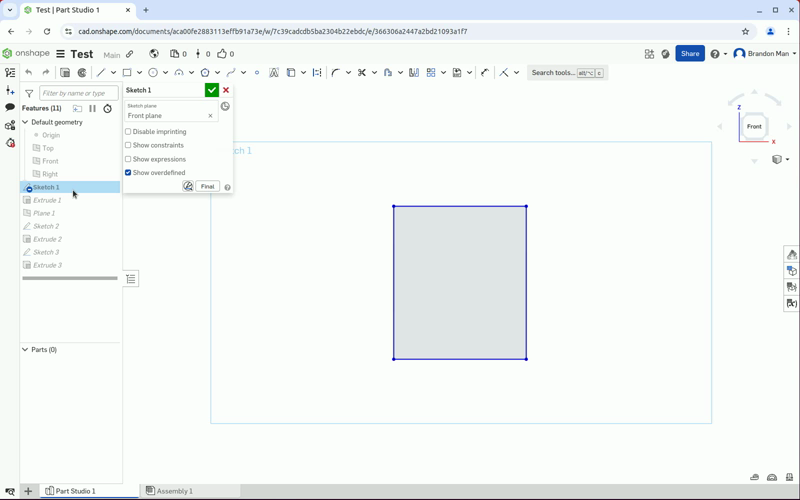
mouse_move(229, 92)
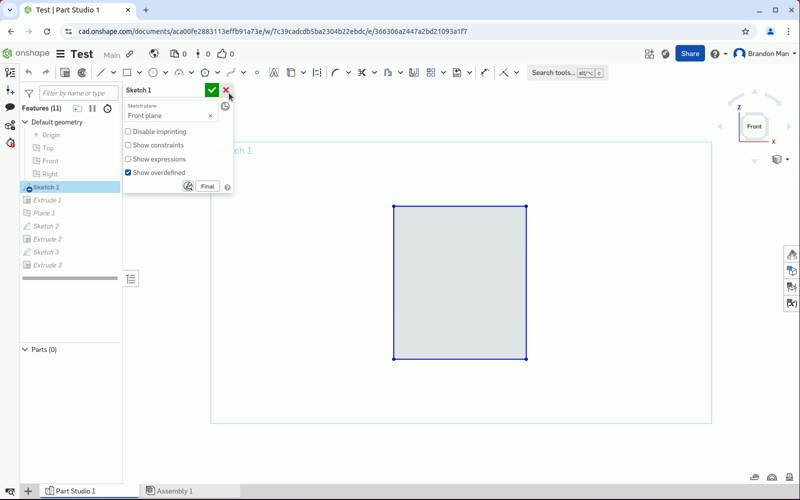
click(229, 92)
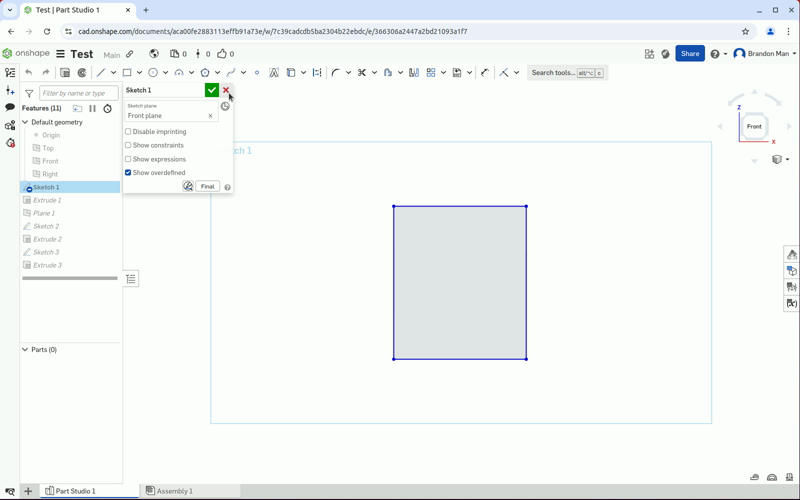
key(shift+s)
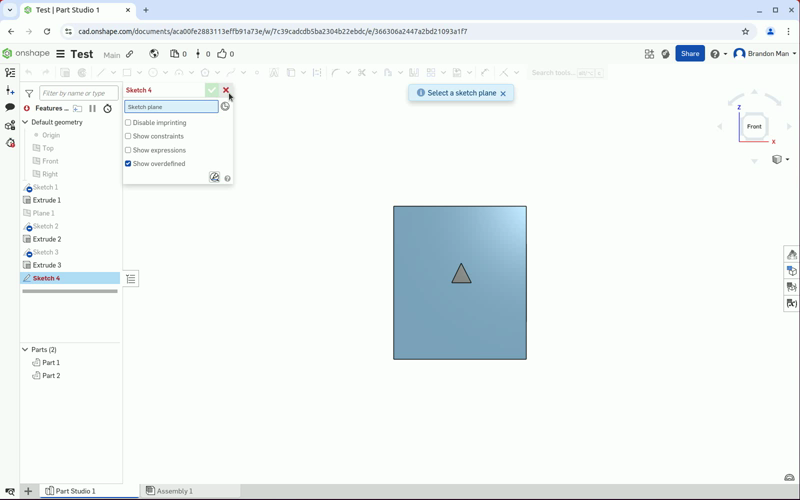
mouse_move(73, 163)
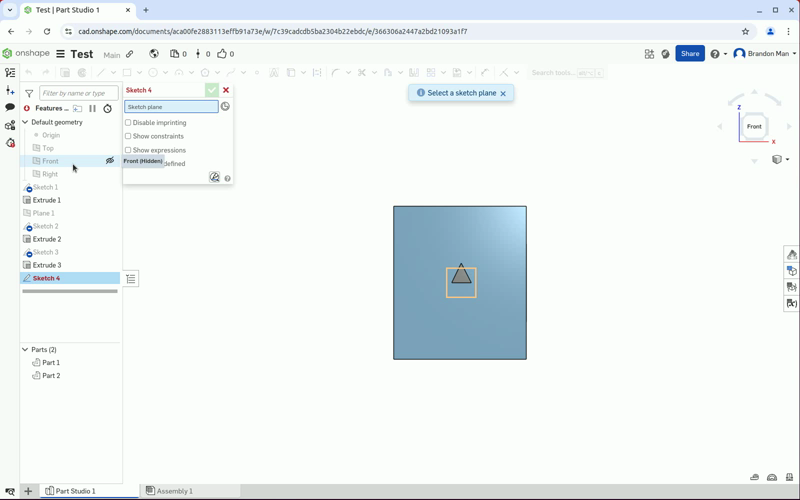
click(73, 163)
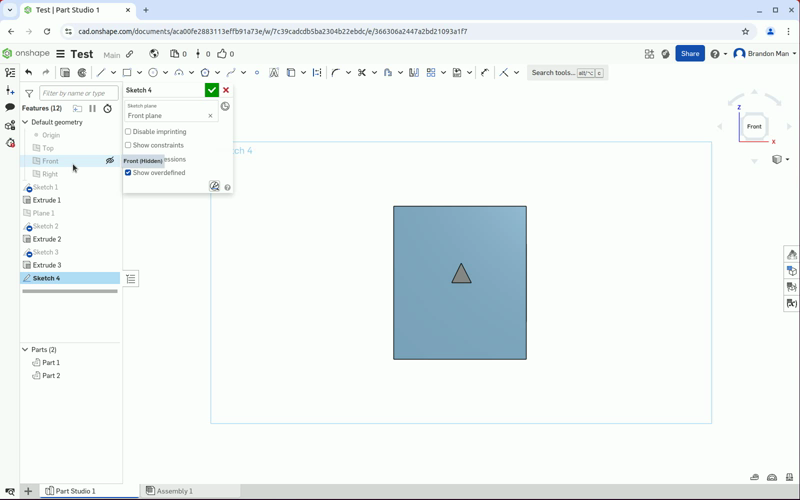
mouse_move(73, 352)
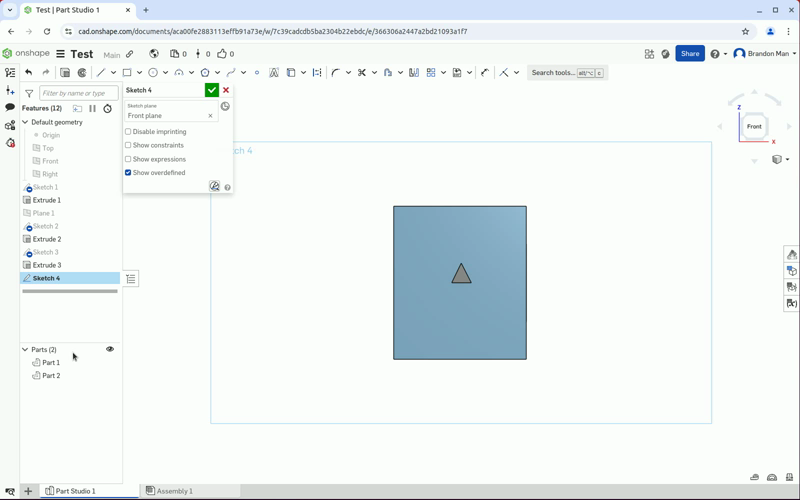
key(y)
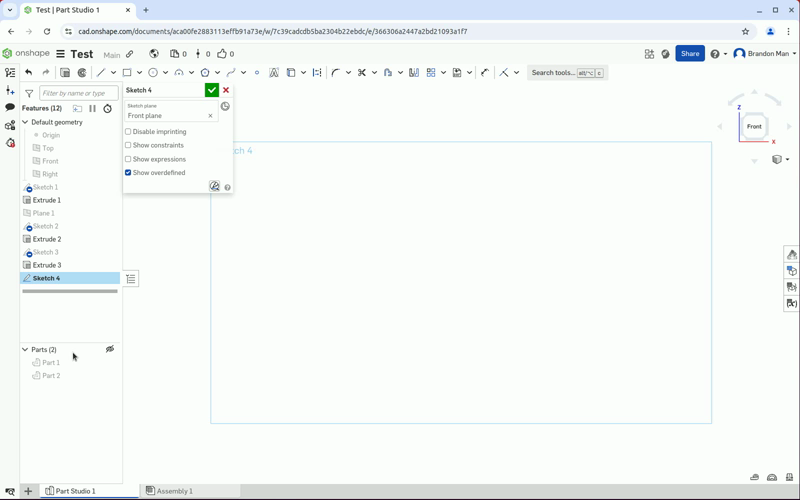
key(l)
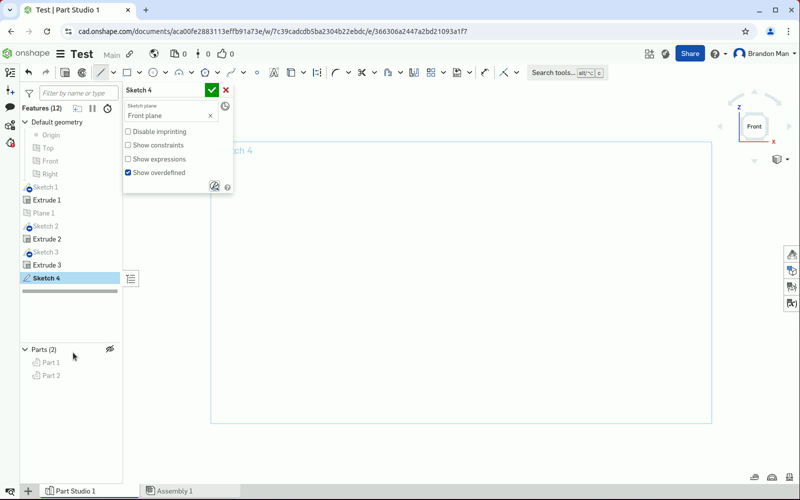
key_down(shift)
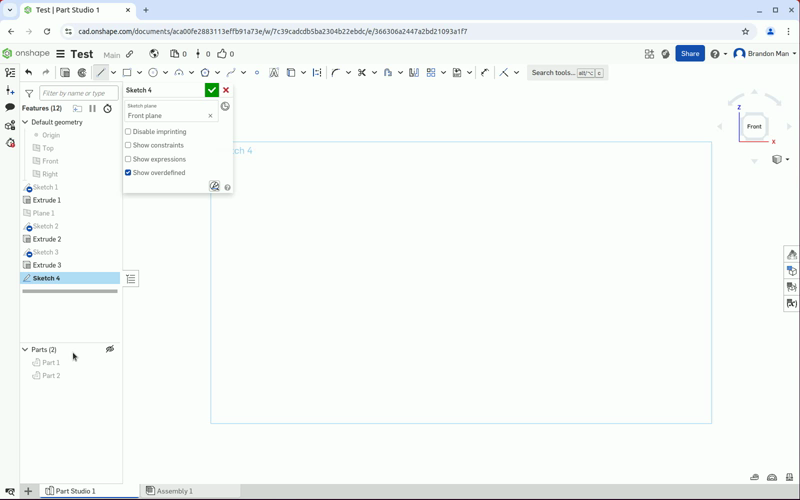
mouse_move(414, 247)
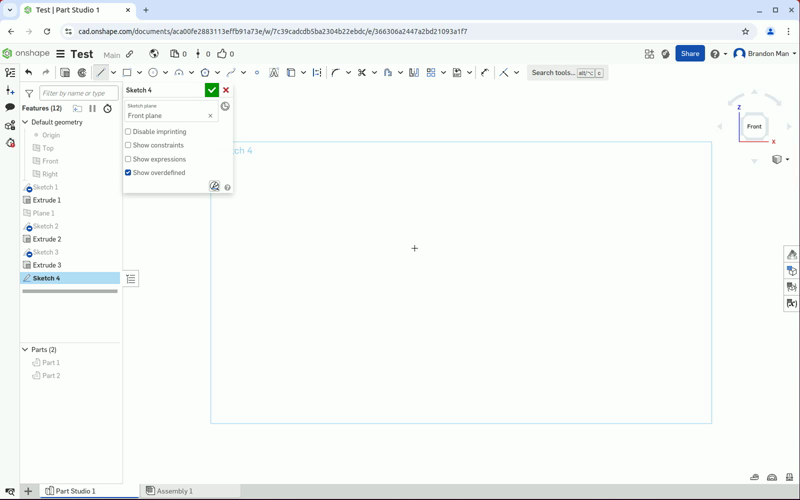
click(414, 247)
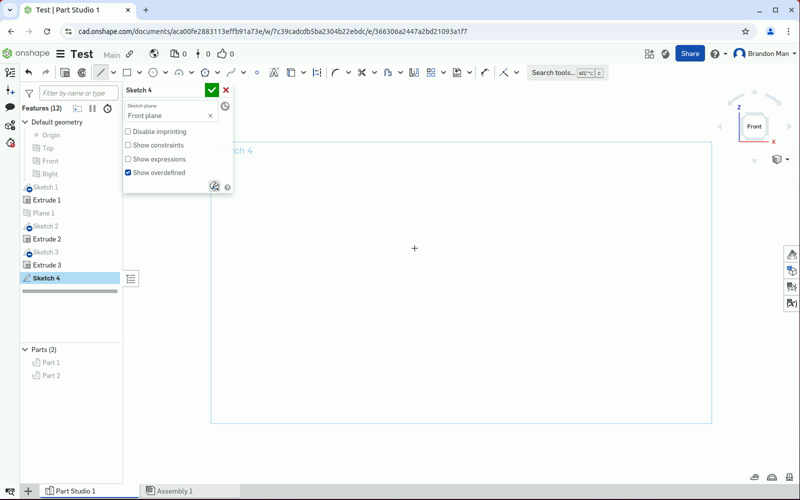
key_up(shift)
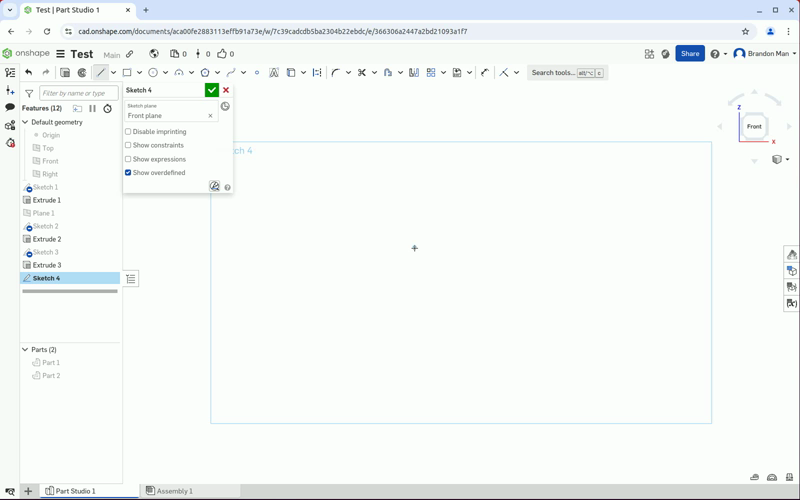
key_down(shift)
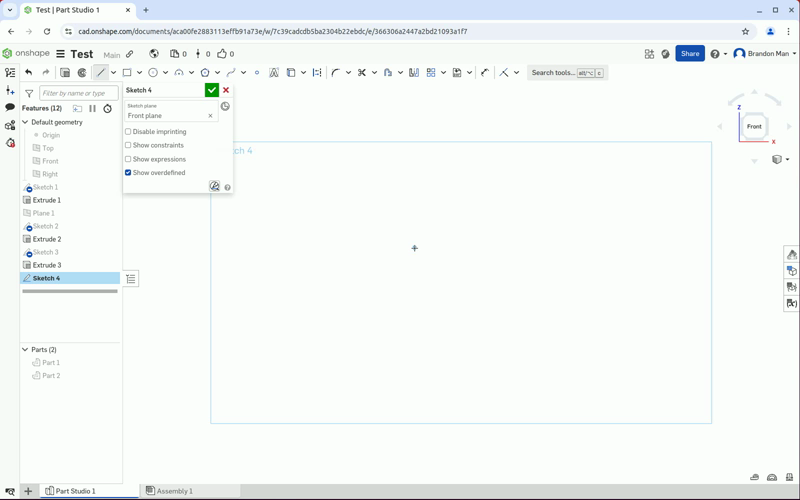
mouse_move(444, 247)
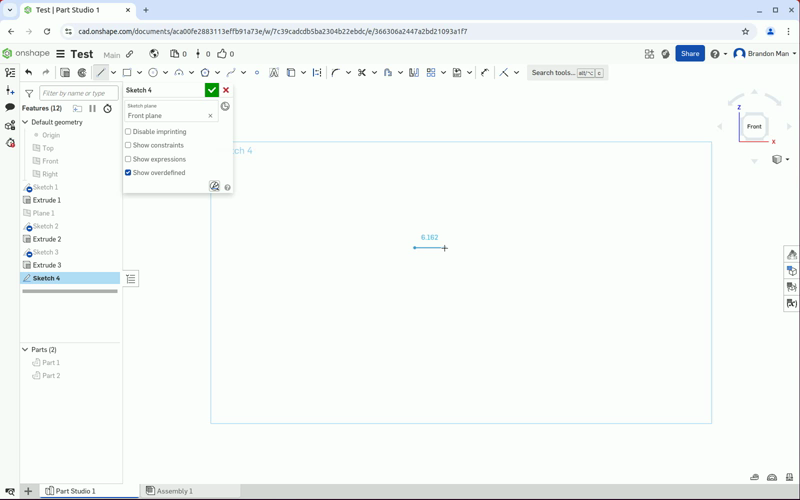
mouse_move(435, 247)
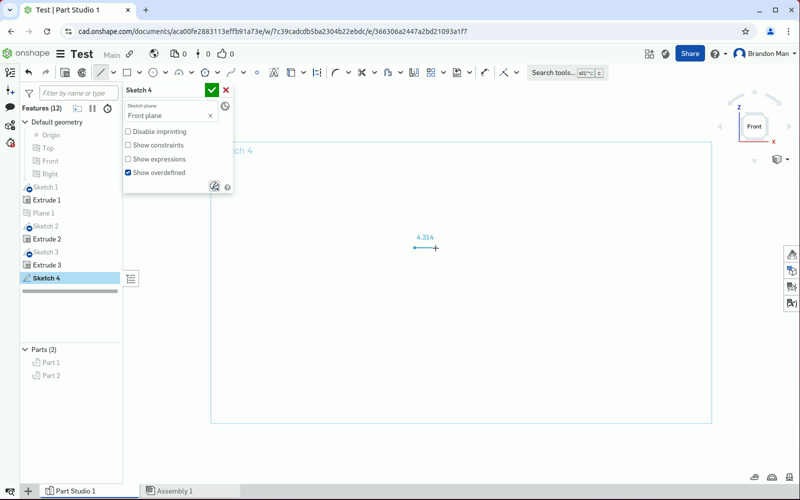
click(435, 247)
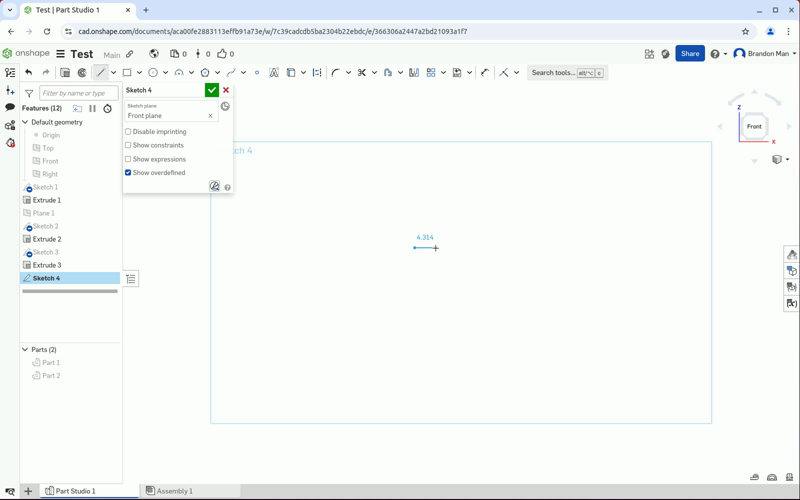
key_up(shift)
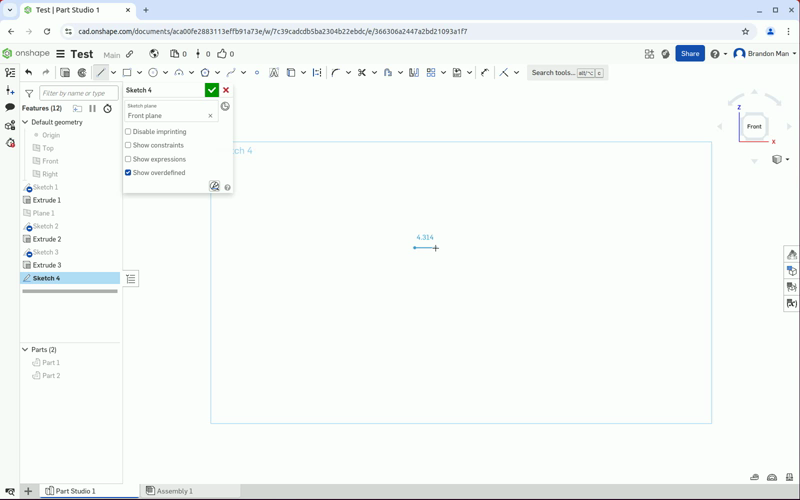
key_down(shift)
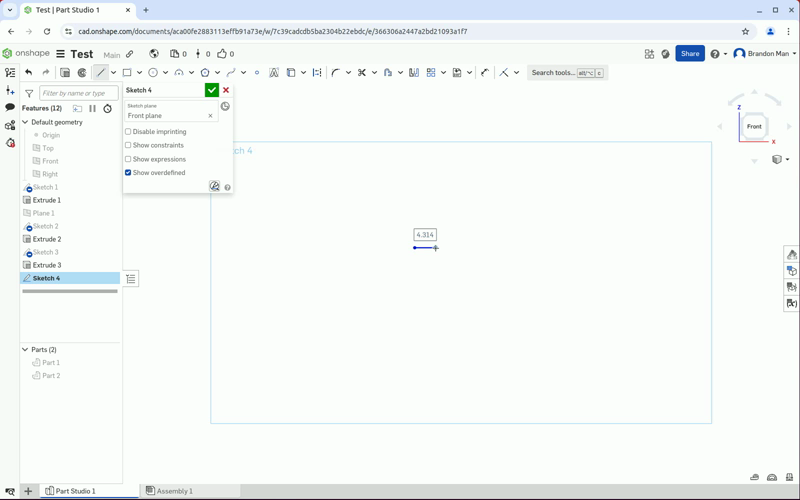
mouse_move(465, 247)
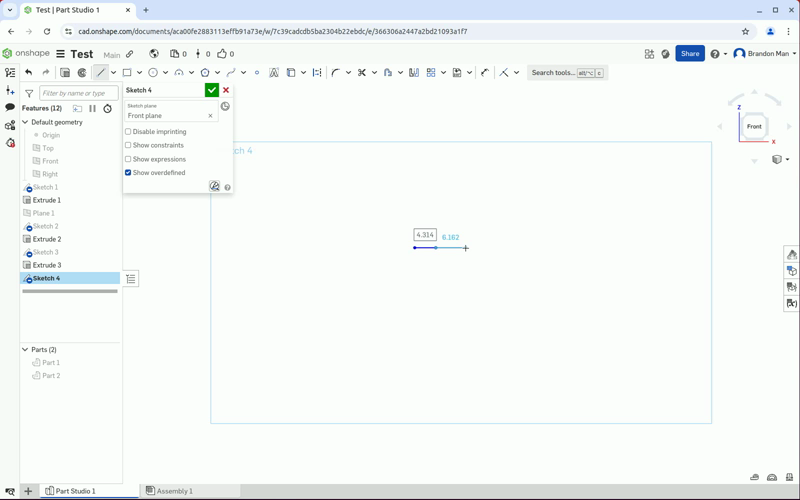
mouse_move(425, 229)
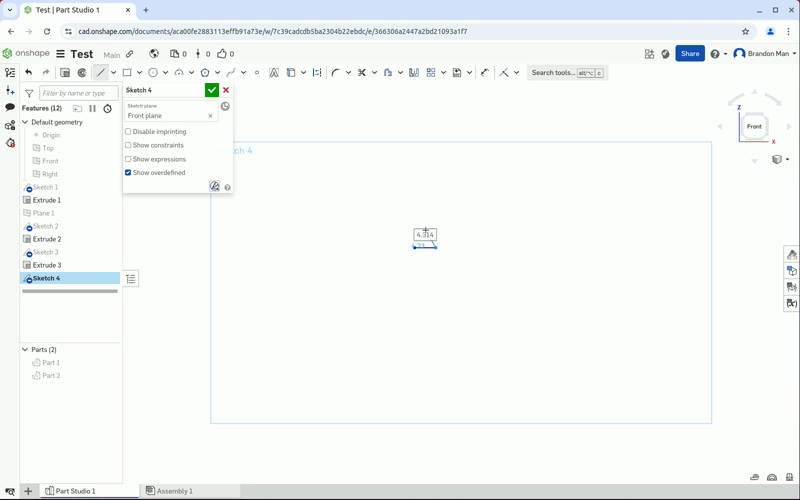
click(425, 229)
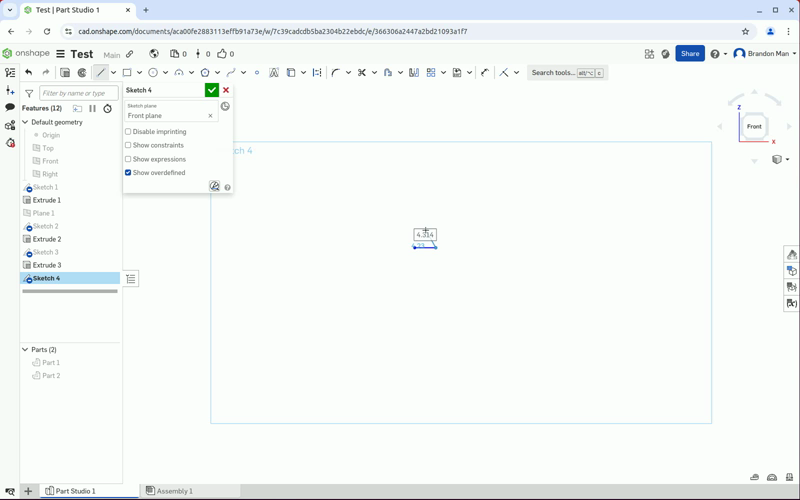
key_up(shift)
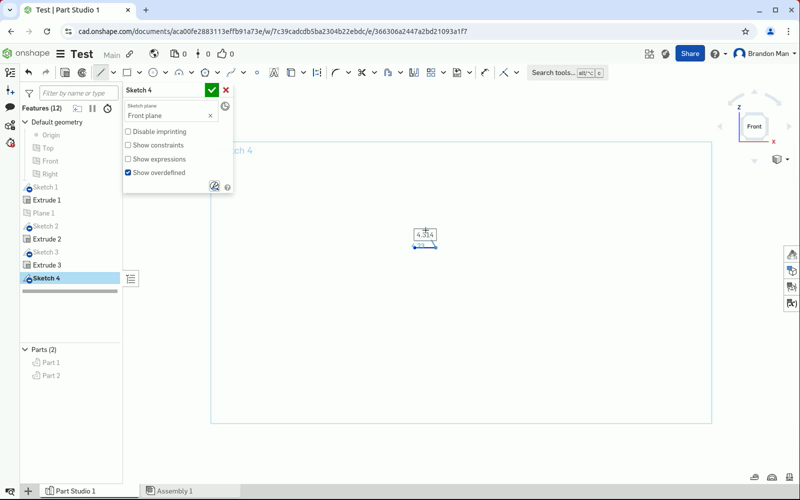
mouse_move(455, 229)
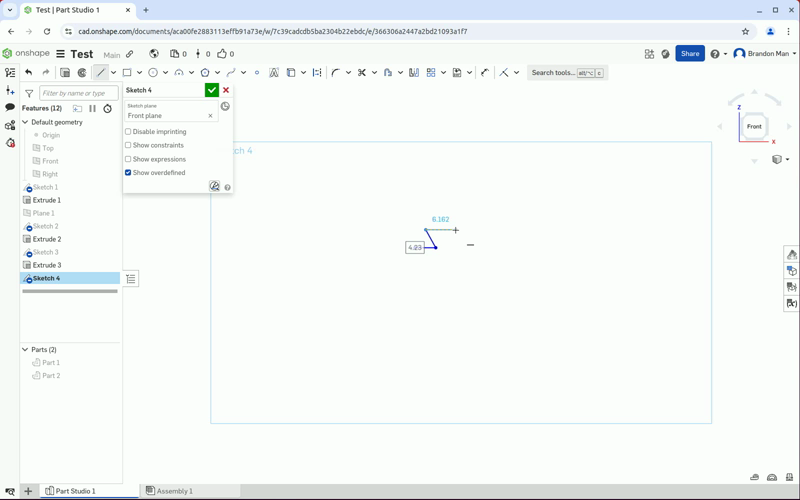
key_down(shift)
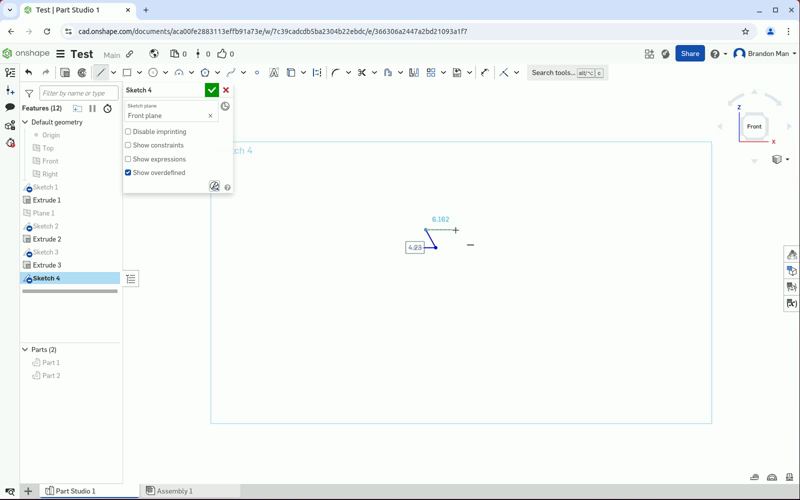
mouse_move(414, 247)
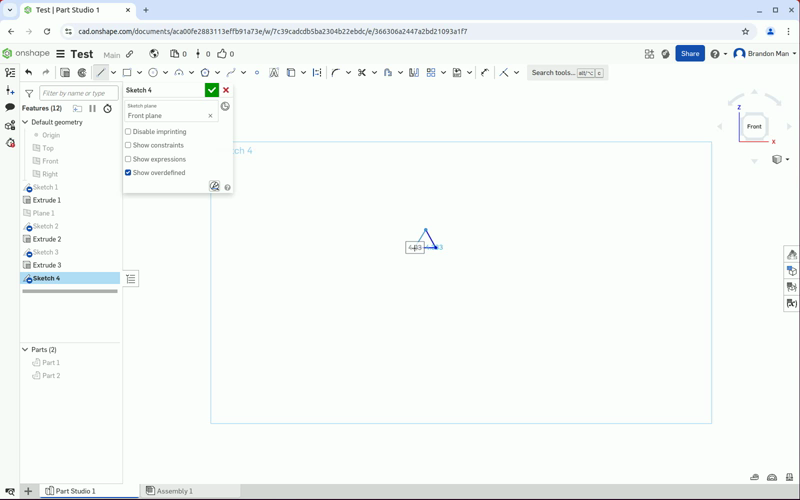
key_up(shift)
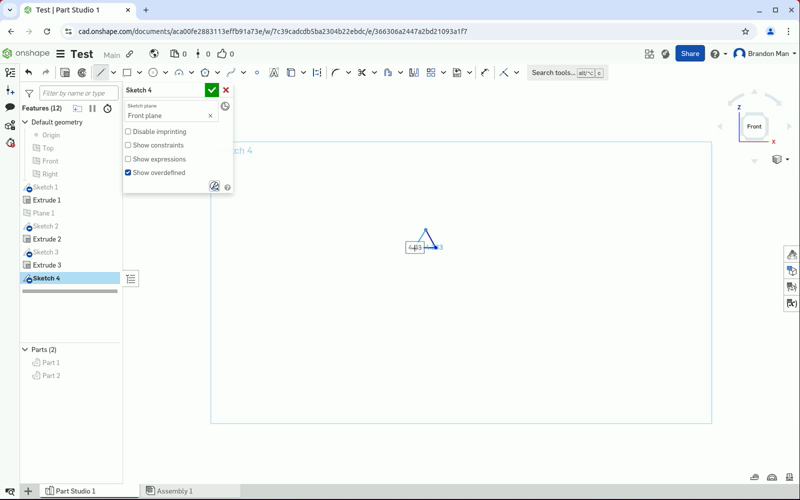
click(414, 247)
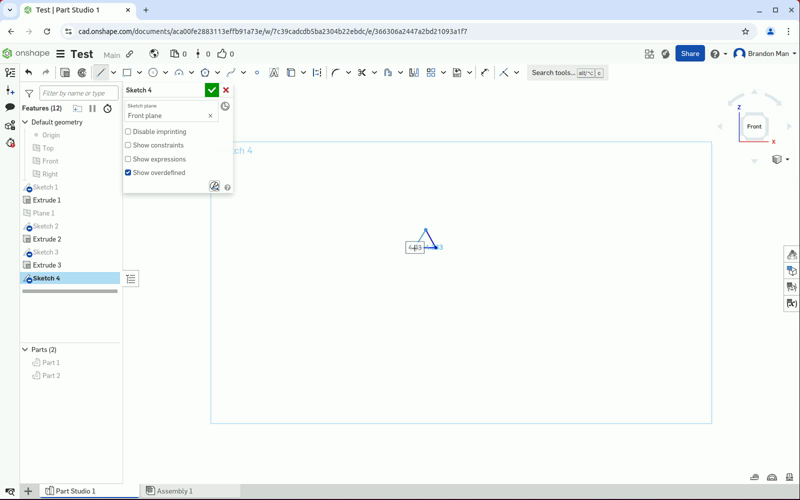
key(esc)
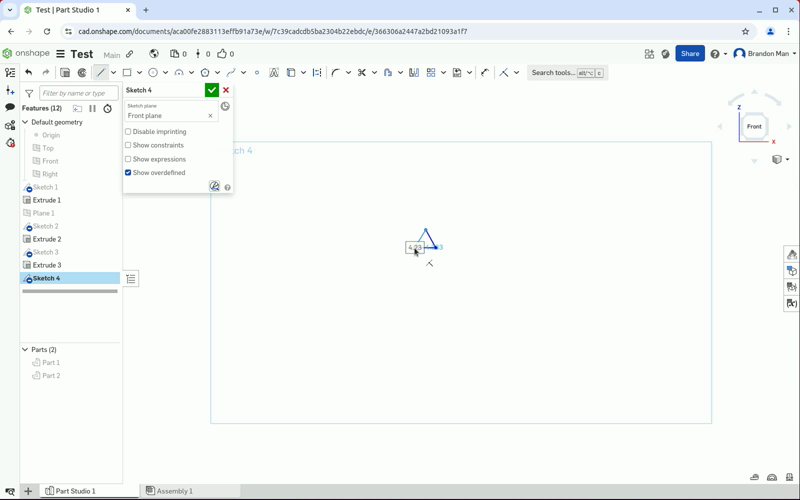
mouse_move(420, 239)
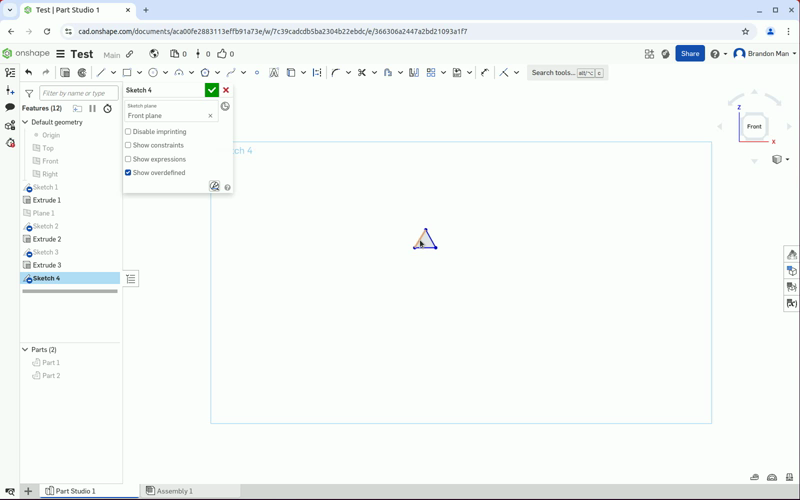
scroll(6)
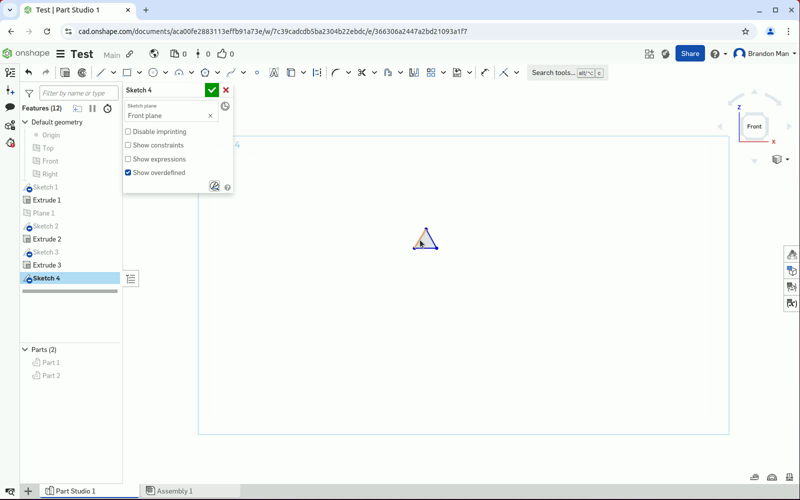
scroll(6)
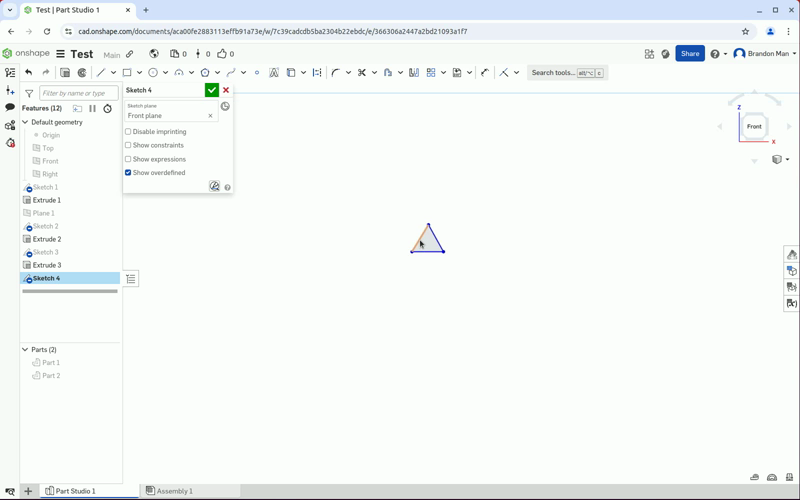
scroll(6)
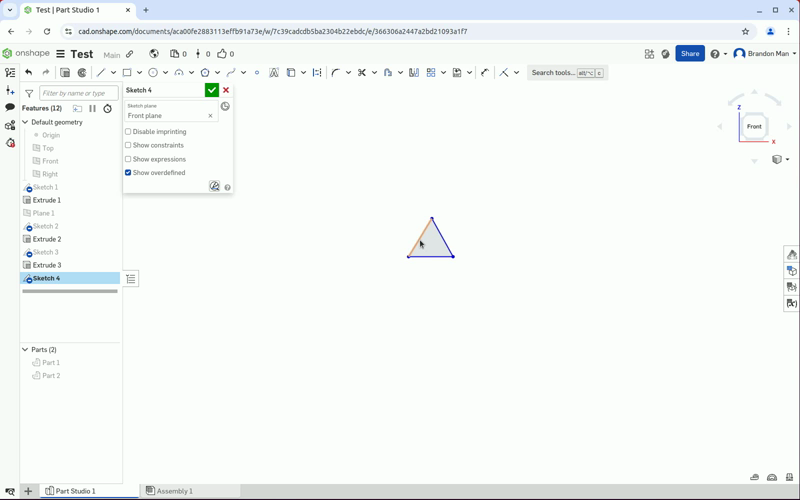
scroll(6)
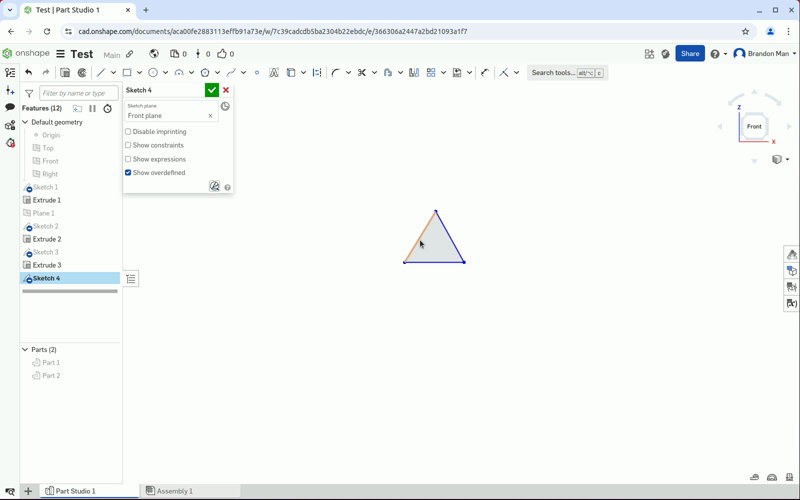
scroll(6)
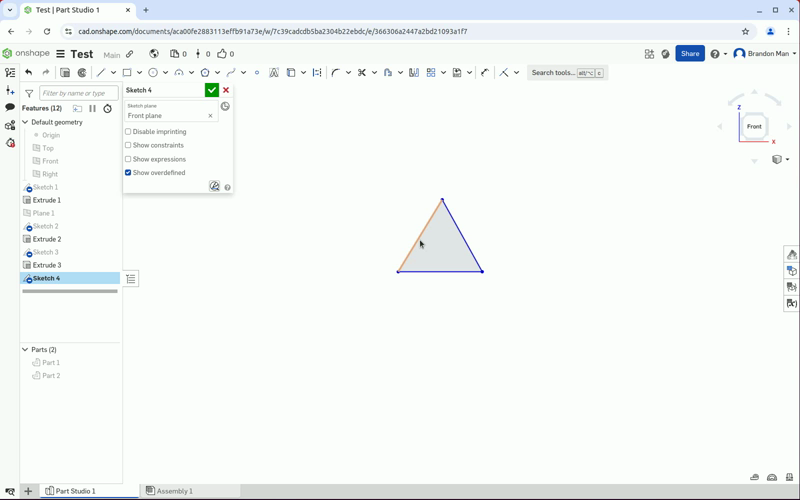
scroll(6)
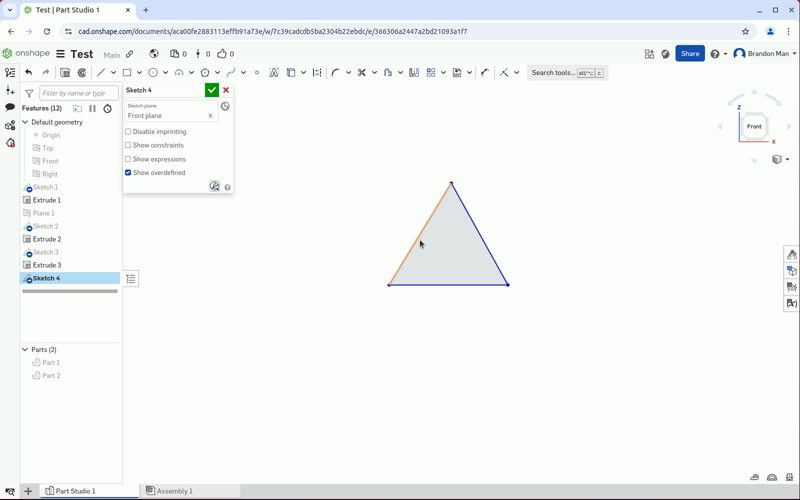
scroll(6)
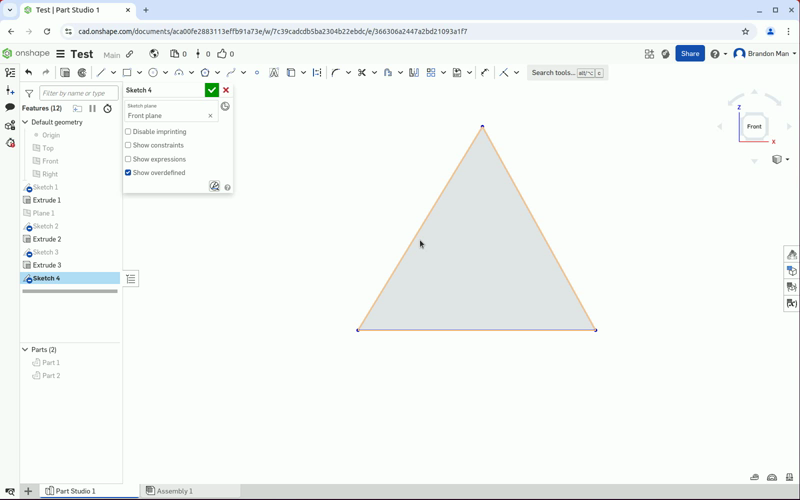
click(420, 239)
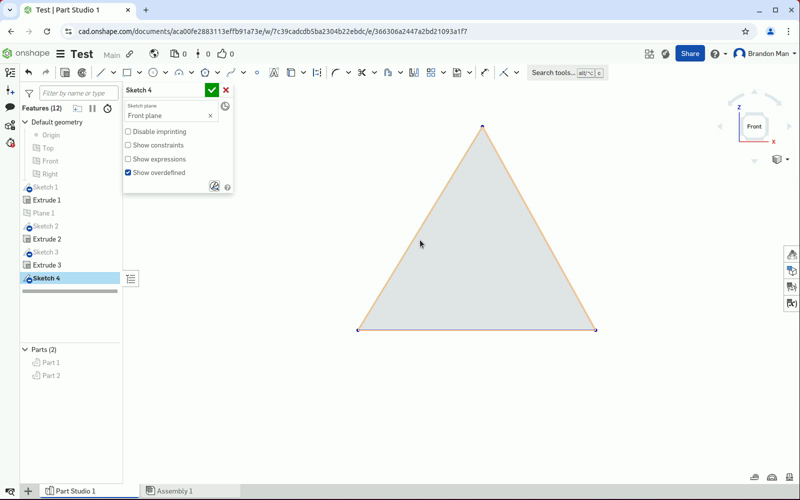
scroll(-6)
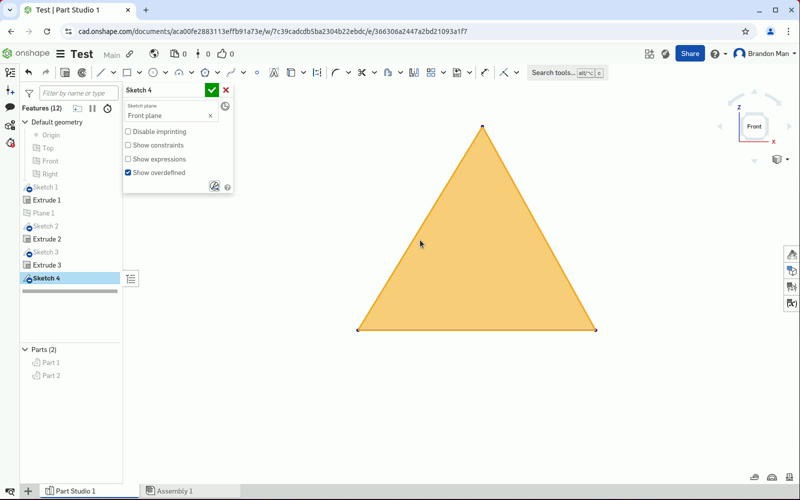
scroll(-6)
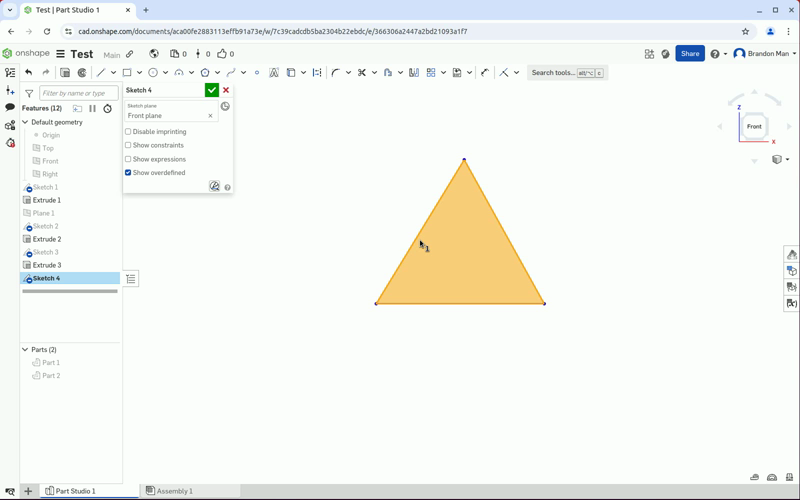
scroll(-6)
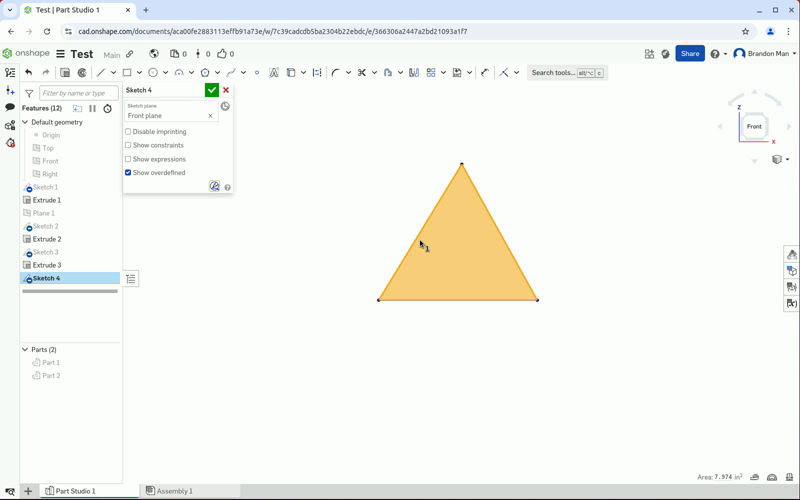
scroll(-6)
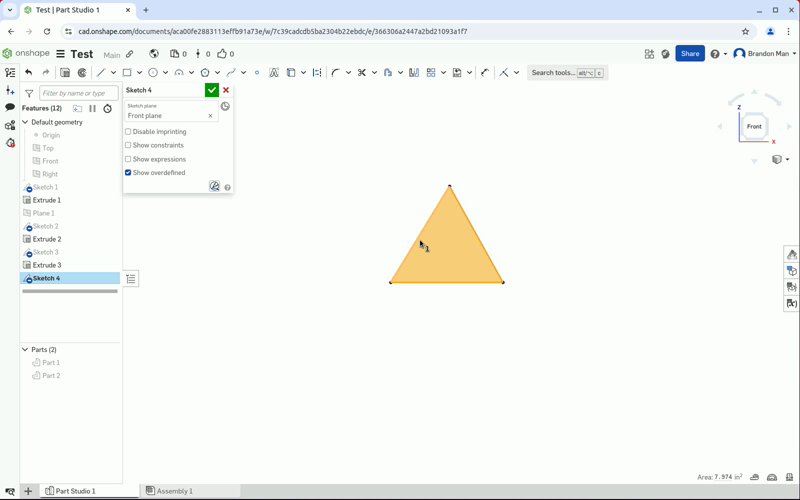
scroll(-6)
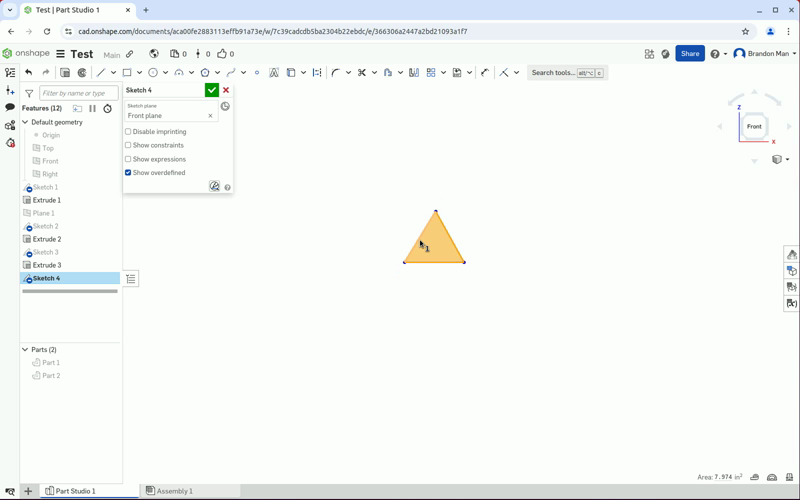
scroll(-6)
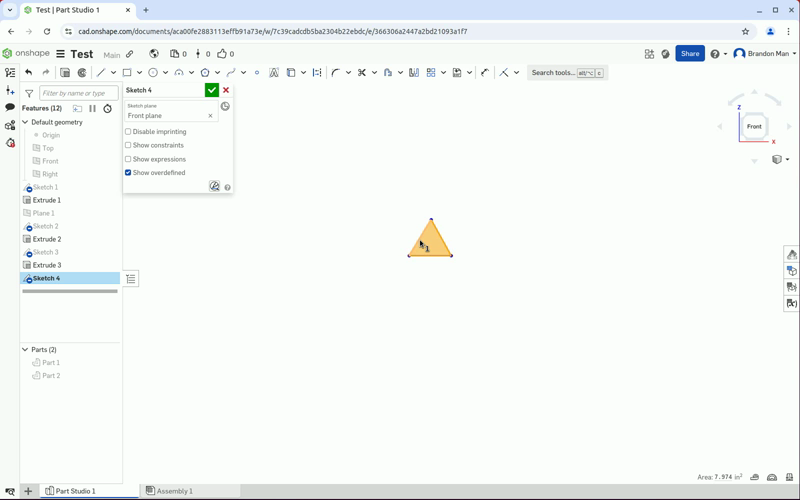
scroll(-6)
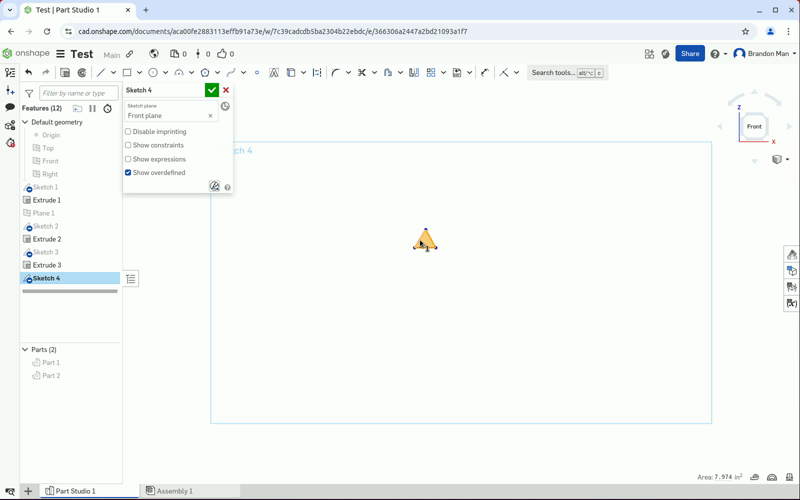
mouse_move(73, 352)
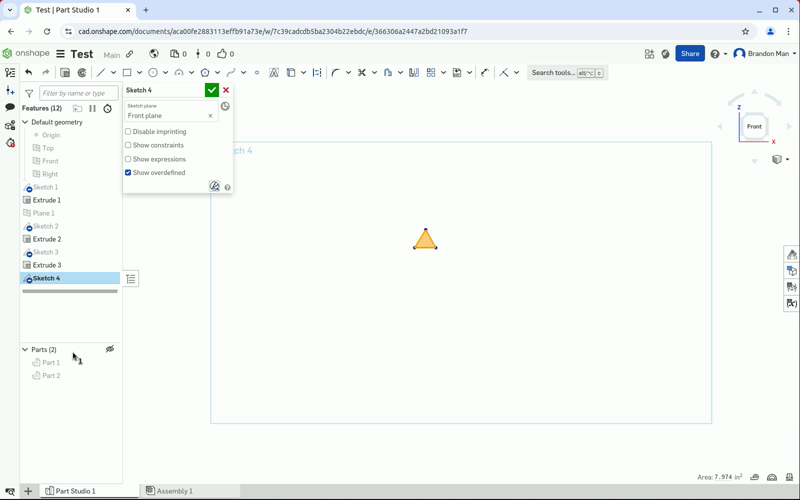
key(shift+y)
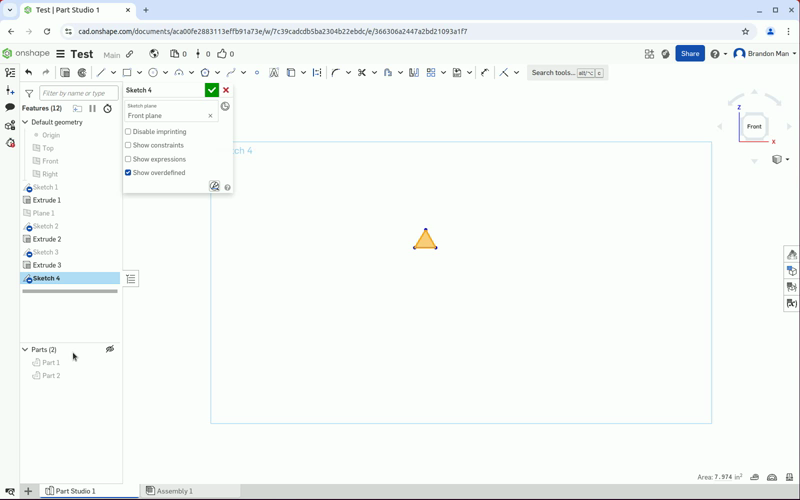
key(shift+e)
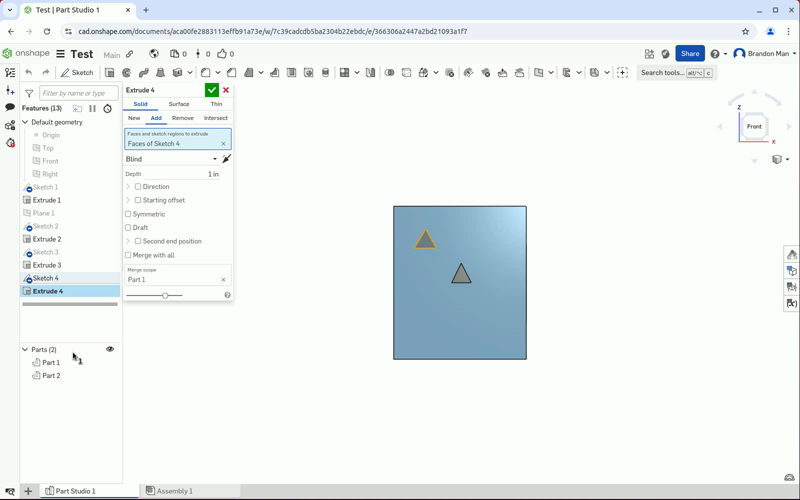
mouse_move(143, 106)
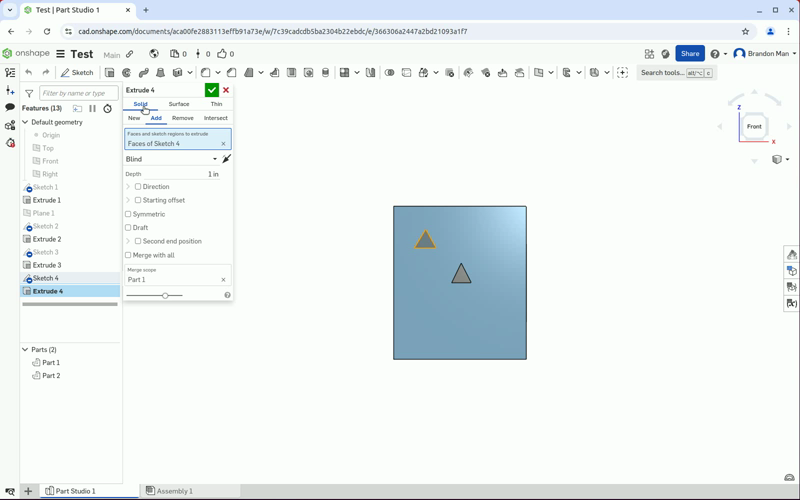
click(143, 106)
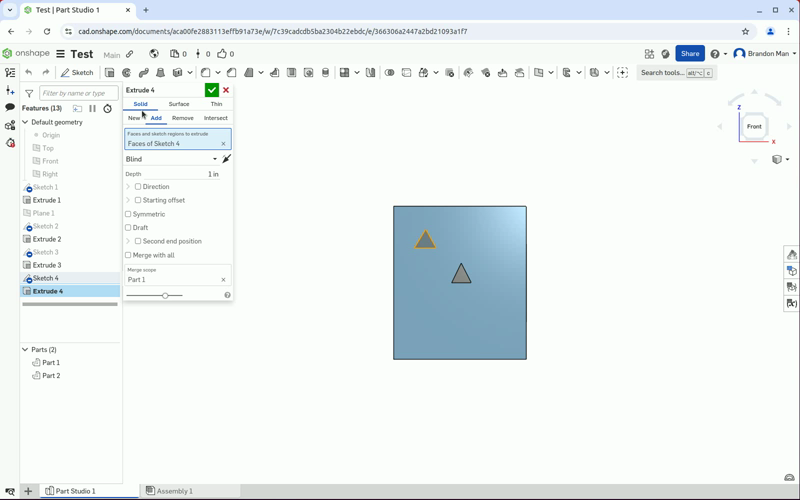
mouse_move(137, 120)
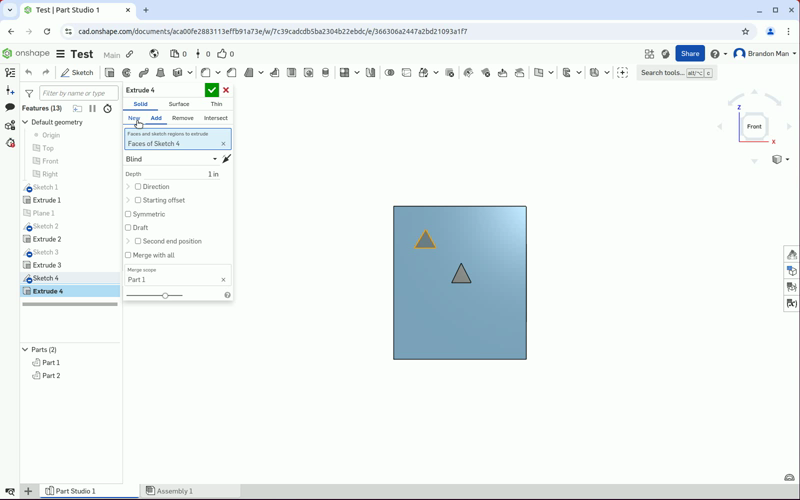
click(137, 120)
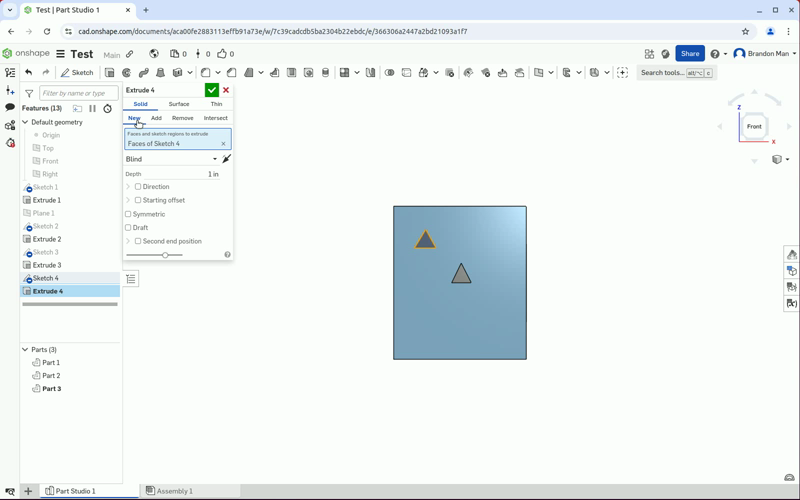
key(tab, 4)
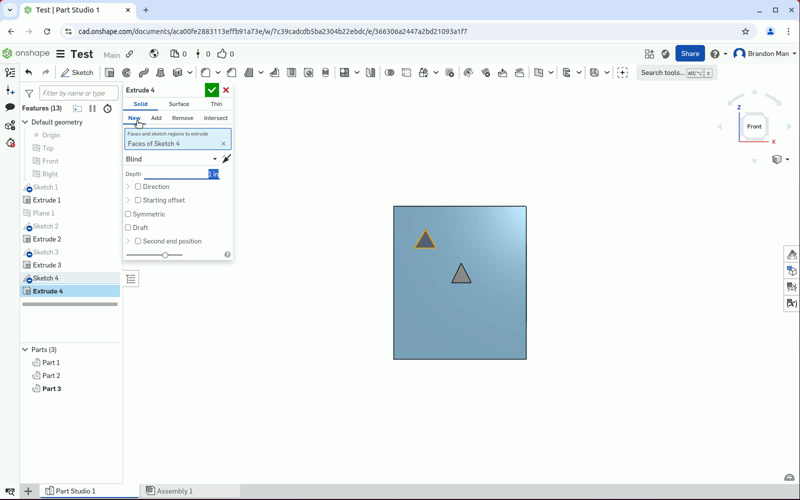
text(0.241)
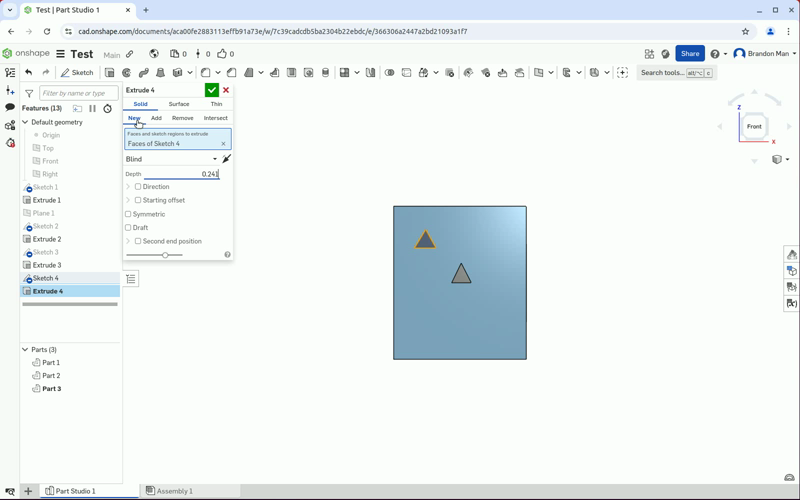
key(enter)
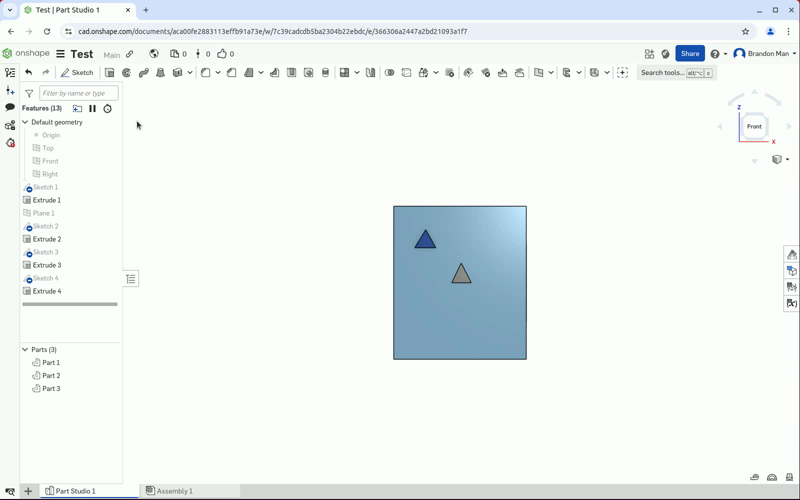
key(shift+h)
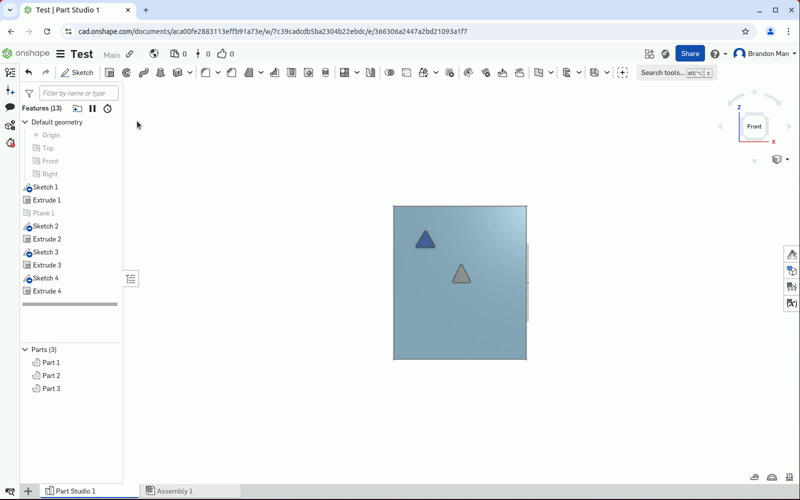
key(shift+h)
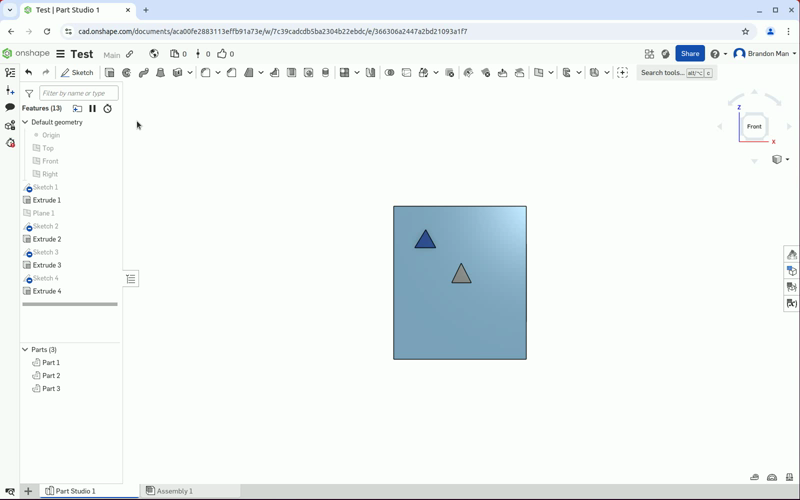
mouse_move(73, 189)
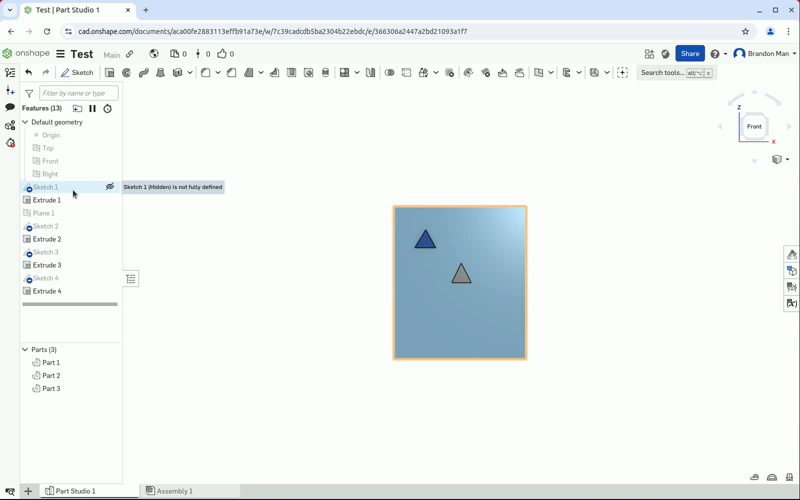
click(73, 189)
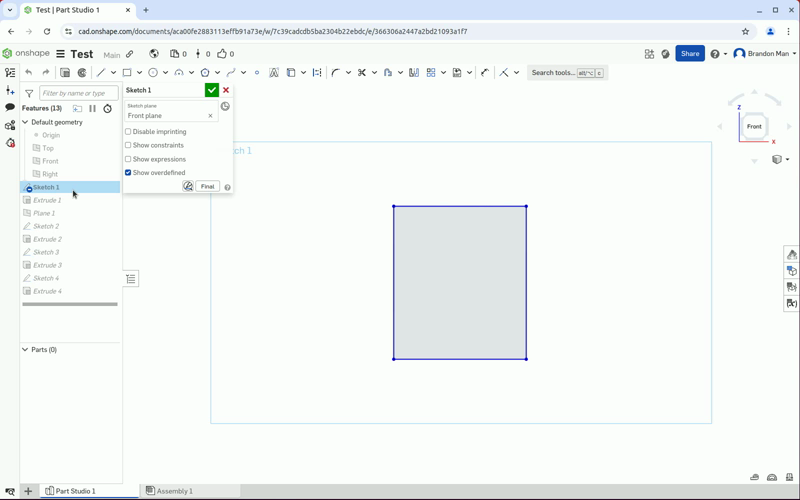
mouse_move(229, 92)
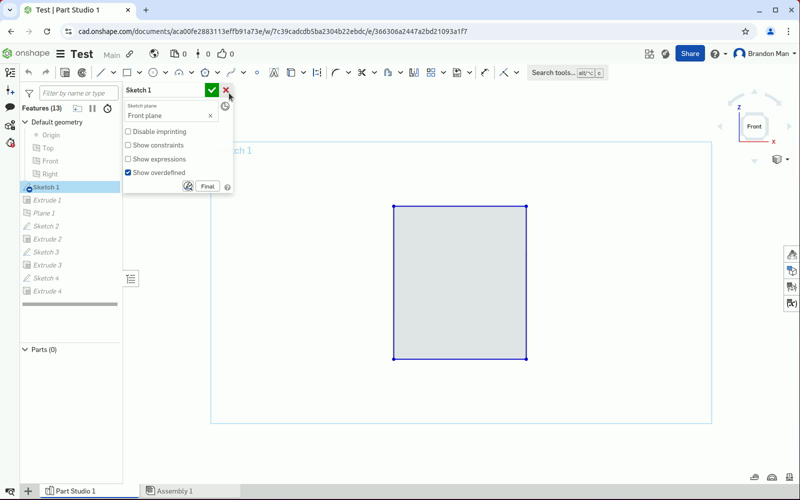
click(229, 92)
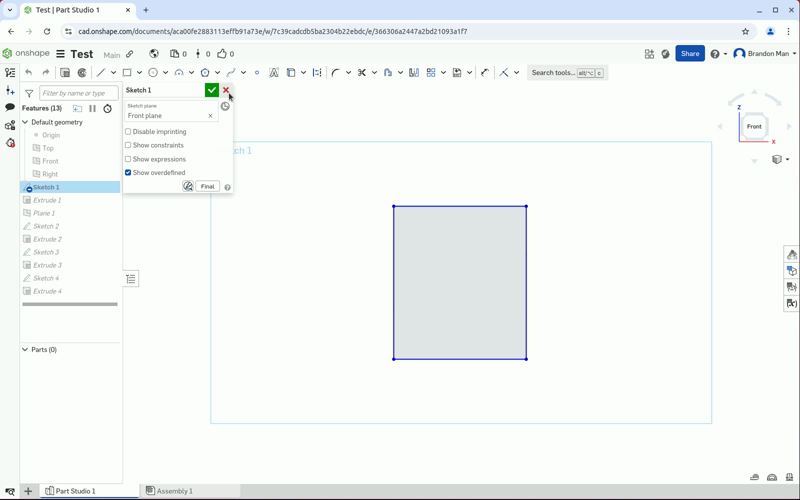
key(shift+s)
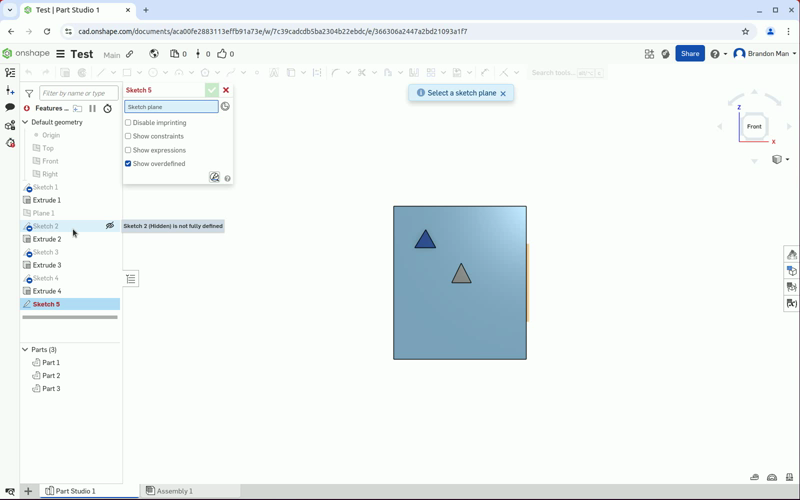
scroll(3)
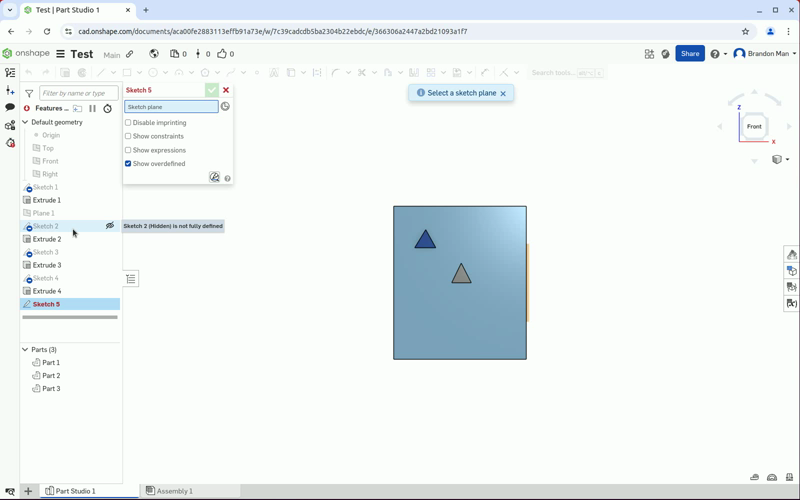
mouse_move(73, 163)
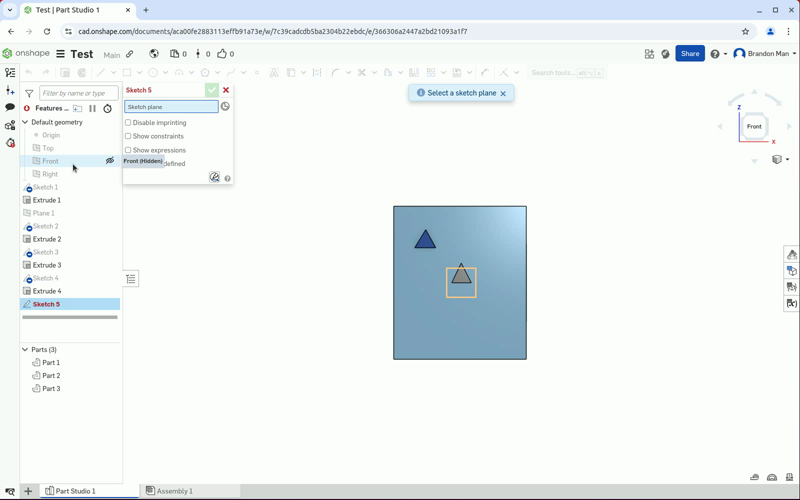
click(73, 163)
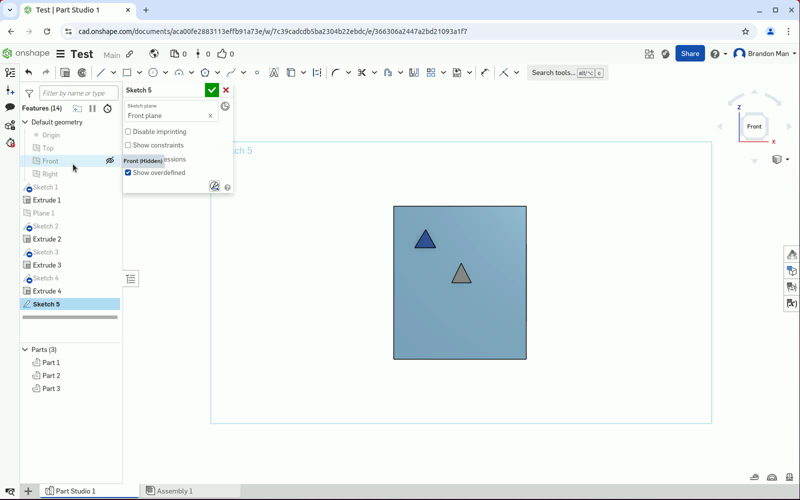
mouse_move(73, 352)
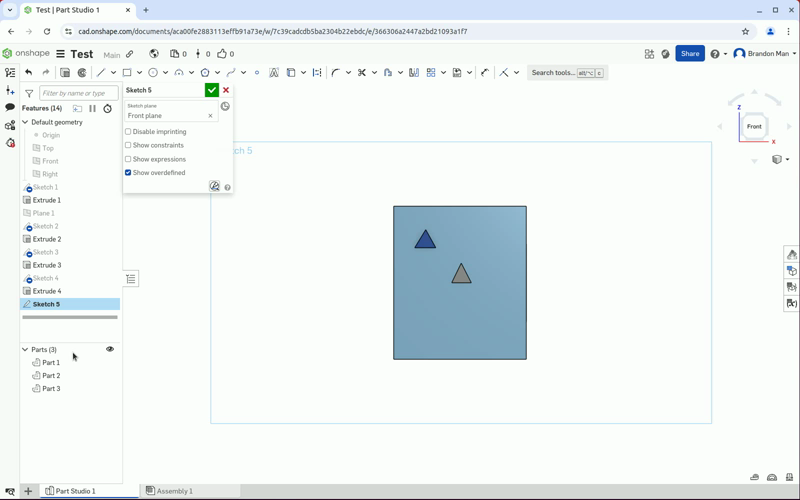
key(y)
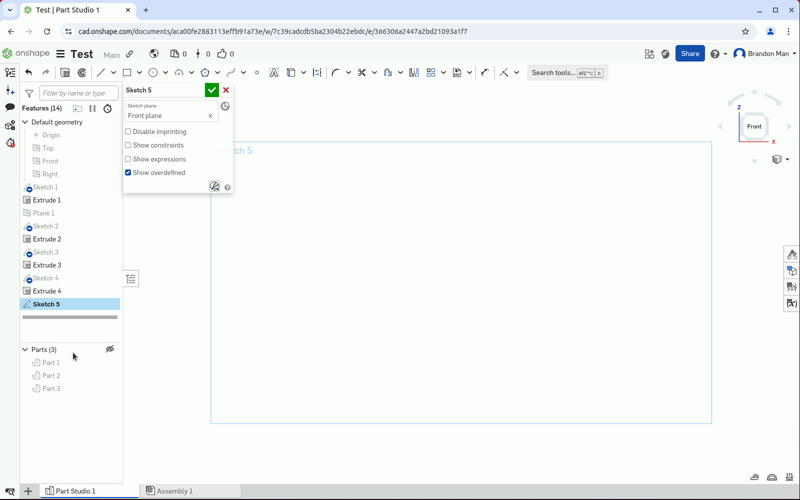
key(l)
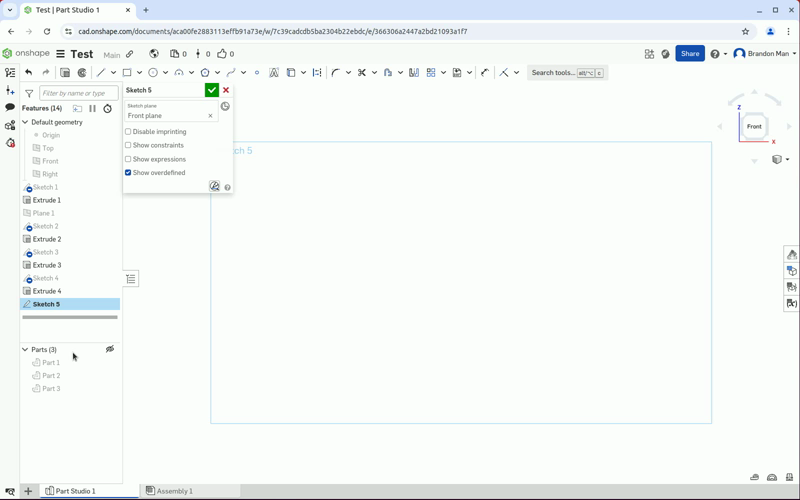
key_down(shift)
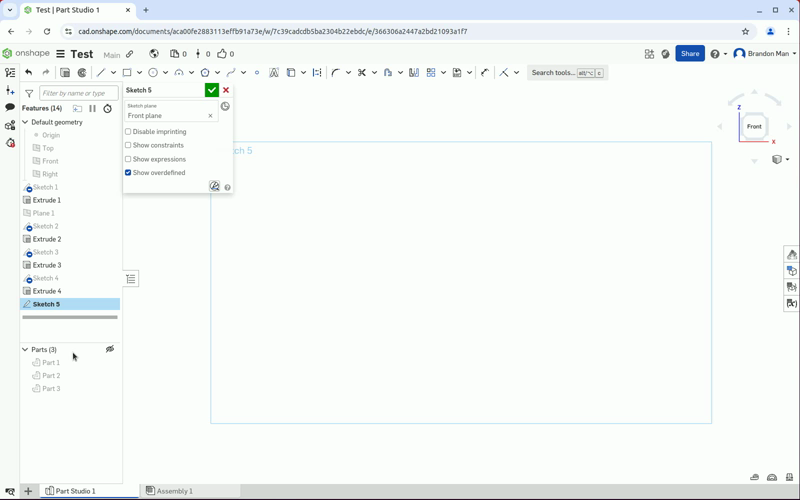
mouse_move(483, 247)
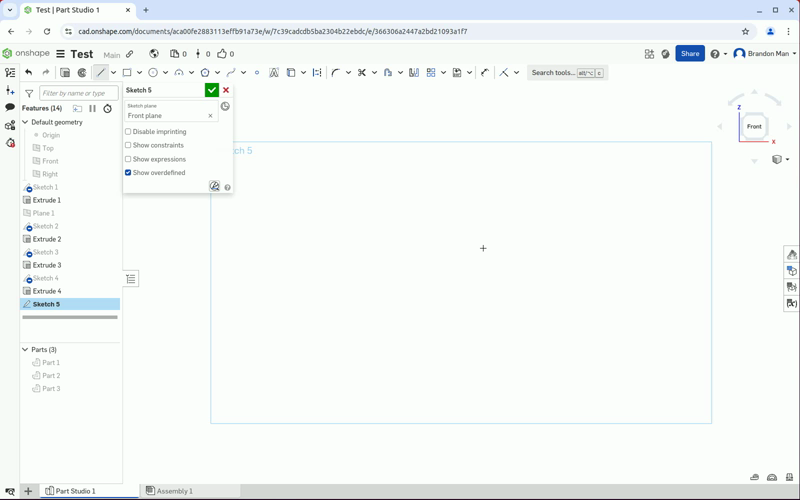
click(483, 247)
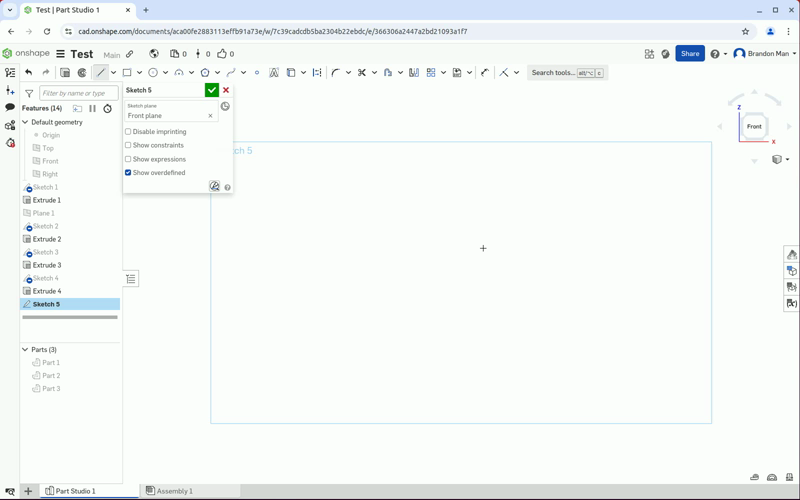
key_up(shift)
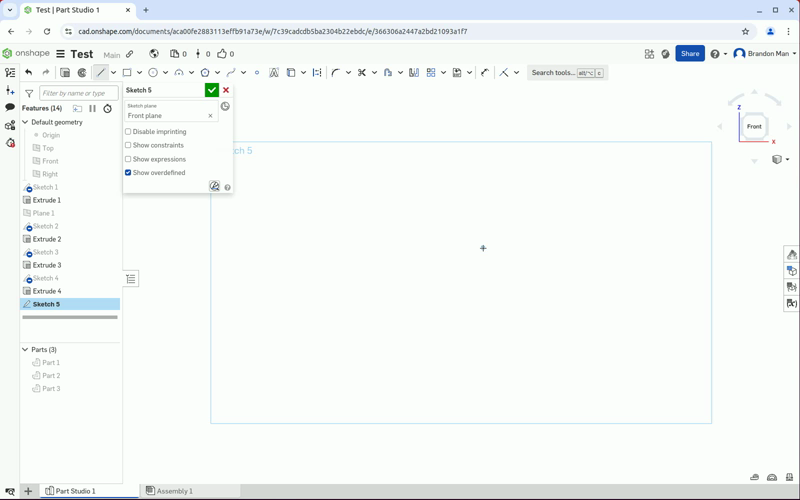
key_down(shift)
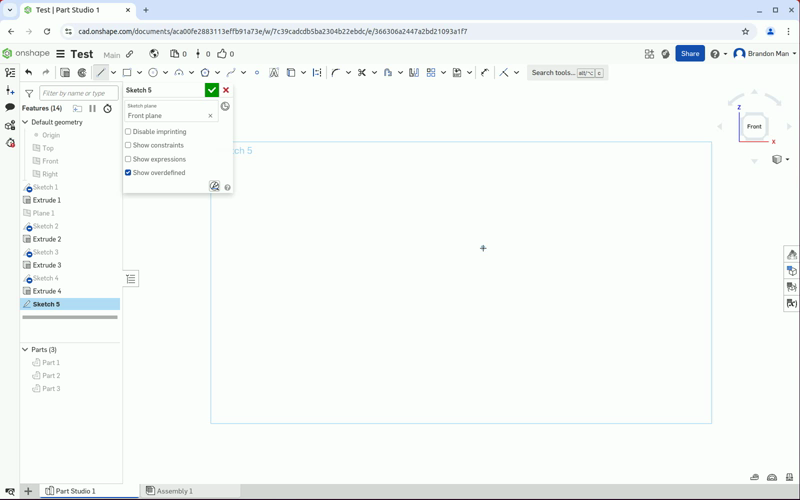
mouse_move(513, 247)
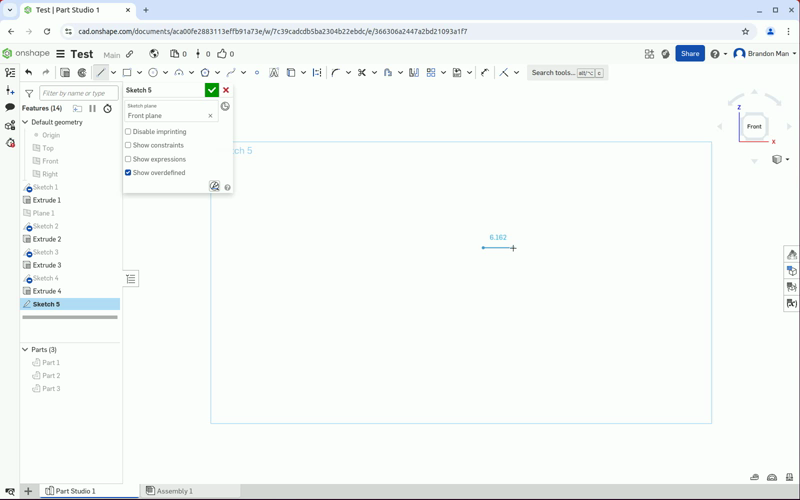
mouse_move(504, 247)
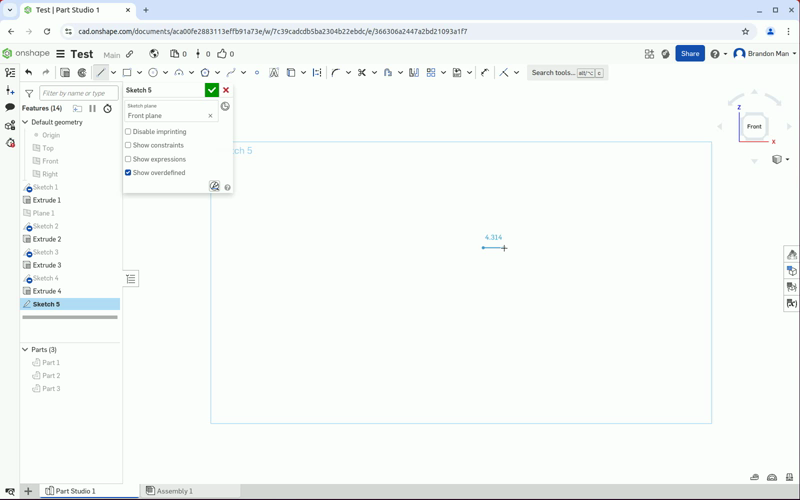
click(504, 247)
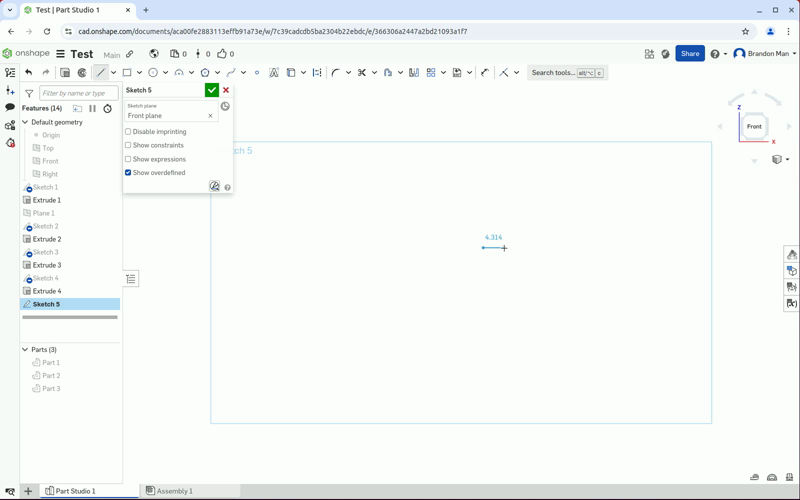
key_up(shift)
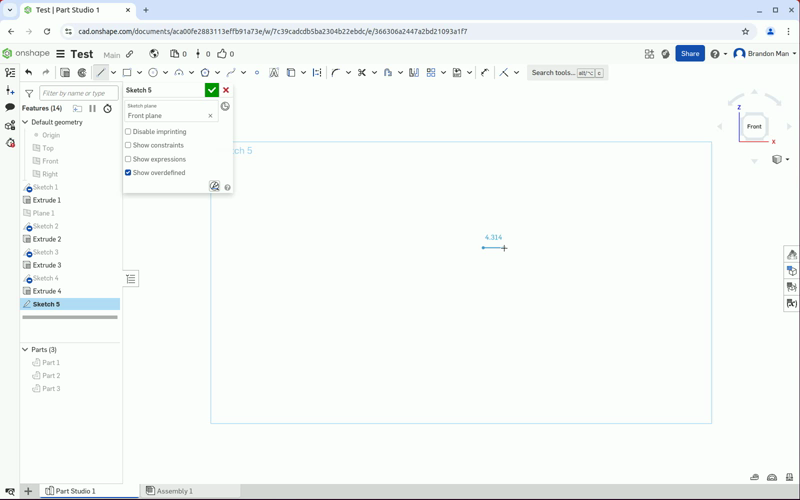
key_down(shift)
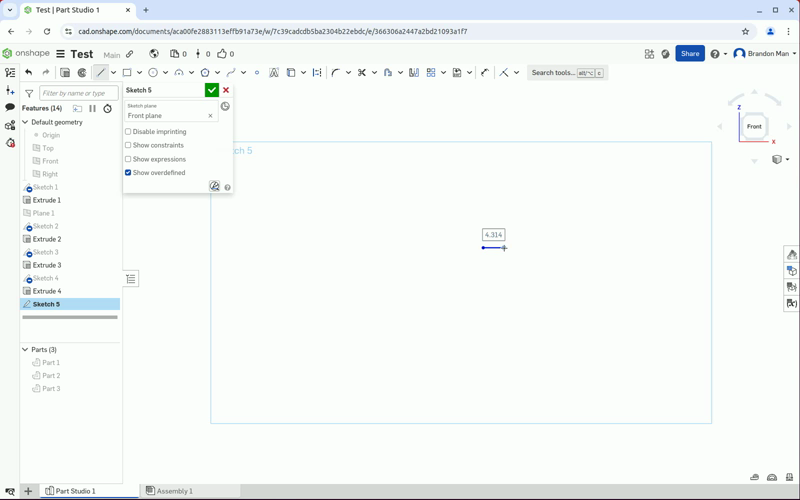
mouse_move(534, 247)
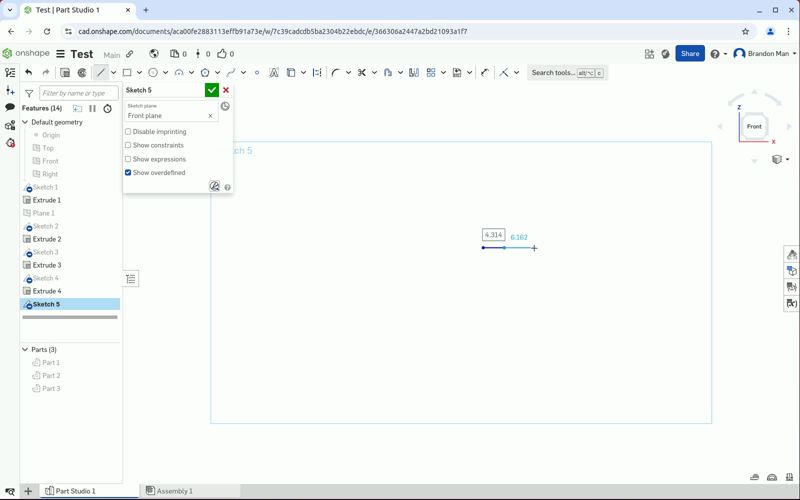
mouse_move(493, 229)
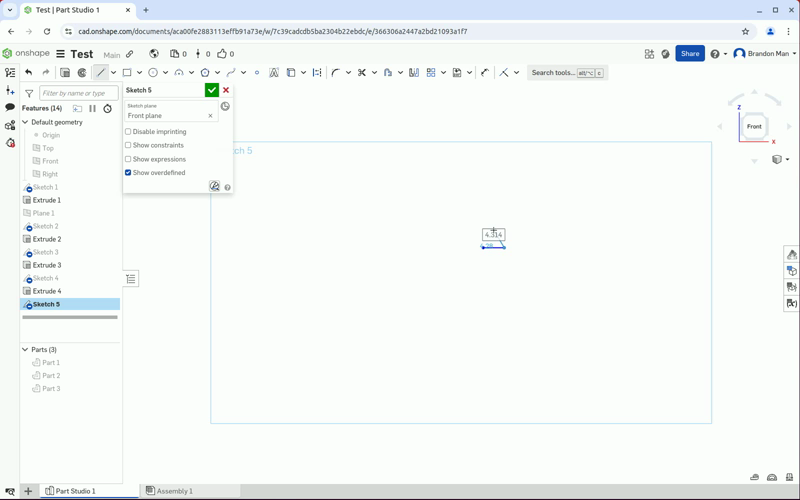
click(493, 229)
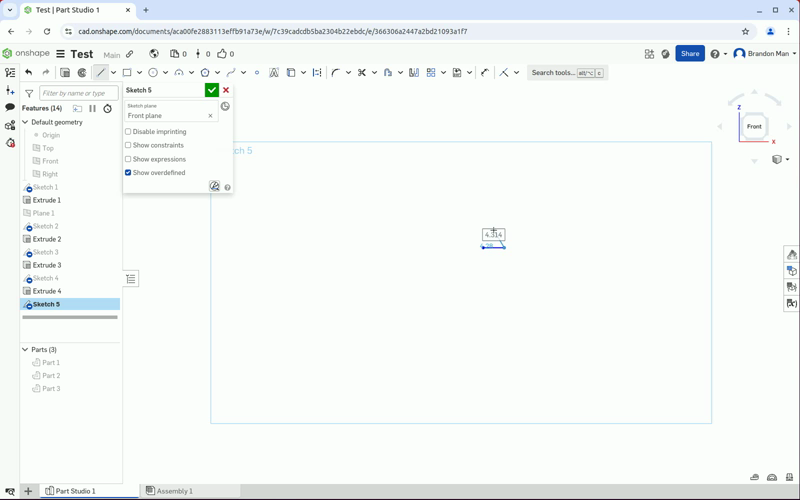
key_up(shift)
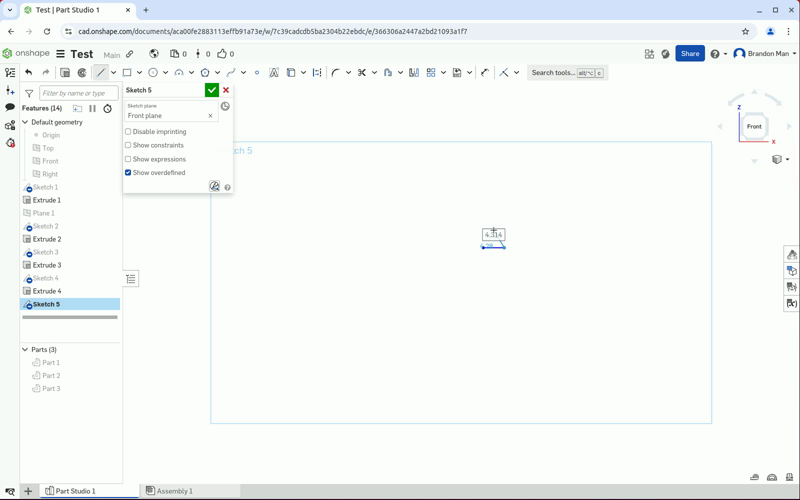
mouse_move(523, 229)
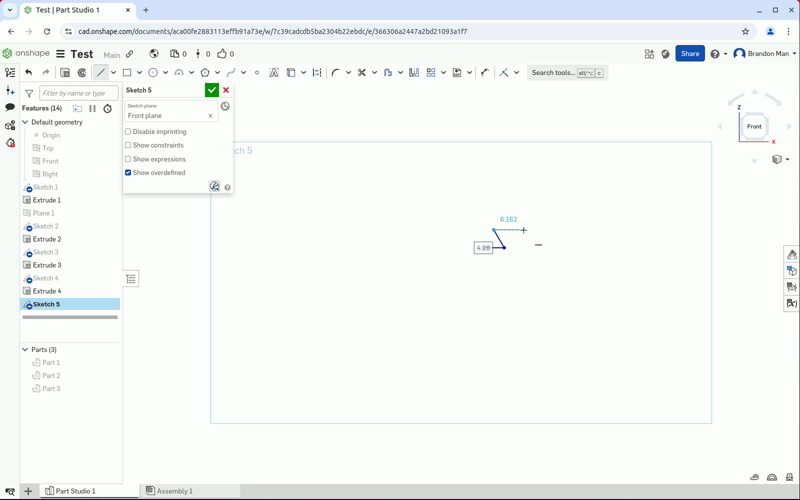
key_down(shift)
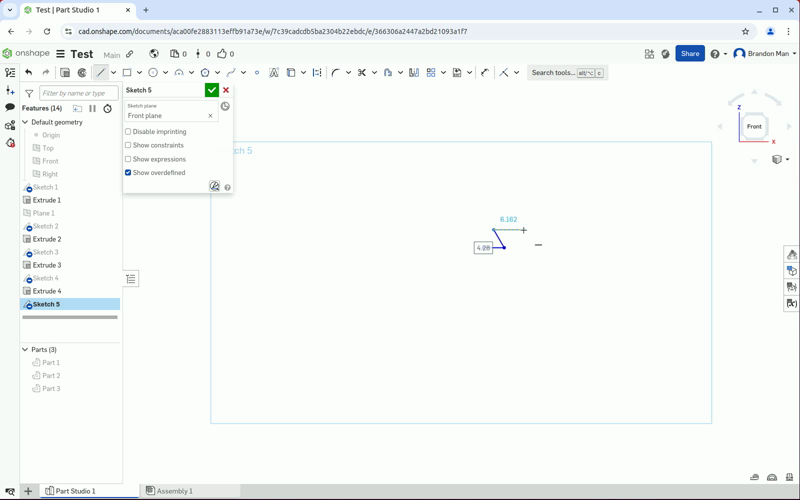
mouse_move(483, 247)
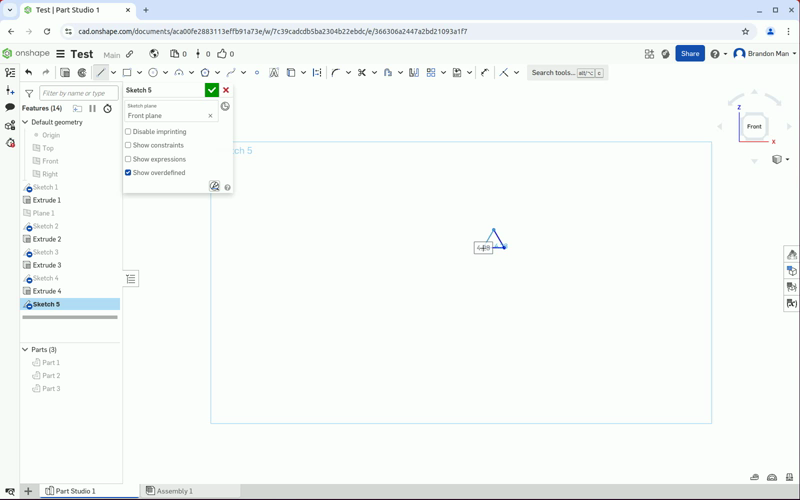
key_up(shift)
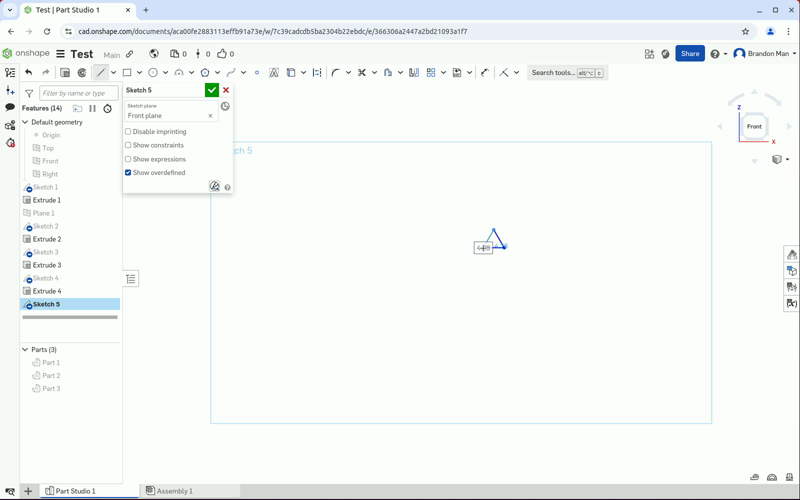
click(483, 247)
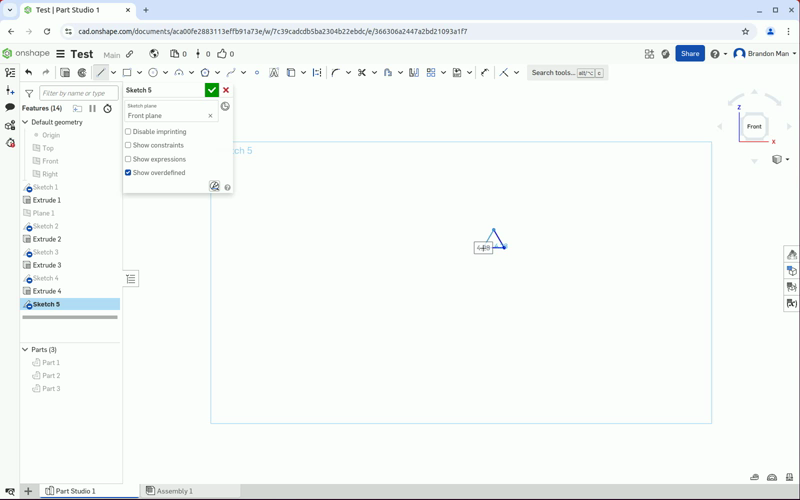
key(esc)
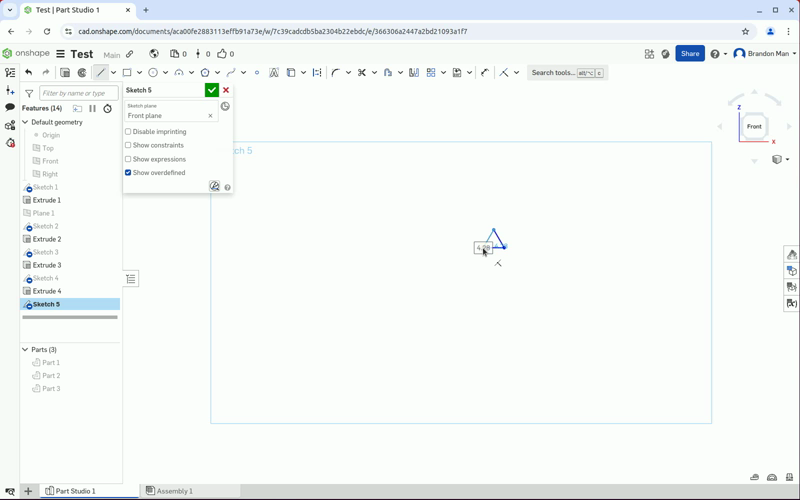
mouse_move(498, 244)
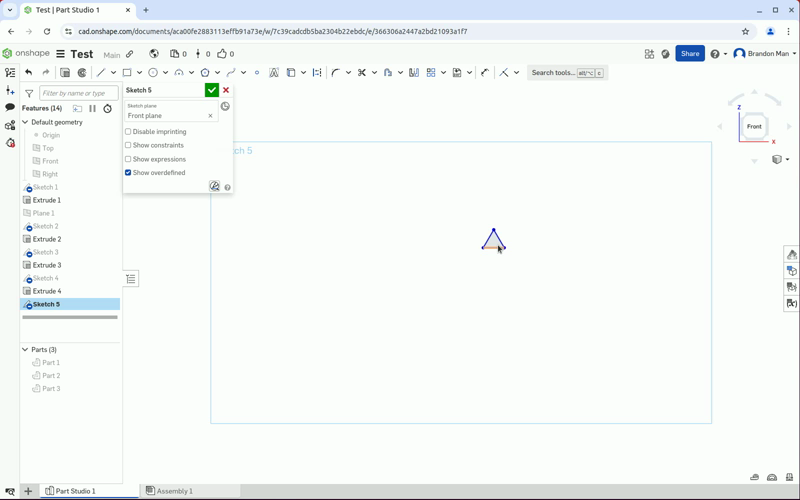
scroll(6)
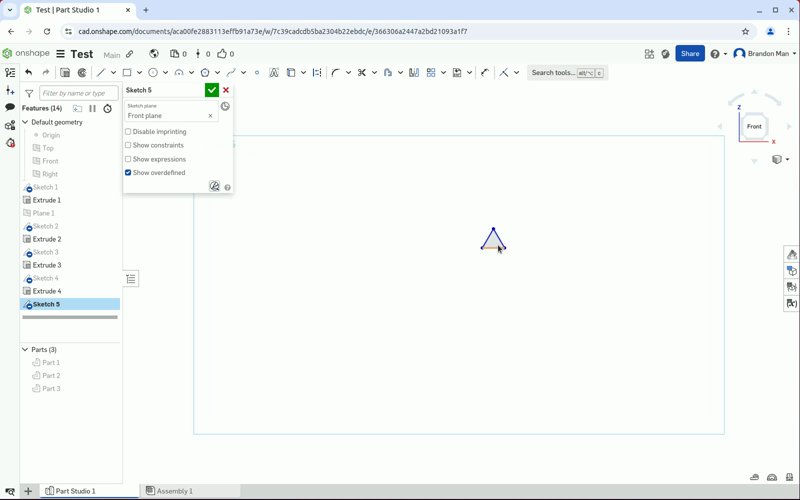
scroll(6)
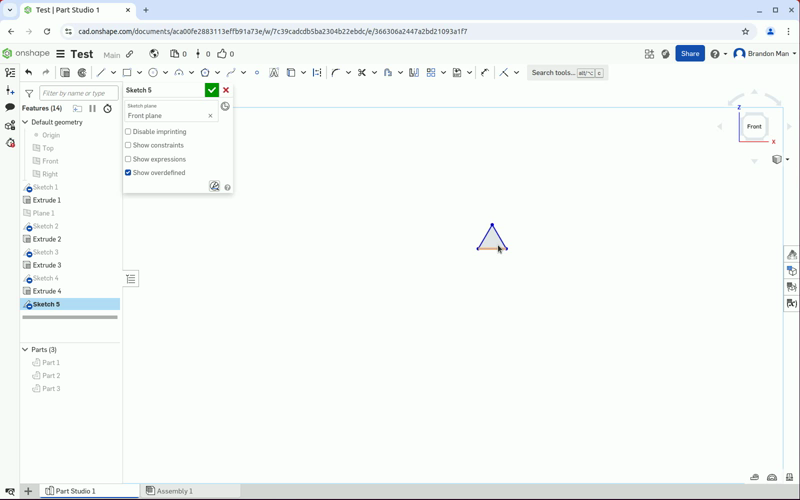
scroll(6)
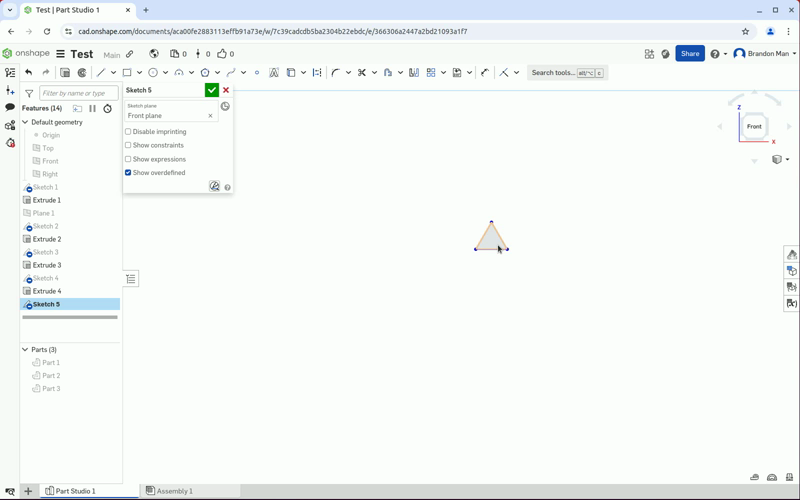
scroll(6)
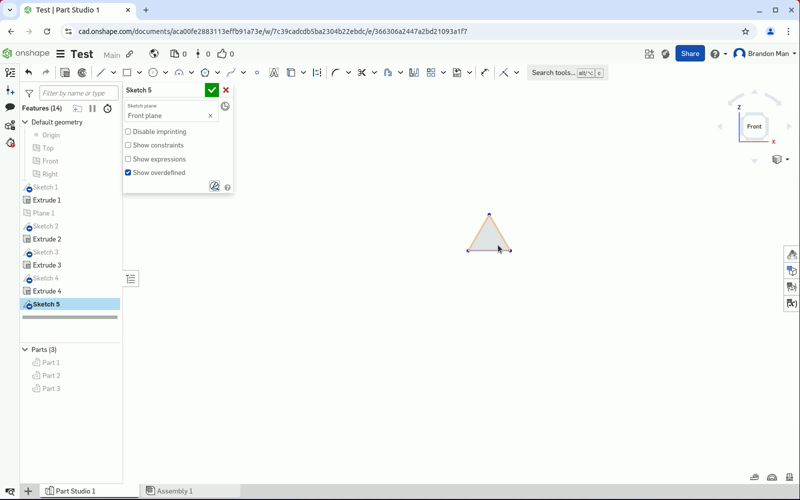
scroll(6)
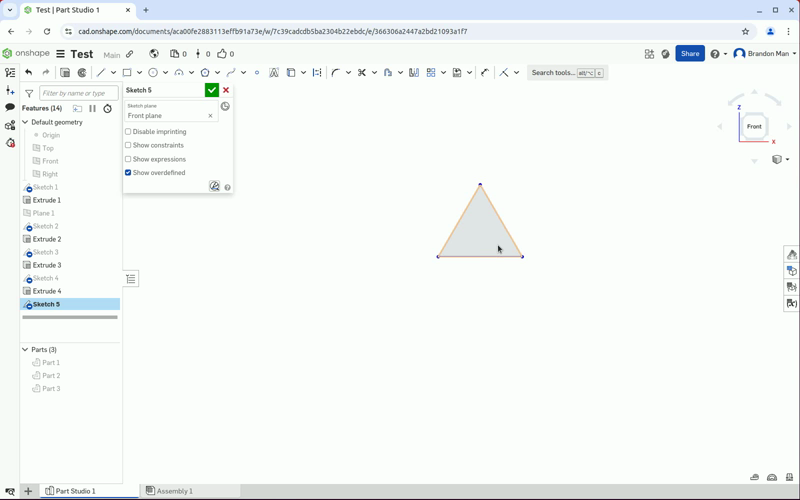
scroll(6)
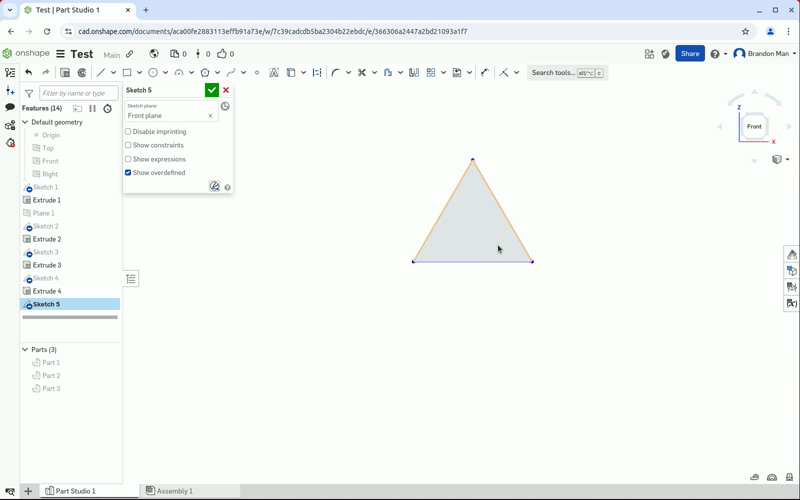
scroll(6)
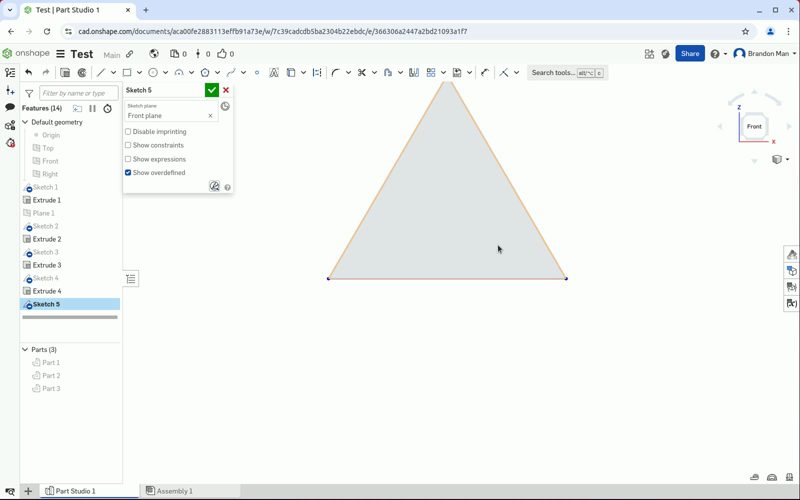
click(498, 244)
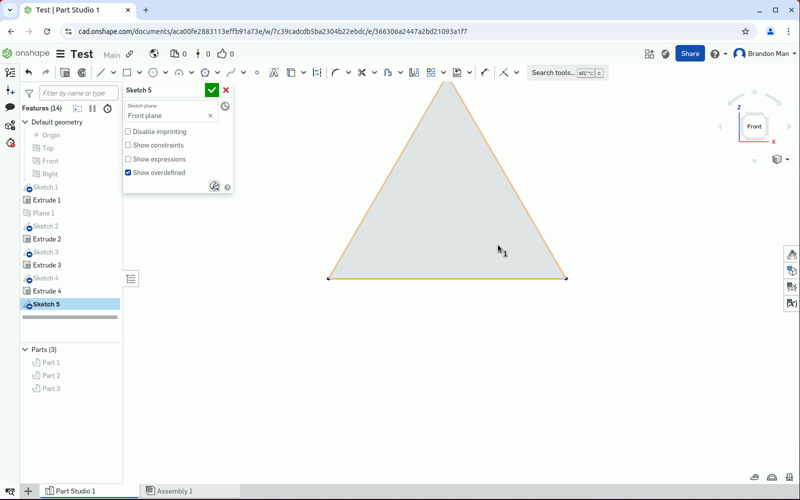
scroll(-6)
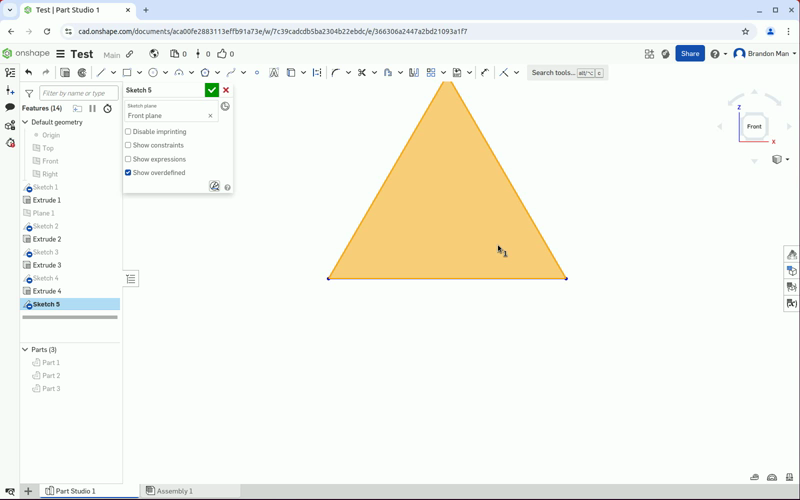
scroll(-6)
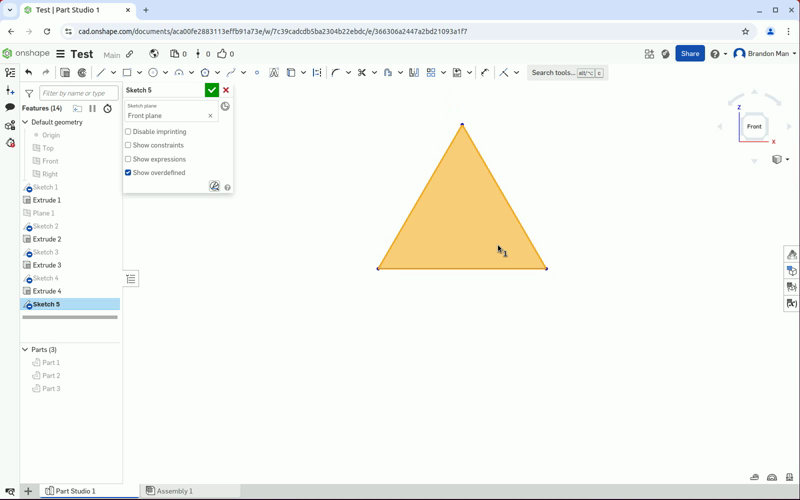
scroll(-6)
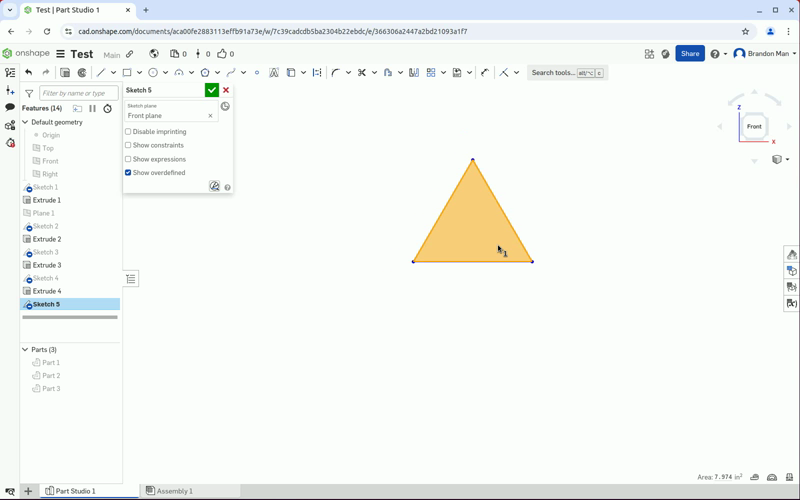
scroll(-6)
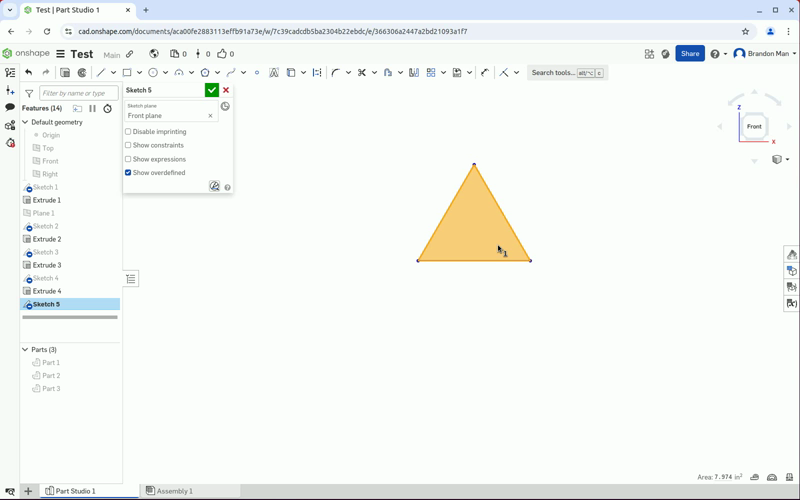
scroll(-6)
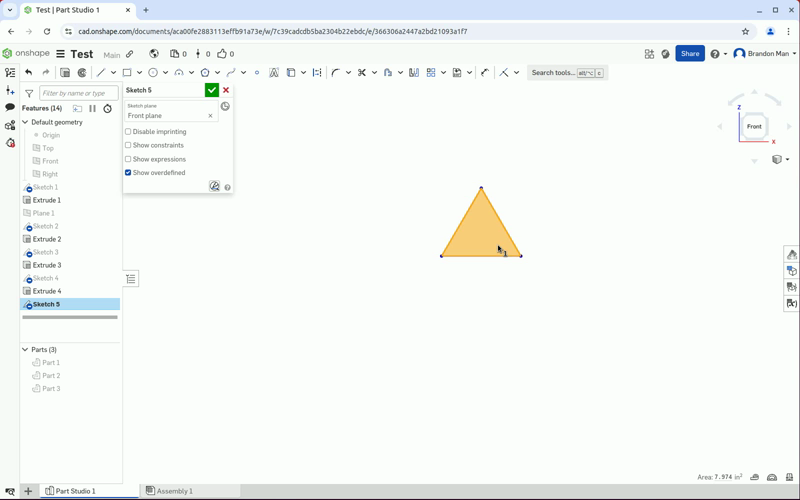
scroll(-6)
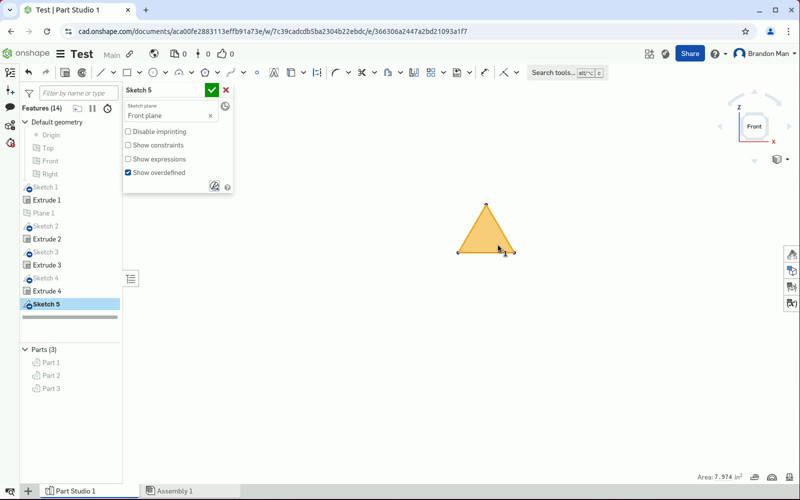
scroll(-6)
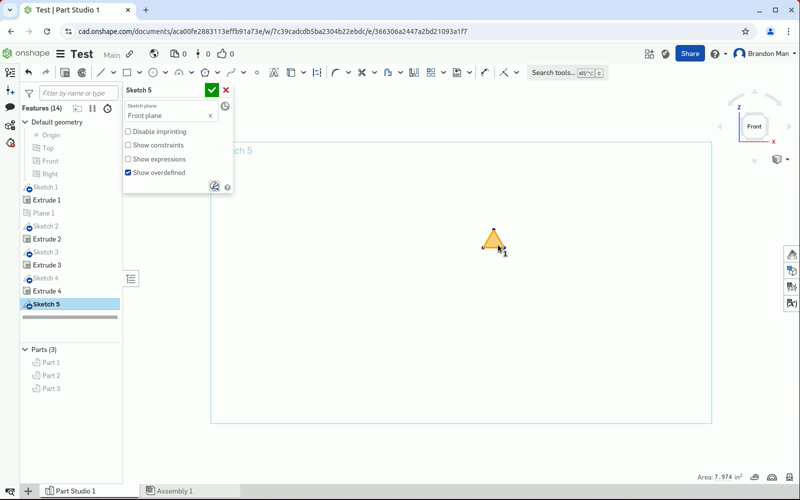
mouse_move(73, 352)
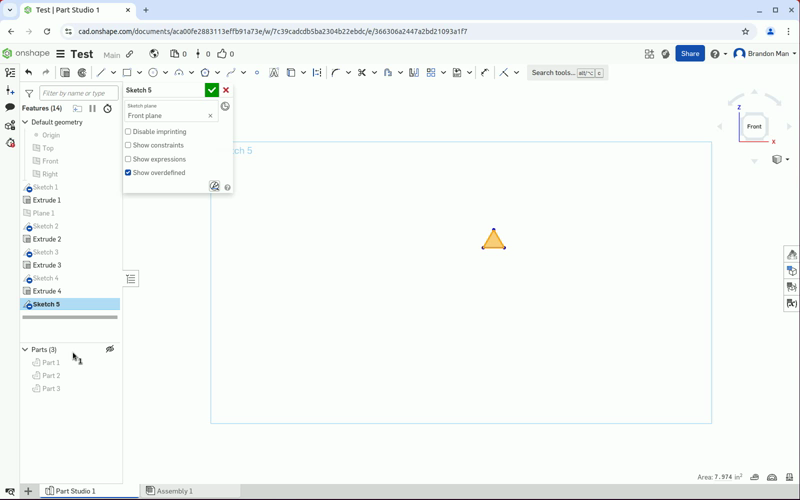
key(shift+y)
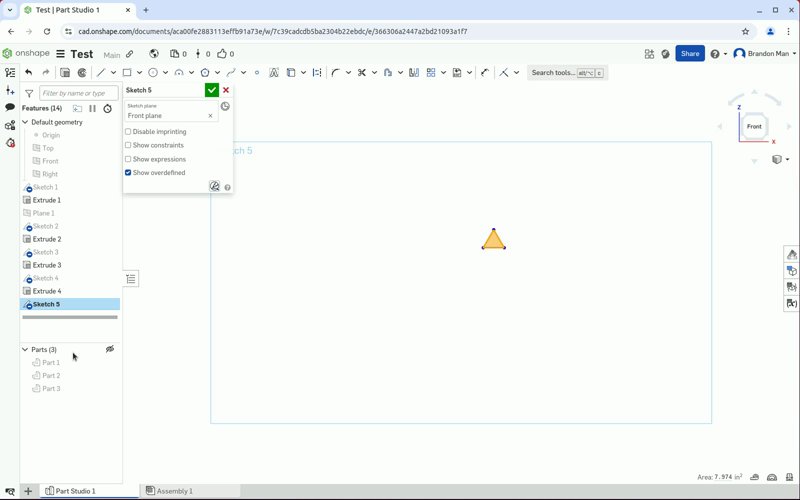
key(shift+e)
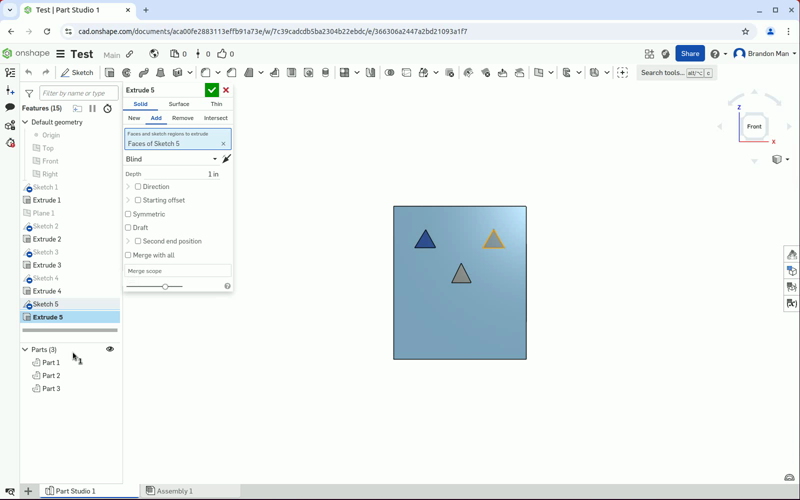
mouse_move(143, 106)
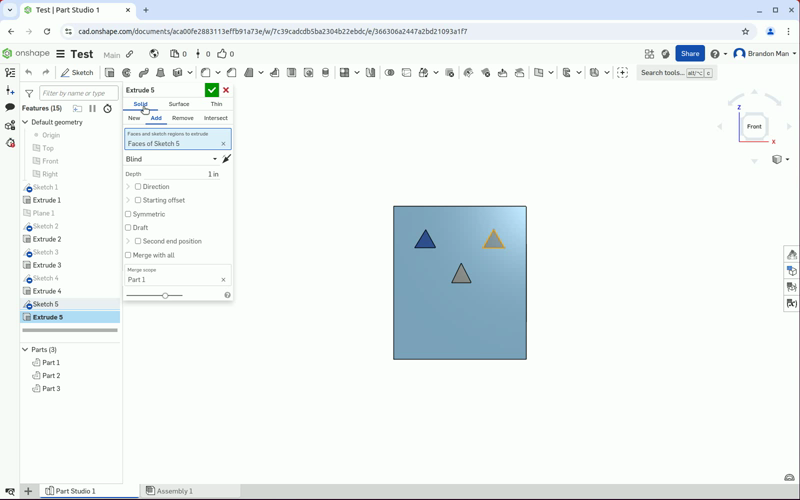
click(143, 106)
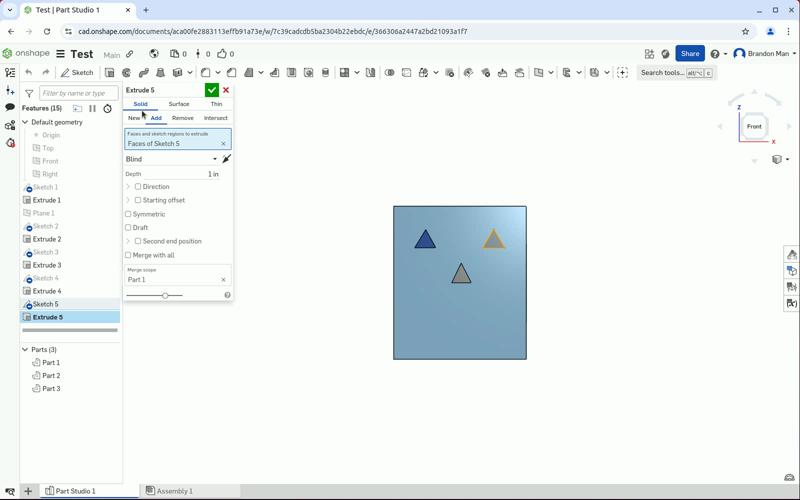
mouse_move(137, 120)
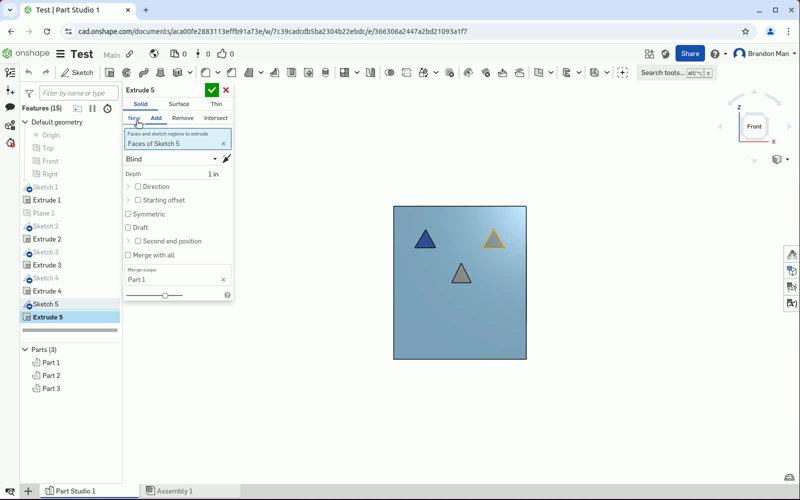
click(137, 120)
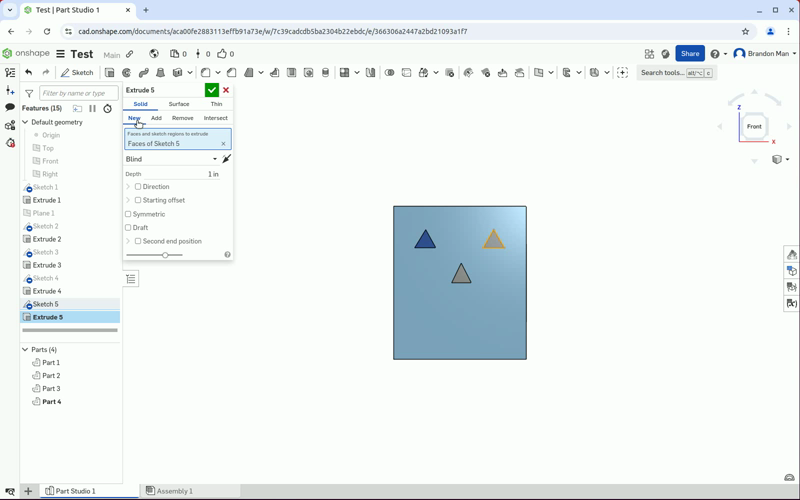
key(tab, 4)
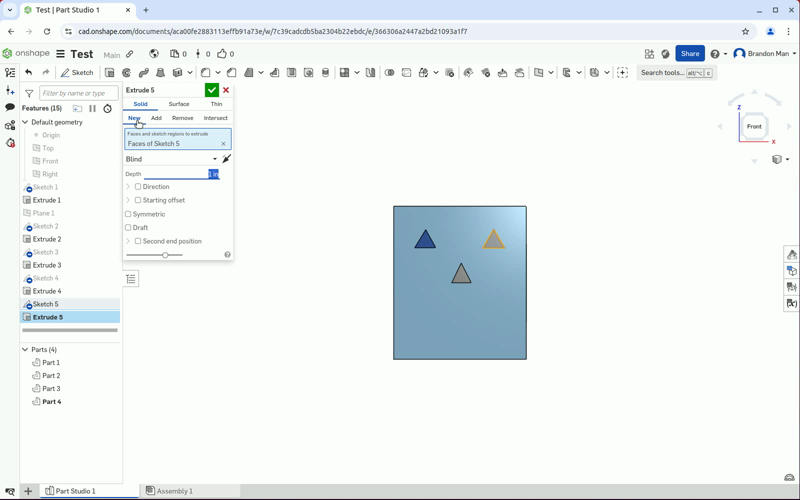
text(0.241)
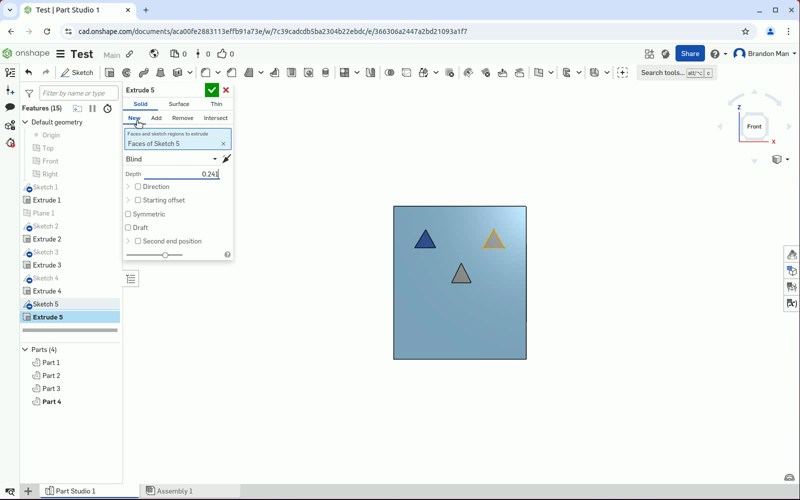
key(enter)
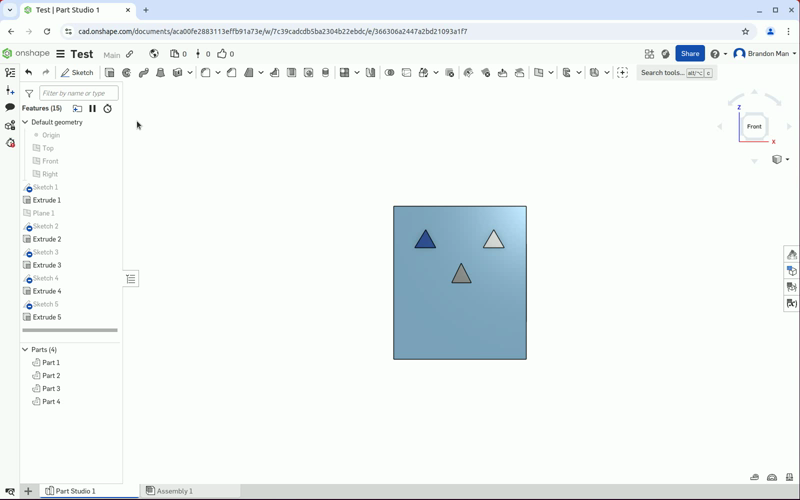
key(shift+h)
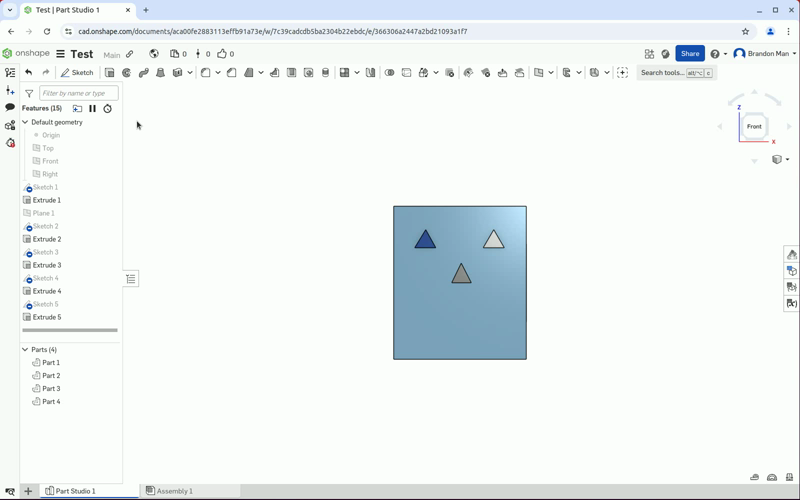
key(shift+h)
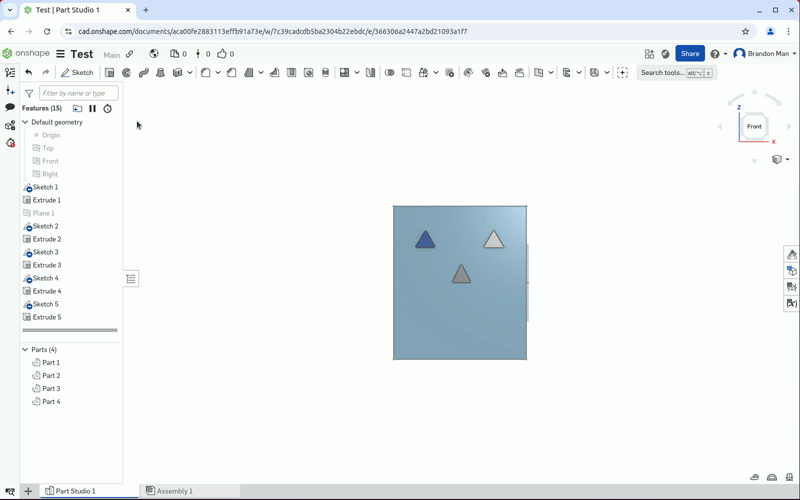
key(shift+7)
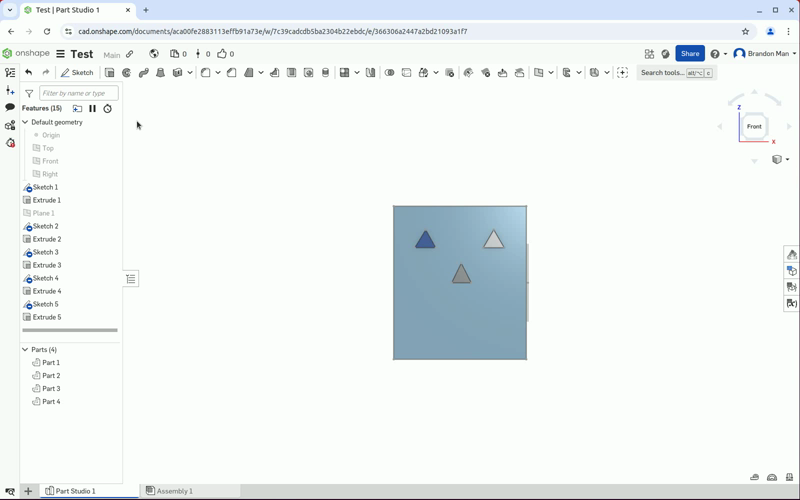
key(left, 2)
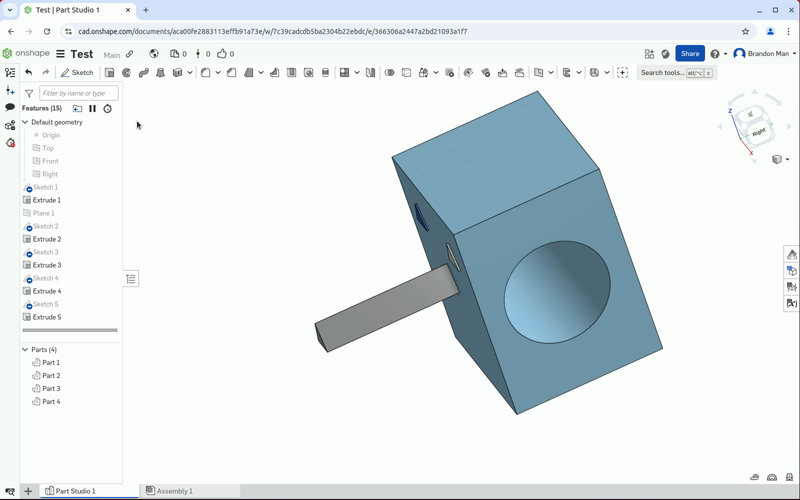
key(down, 2)
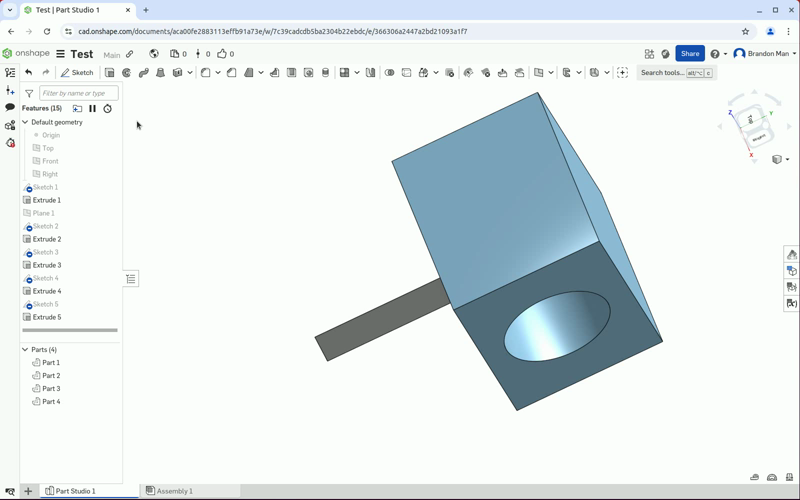
key(up, 2)
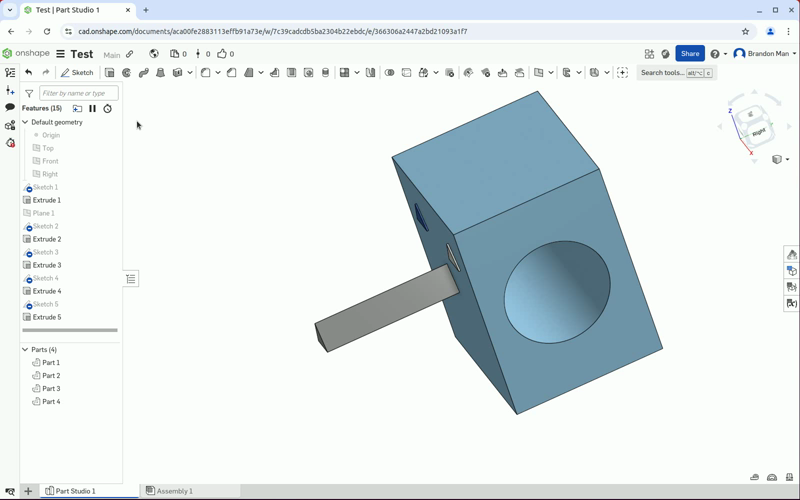
key(right, 2)
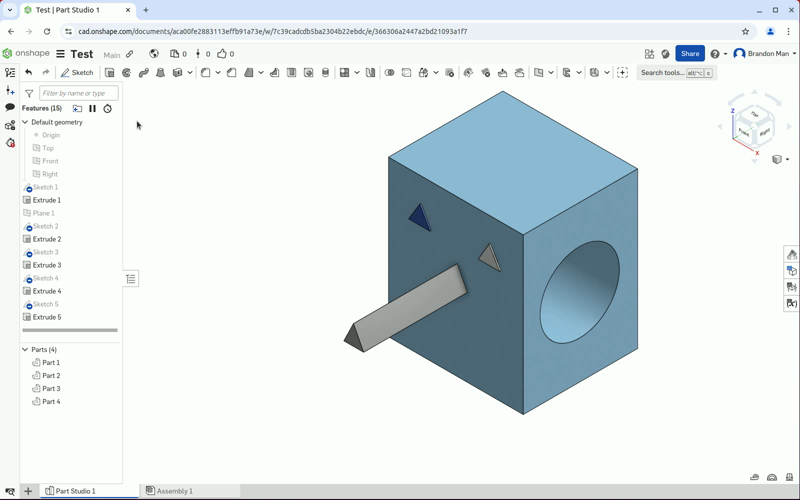
mouse_move(73, 189)
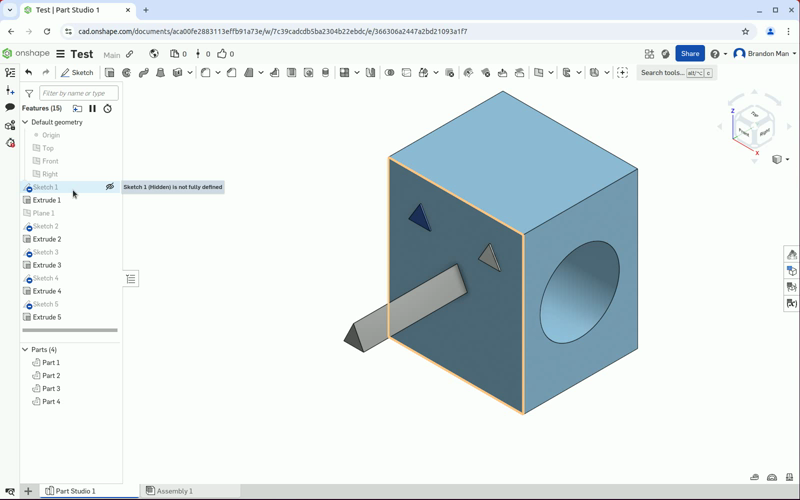
click(73, 189)